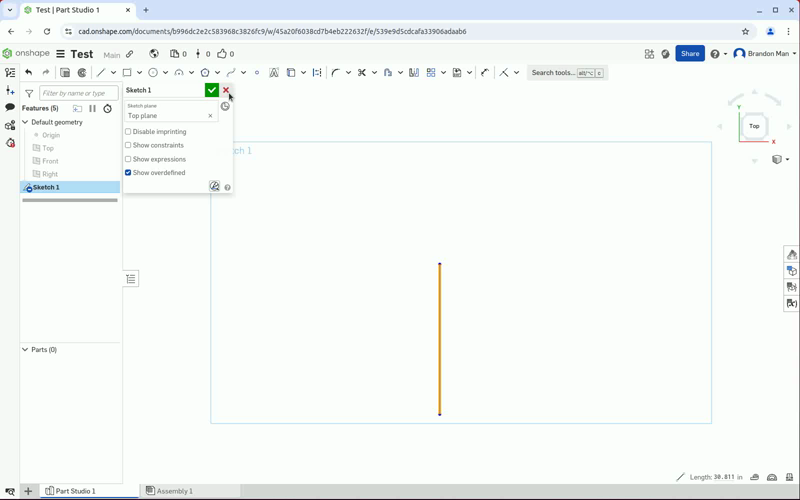
key(shift+h)
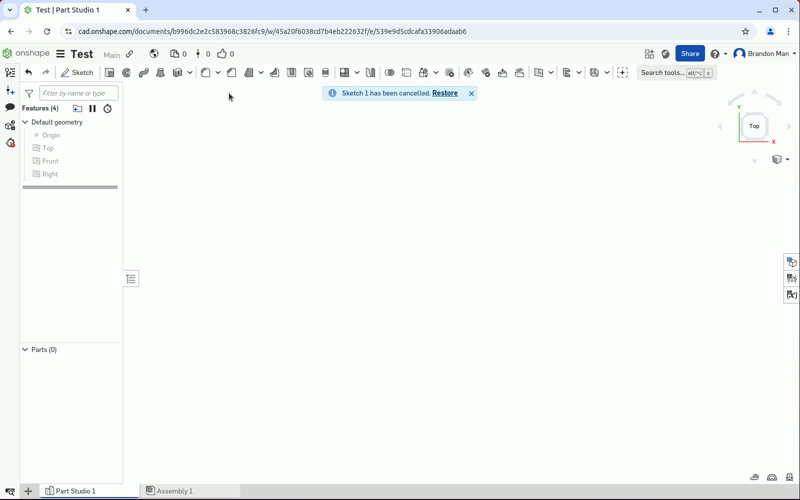
mouse_move(73, 352)
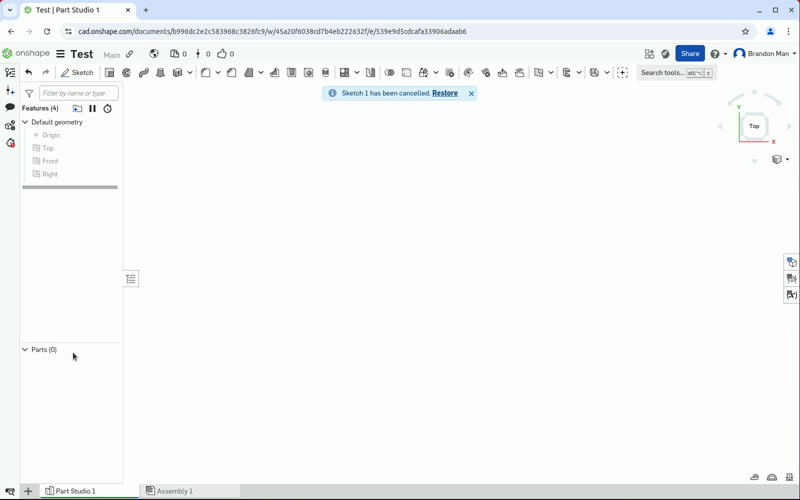
key(y)
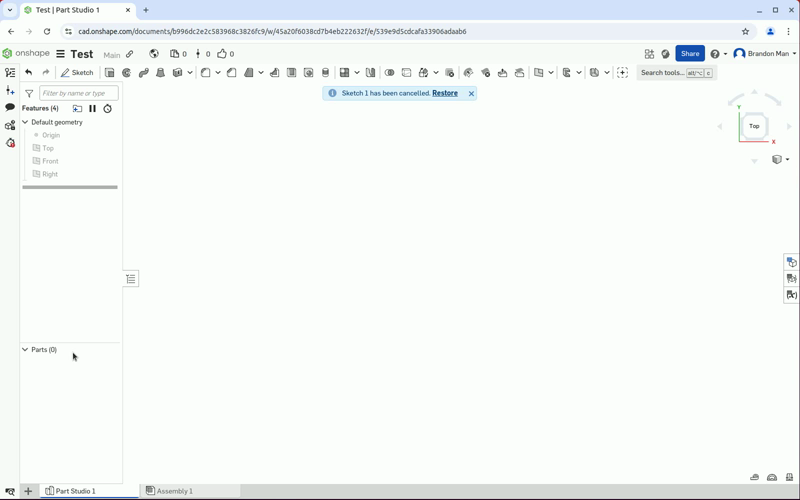
key(shift+p)
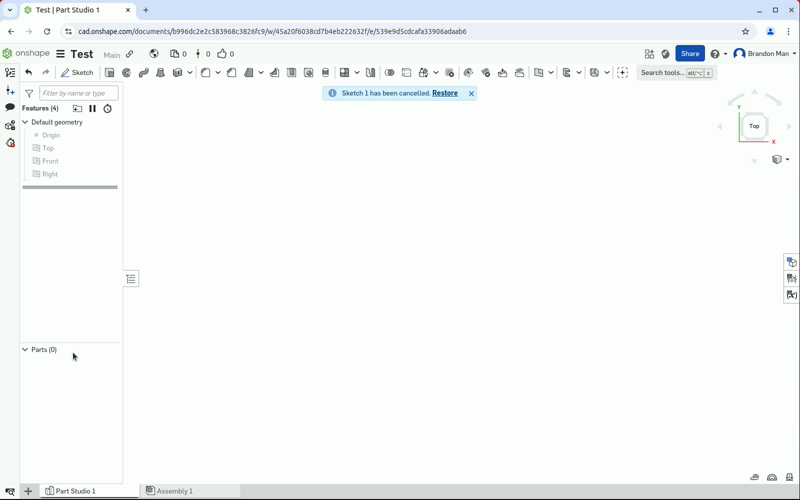
key(space)
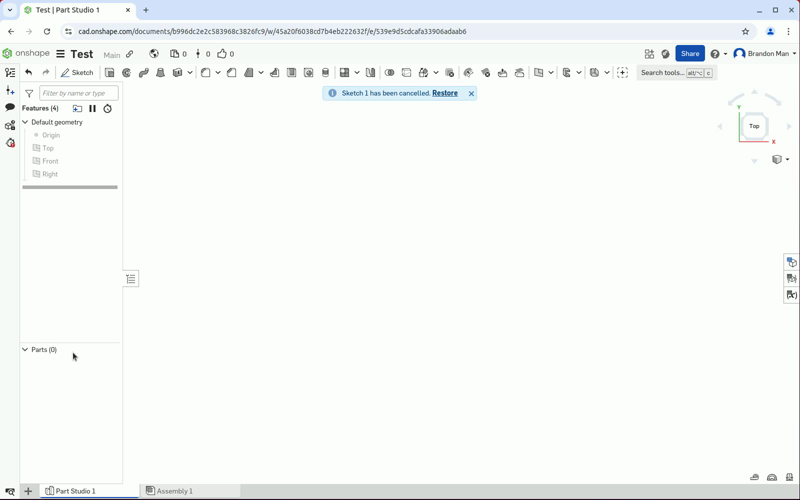
key_down(shift)
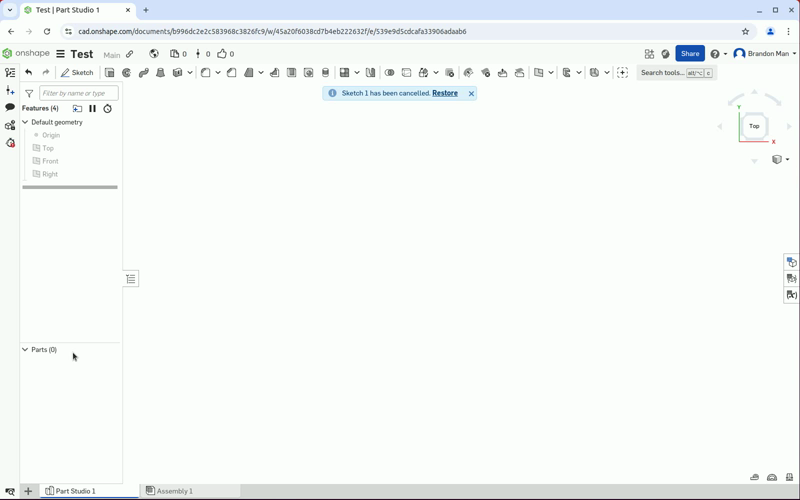
key(up)
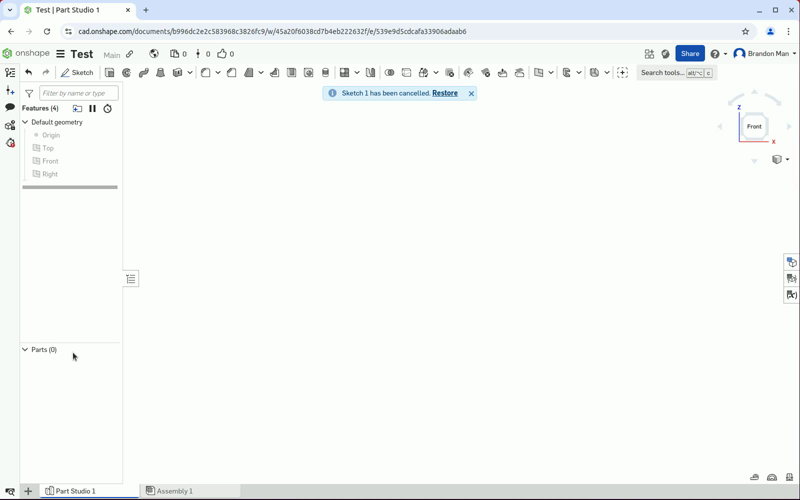
key_up(shift)
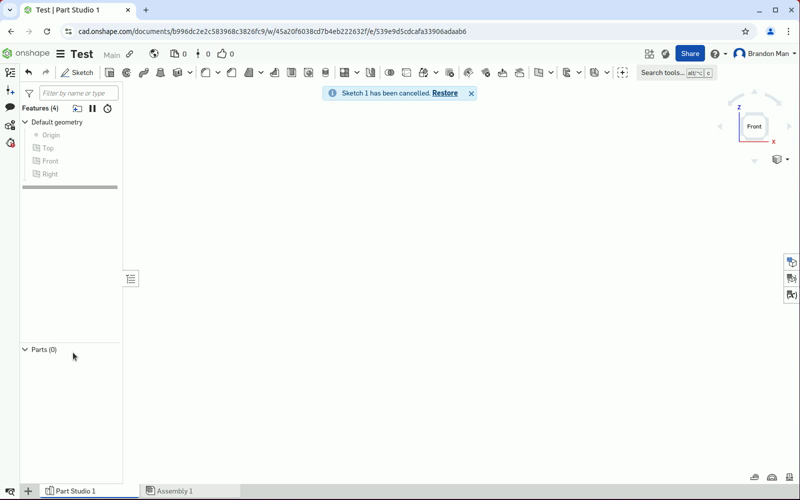
mouse_move(73, 352)
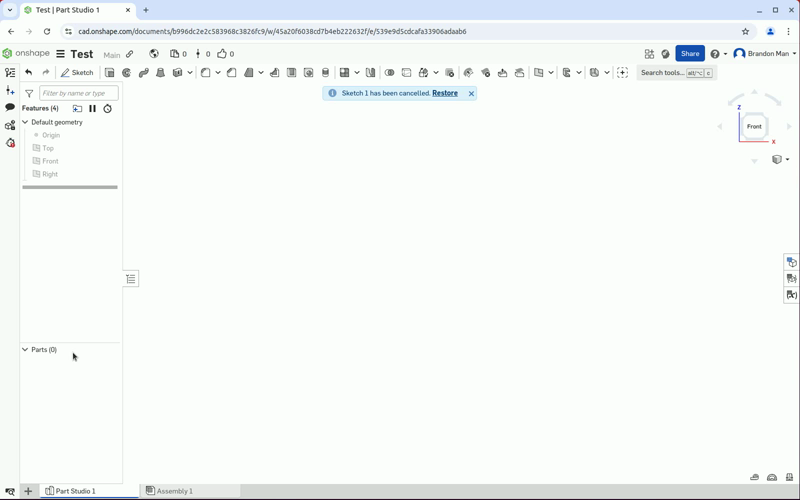
key(shift+y)
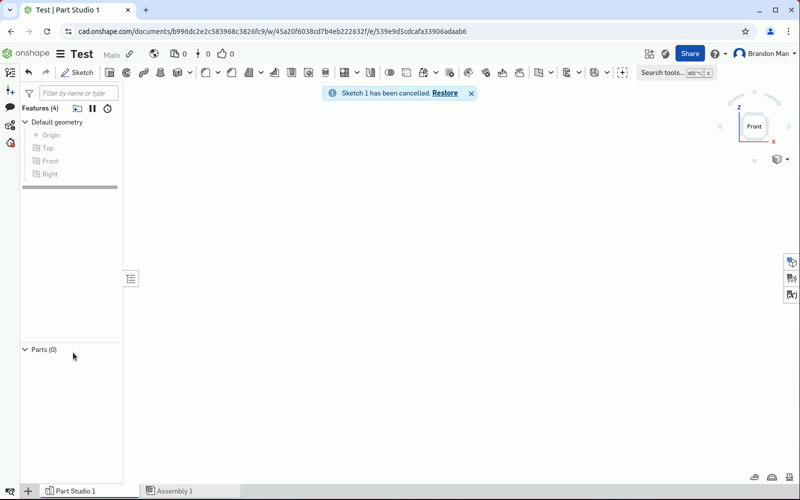
key(shift+s)
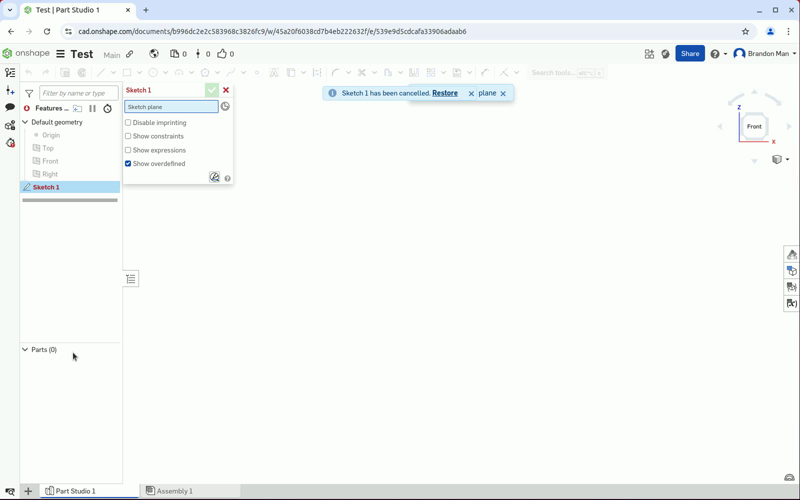
mouse_move(73, 163)
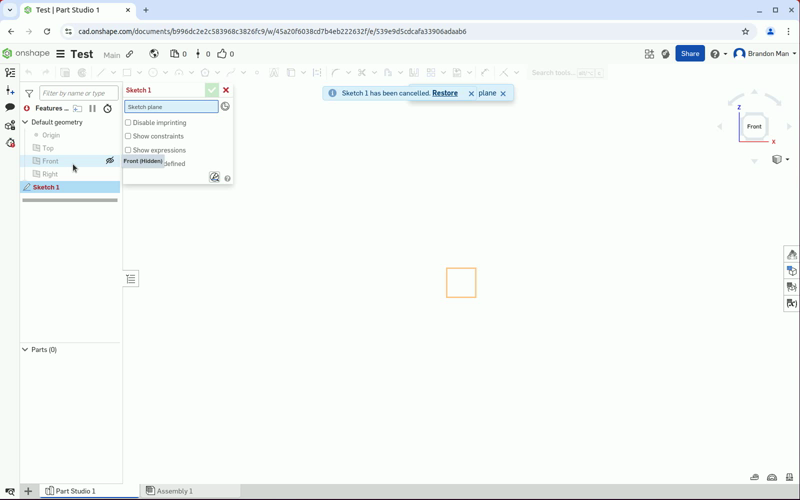
click(73, 163)
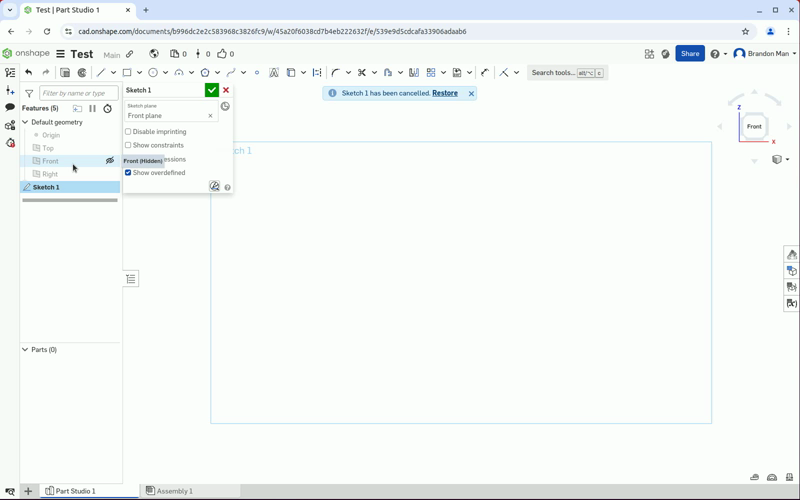
mouse_move(73, 352)
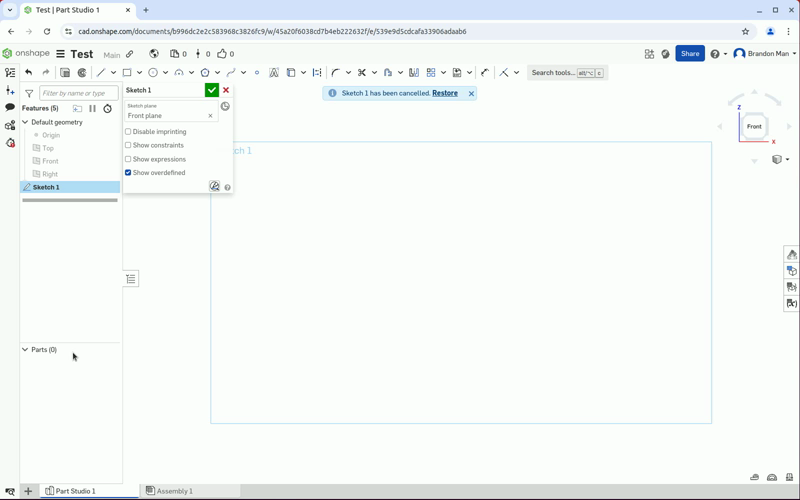
key(y)
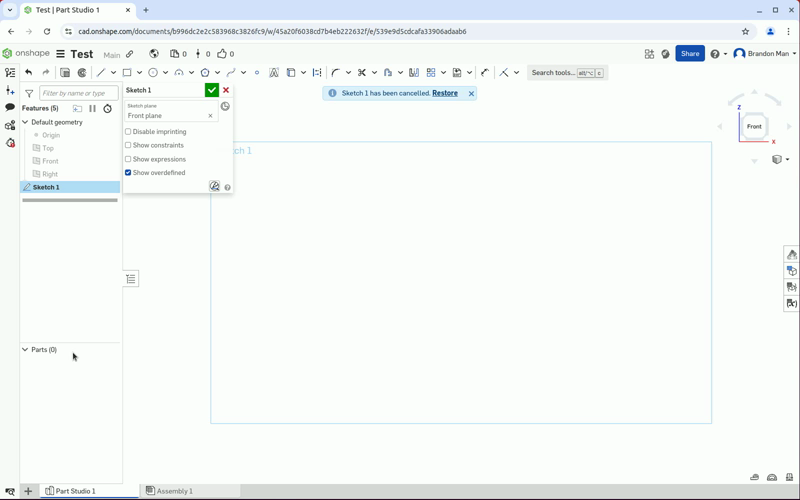
key(l)
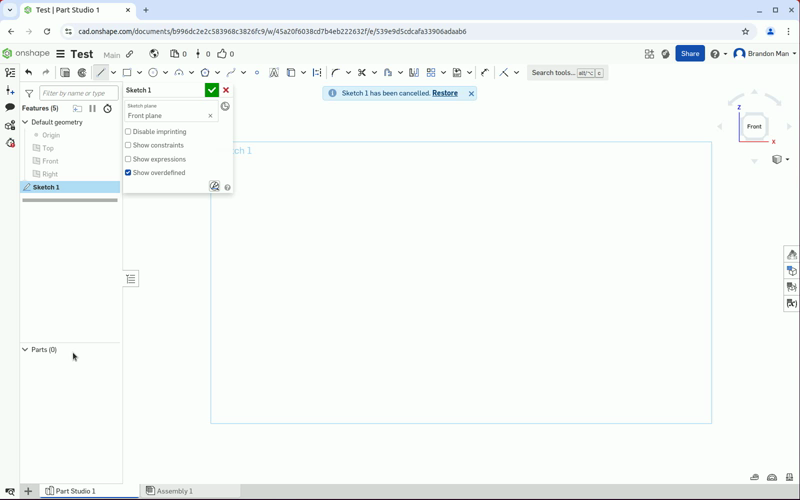
key_down(shift)
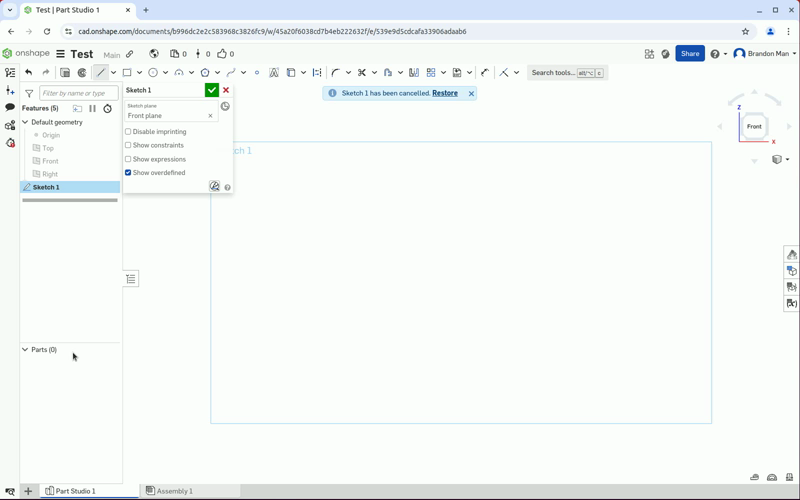
mouse_move(348, 301)
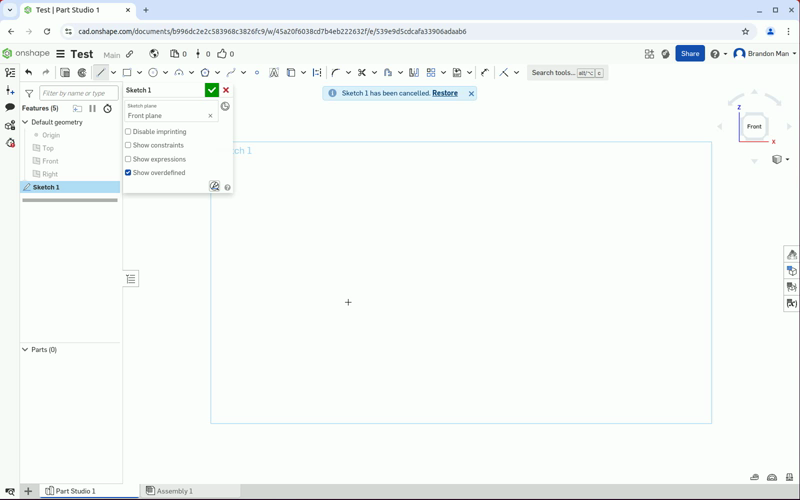
click(348, 301)
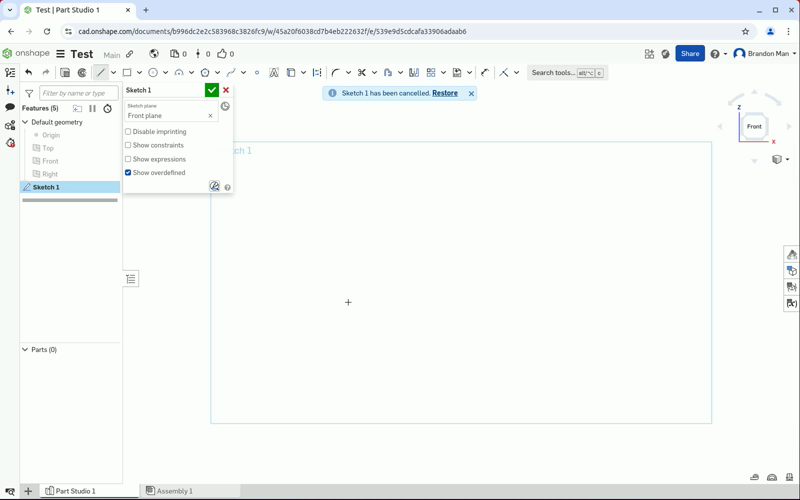
key_up(shift)
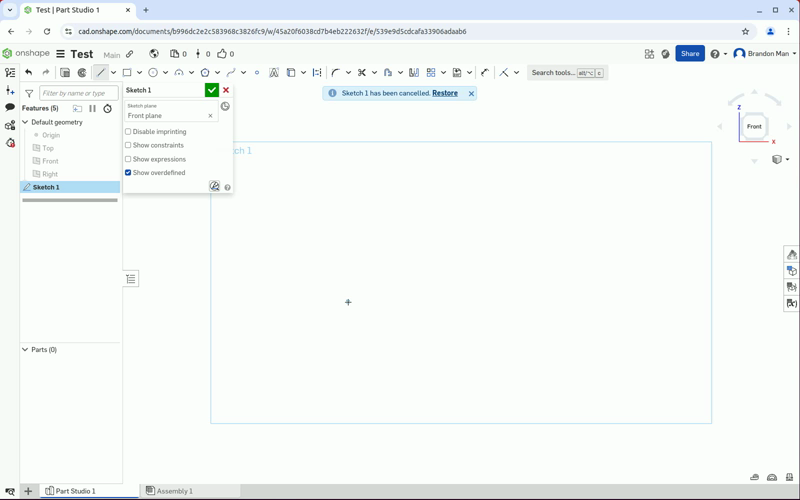
key_down(shift)
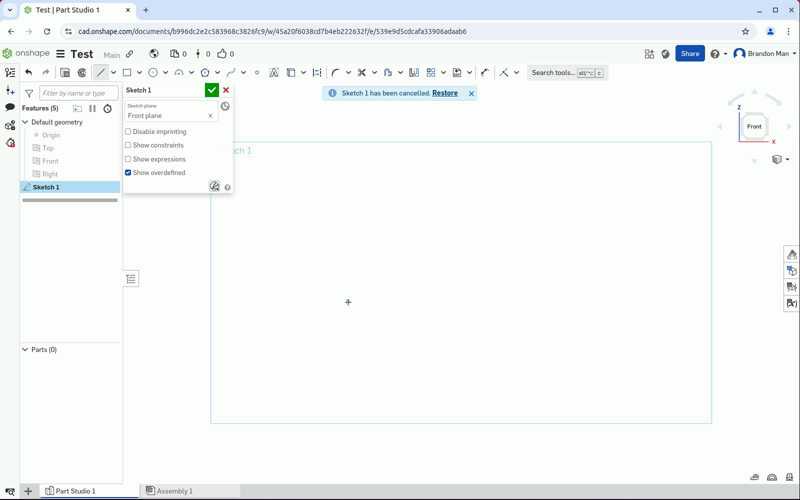
mouse_move(453, 301)
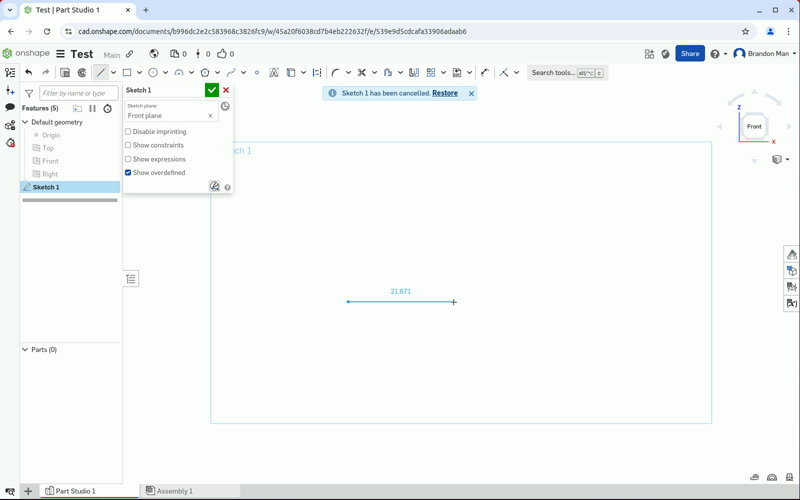
click(453, 301)
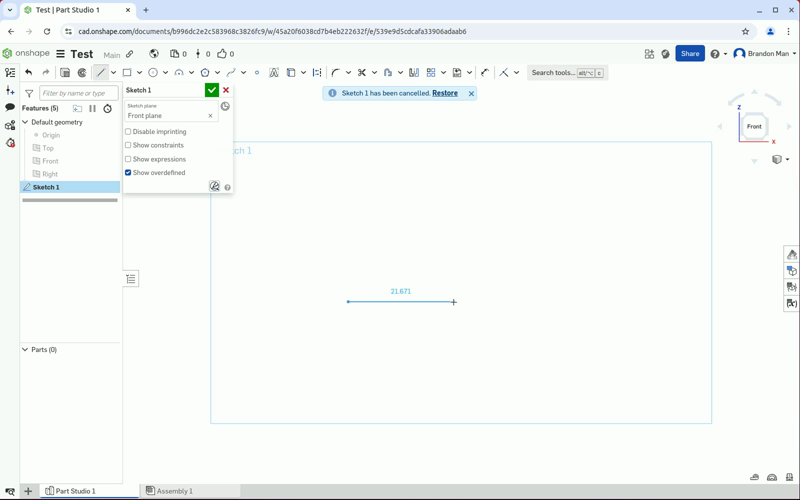
key_up(shift)
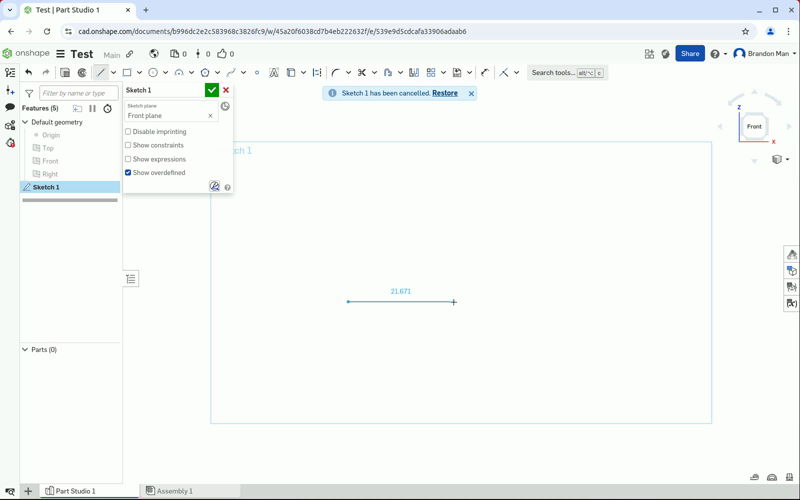
key_down(shift)
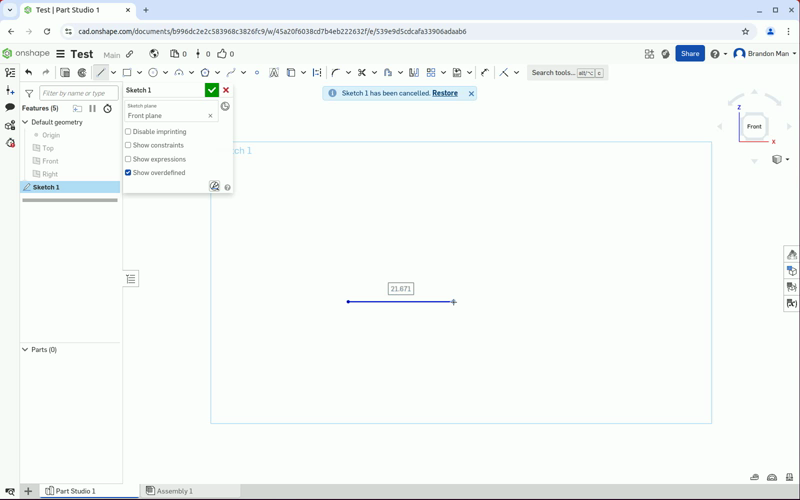
mouse_move(483, 301)
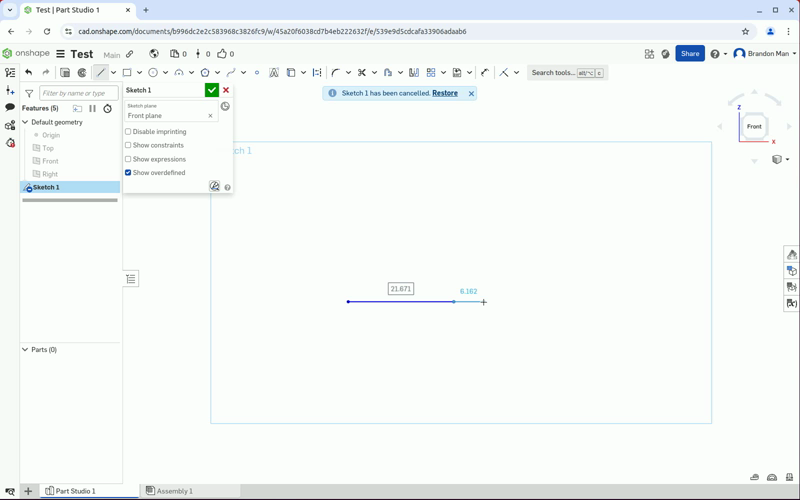
mouse_move(453, 246)
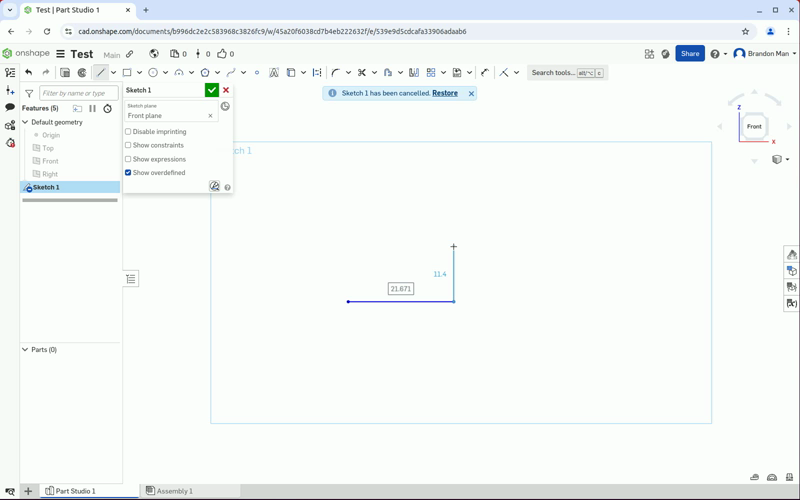
click(453, 246)
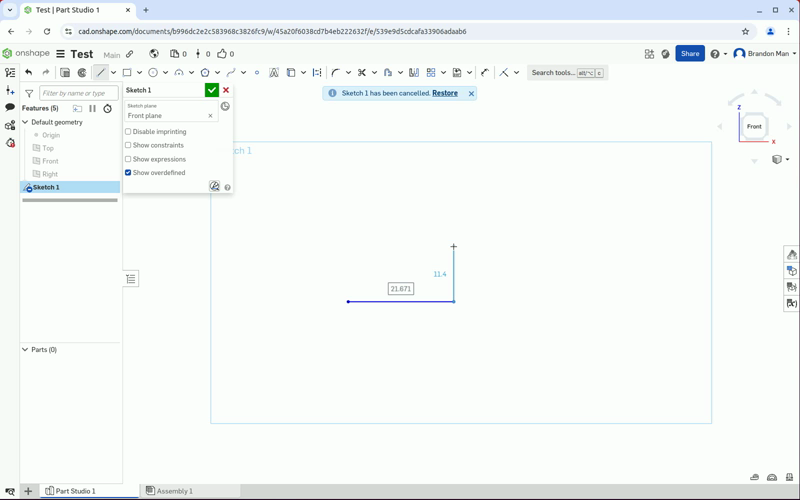
key_up(shift)
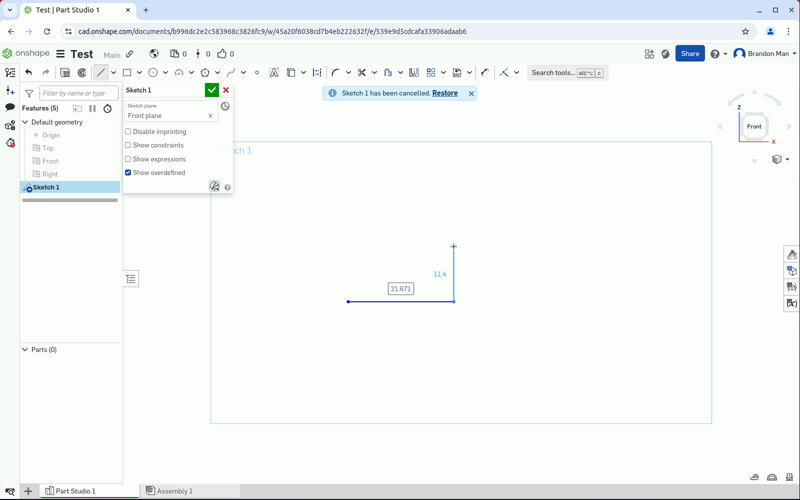
key_down(shift)
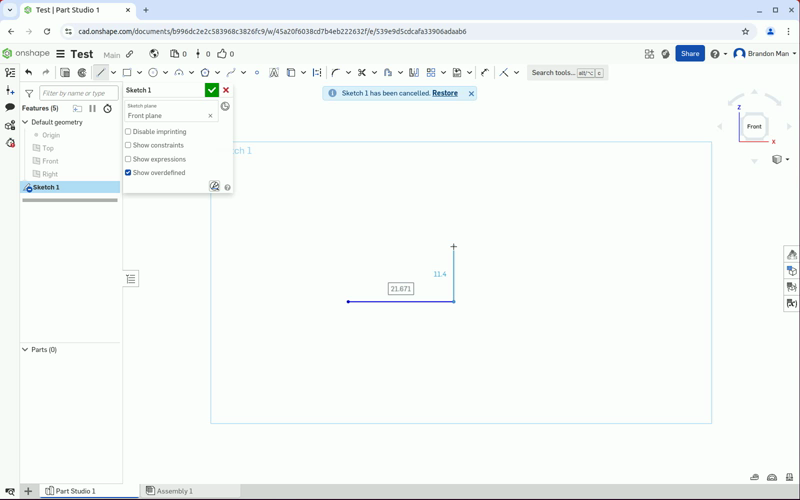
mouse_move(348, 246)
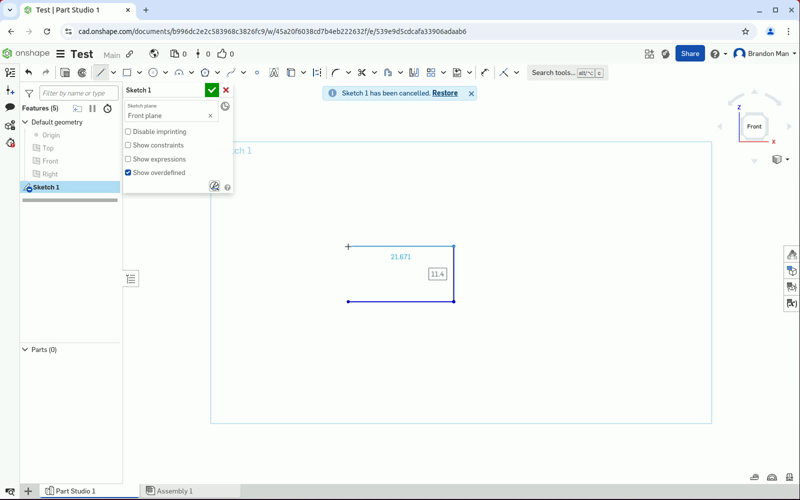
click(348, 246)
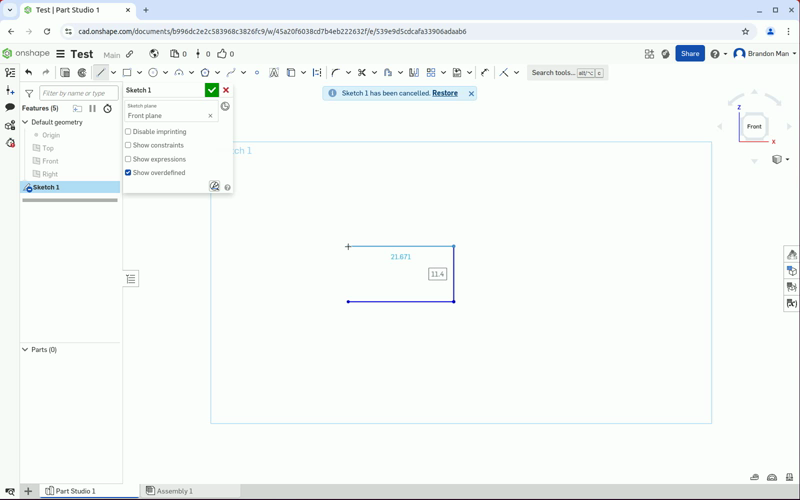
key_up(shift)
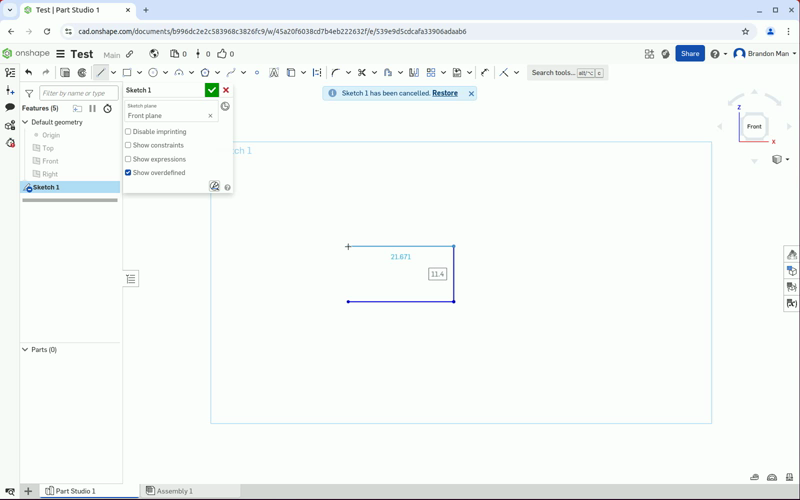
mouse_move(378, 246)
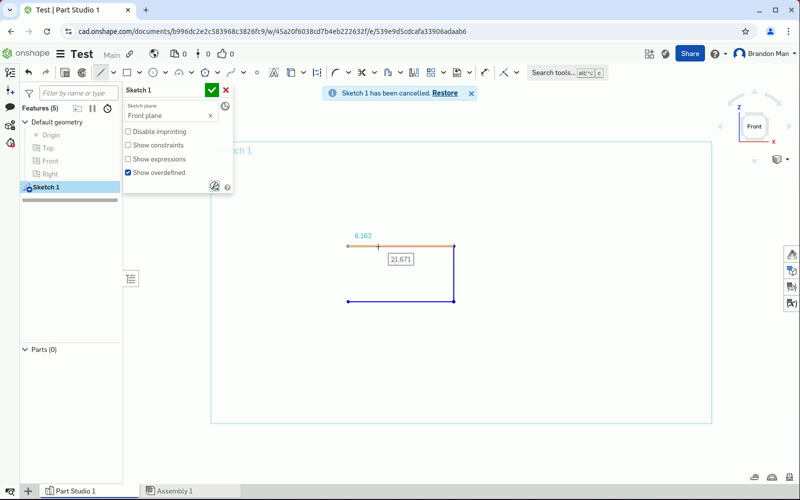
key_down(shift)
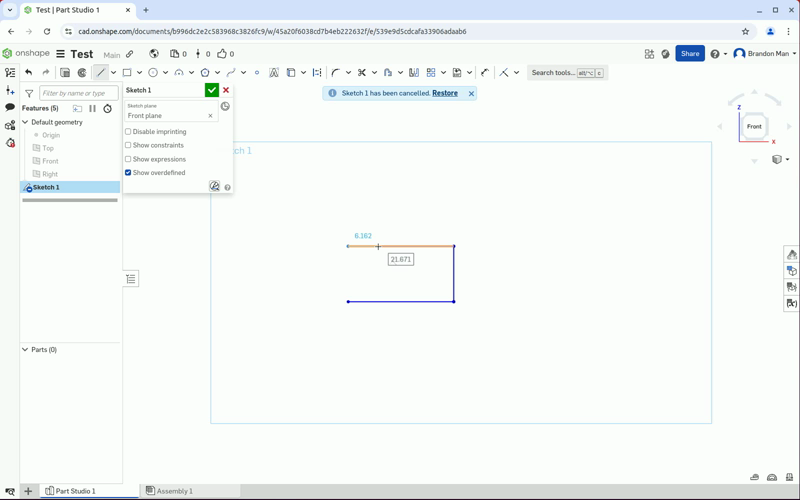
mouse_move(348, 301)
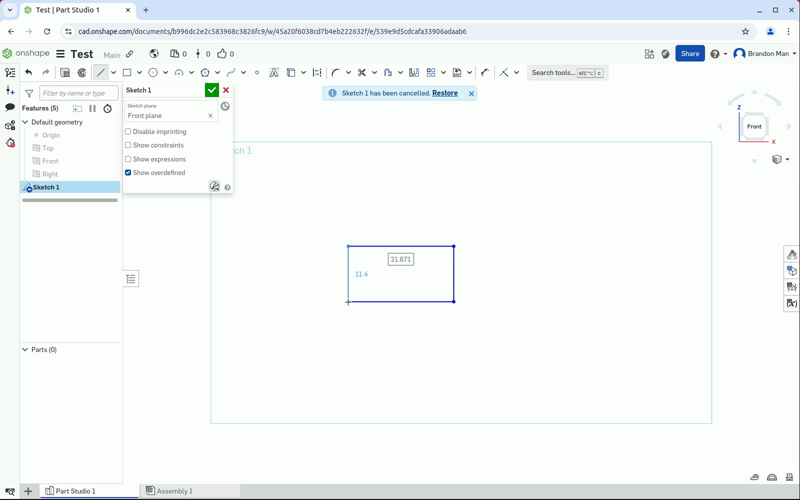
key_up(shift)
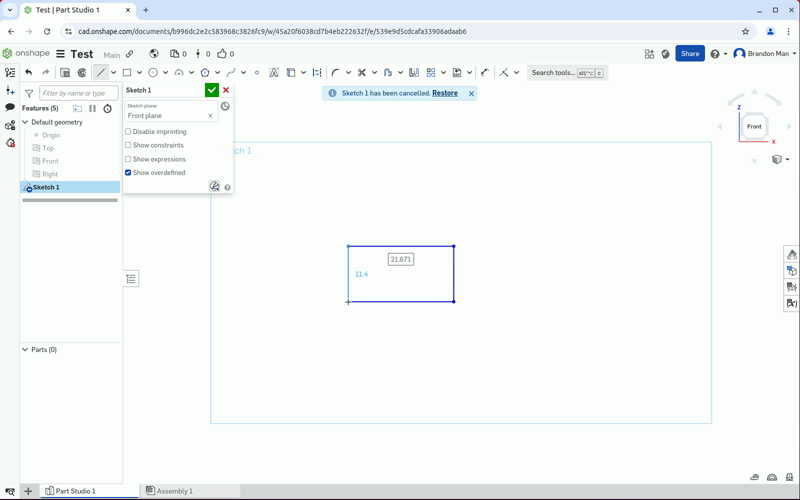
click(348, 301)
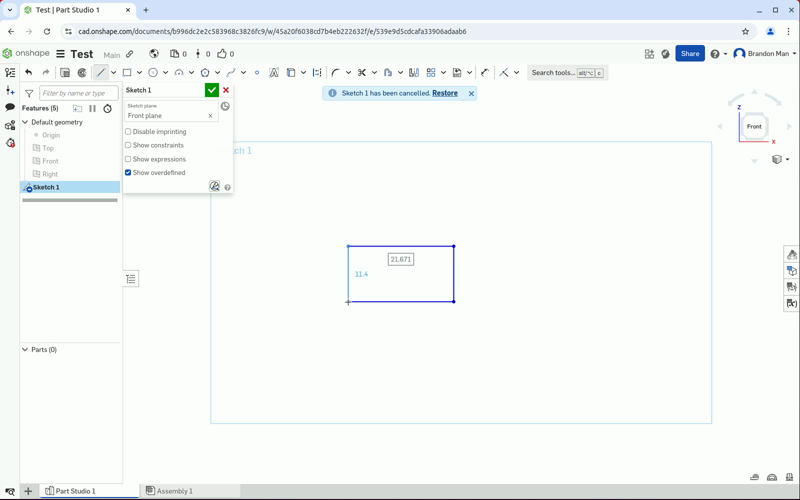
key(esc)
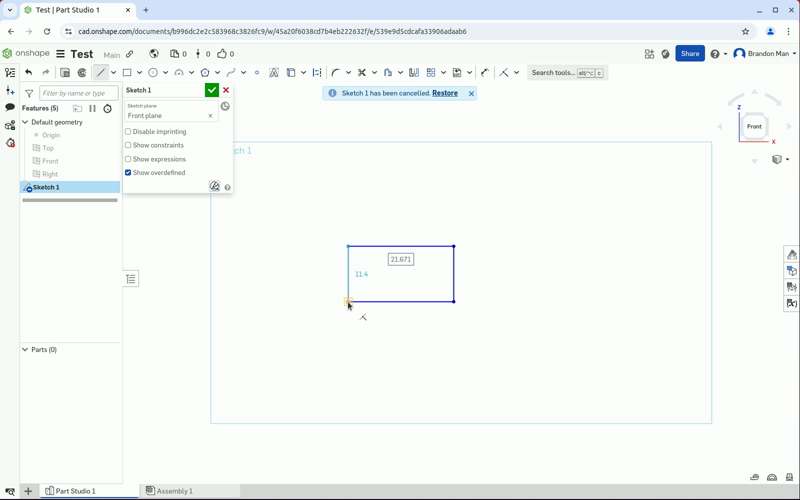
key(c)
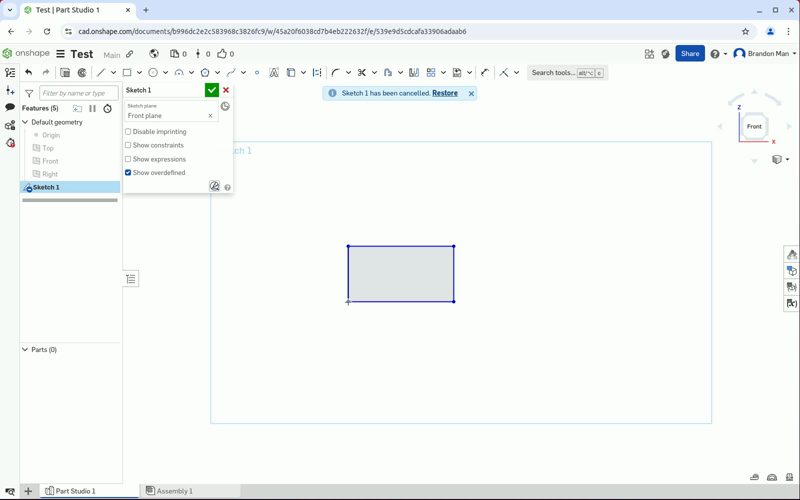
key_down(shift)
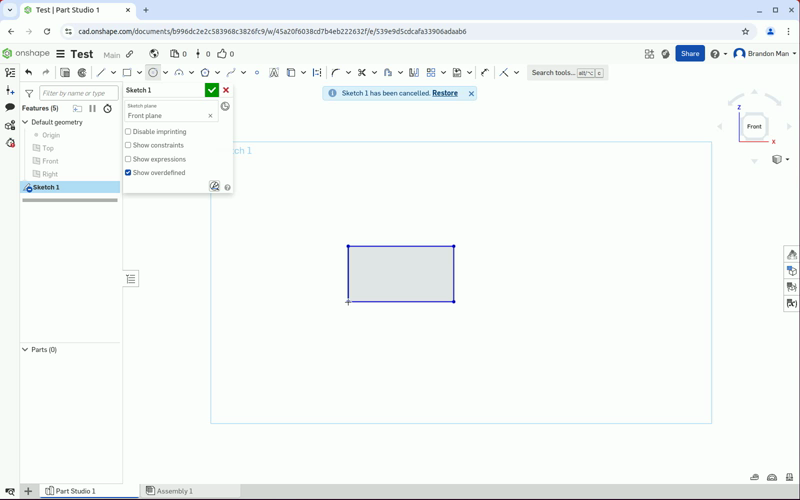
mouse_move(367, 273)
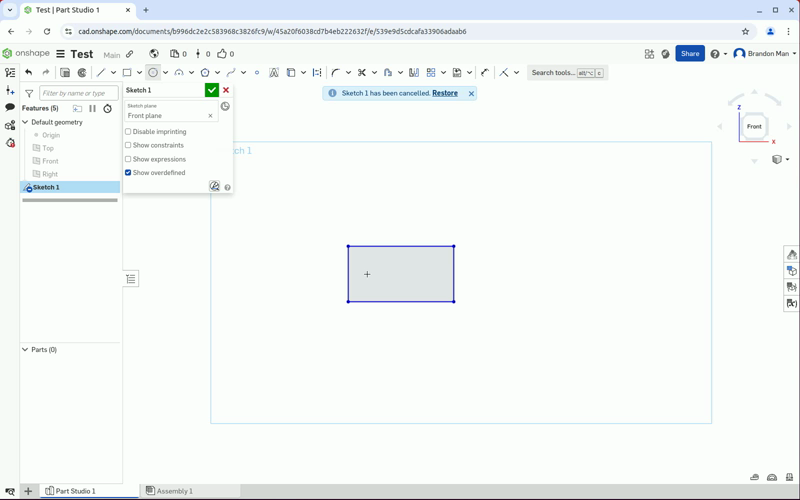
click(367, 273)
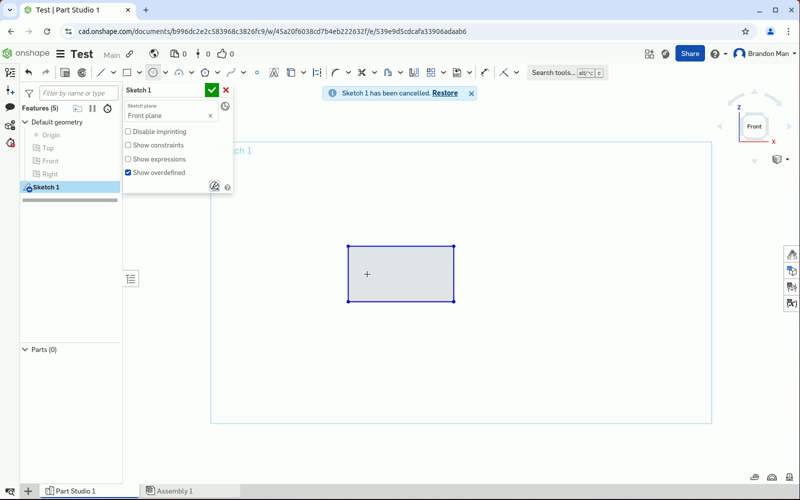
key_up(shift)
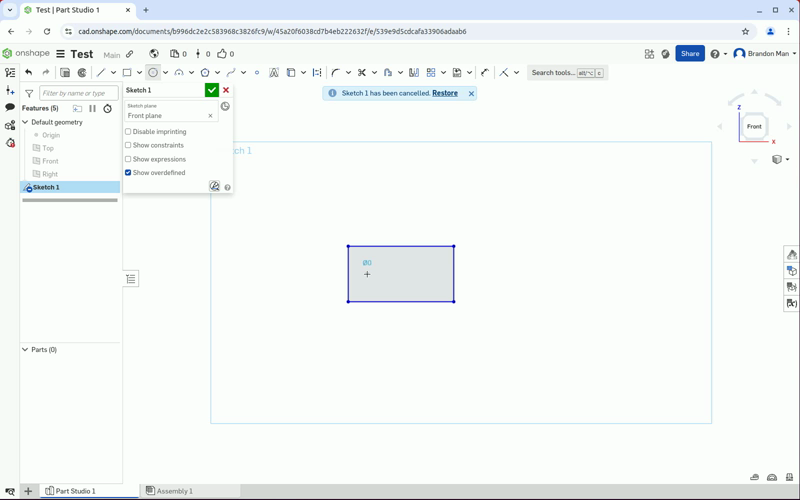
mouse_move(376, 273)
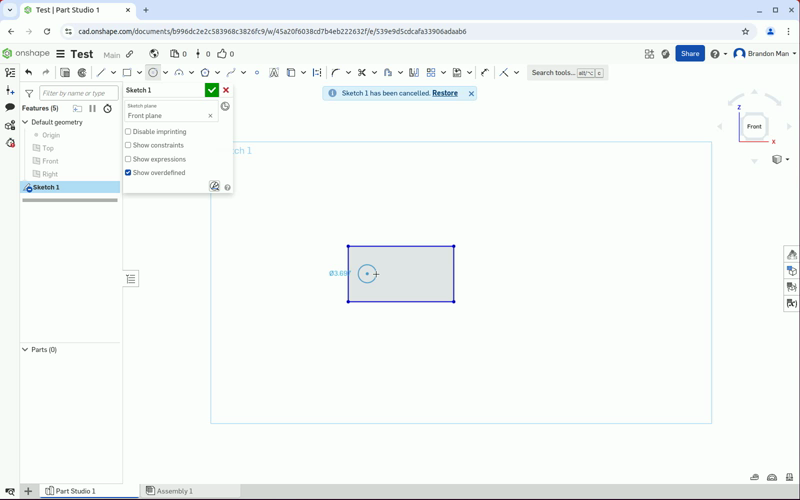
click(376, 273)
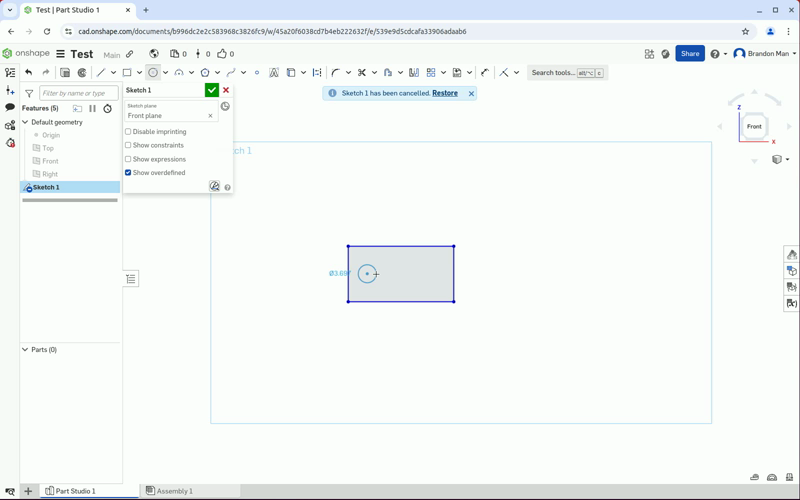
key(esc)
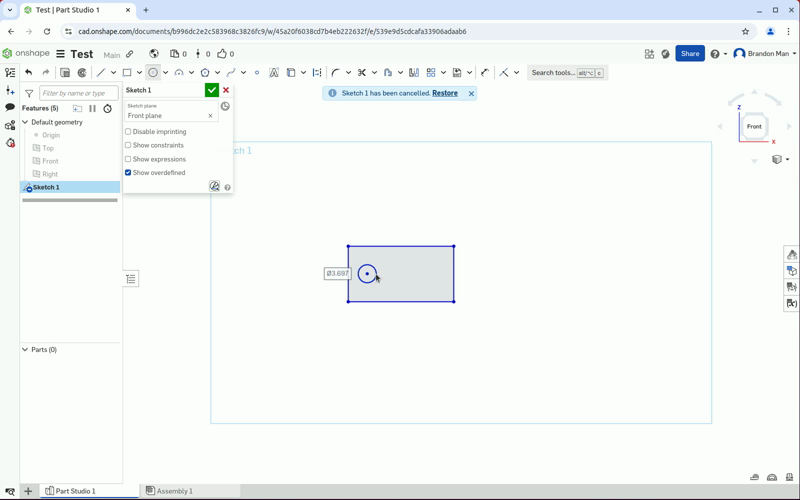
key(l)
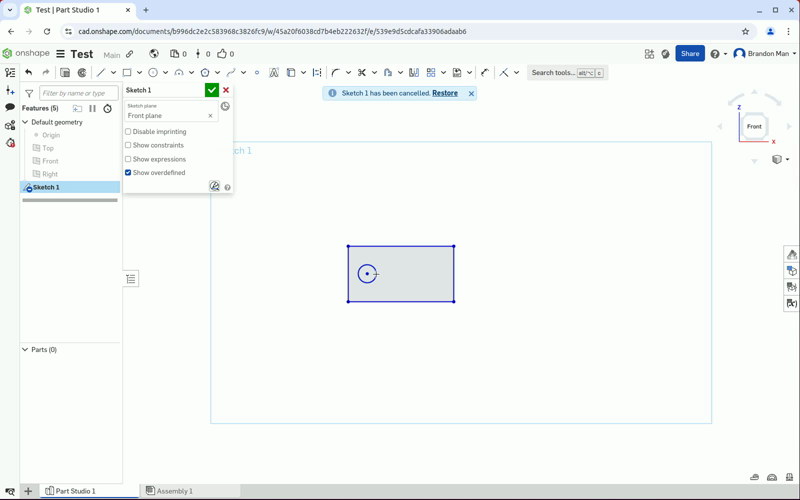
key_down(shift)
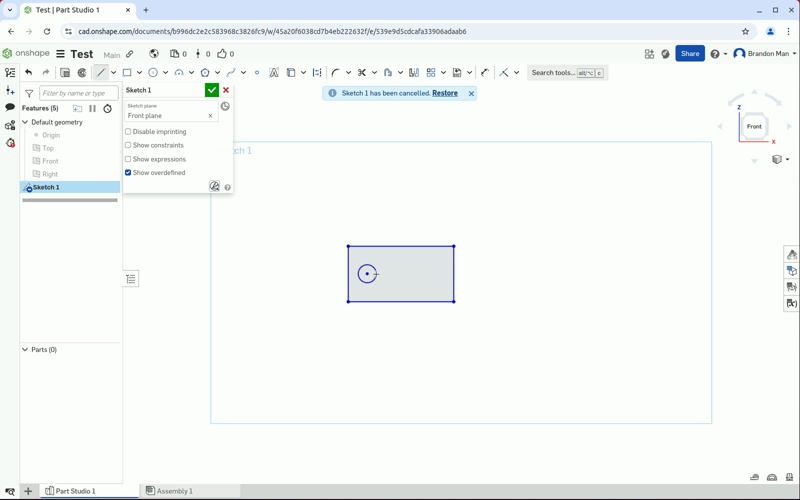
mouse_move(384, 282)
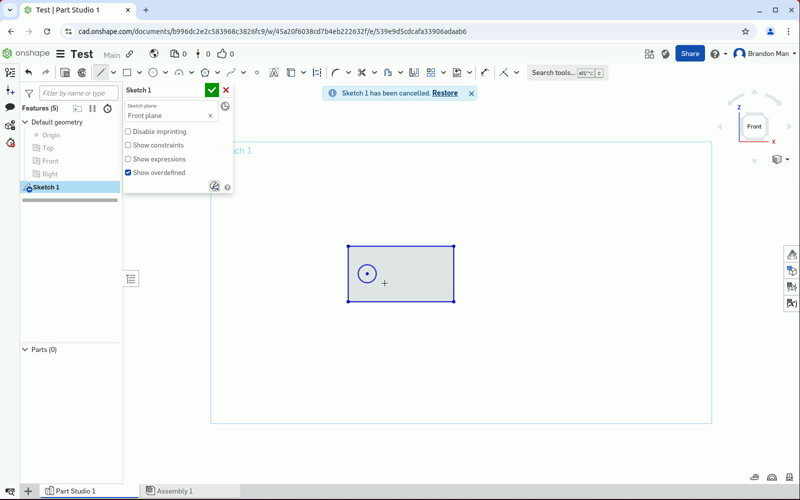
click(384, 282)
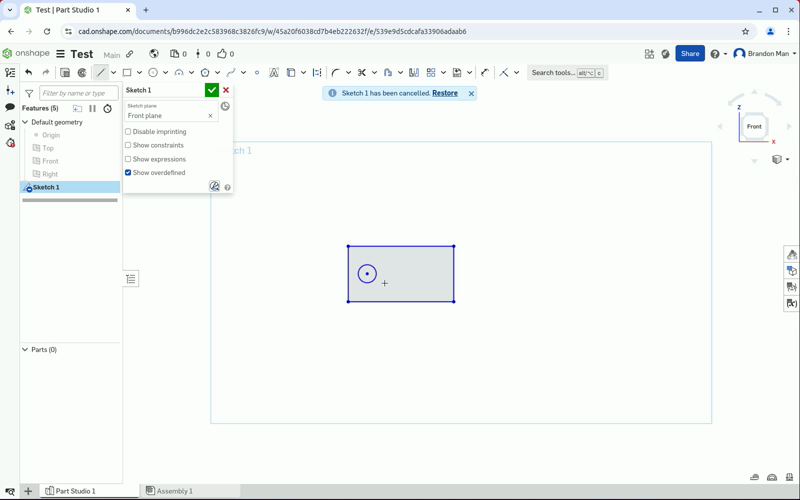
key_up(shift)
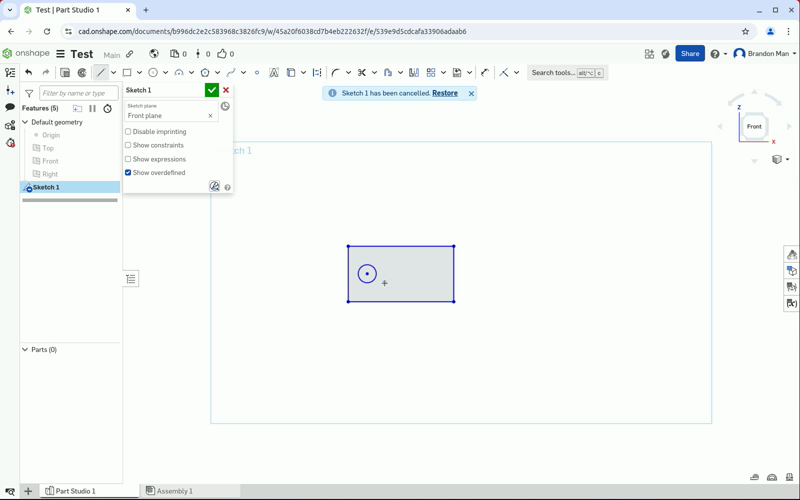
key_down(shift)
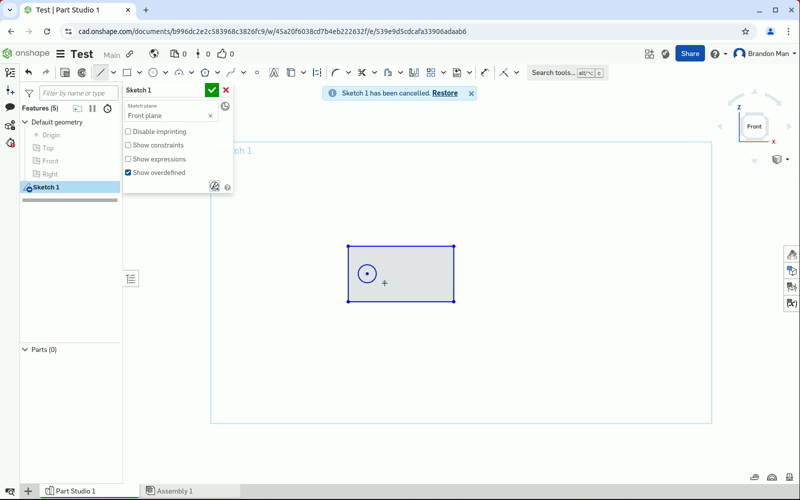
mouse_move(414, 282)
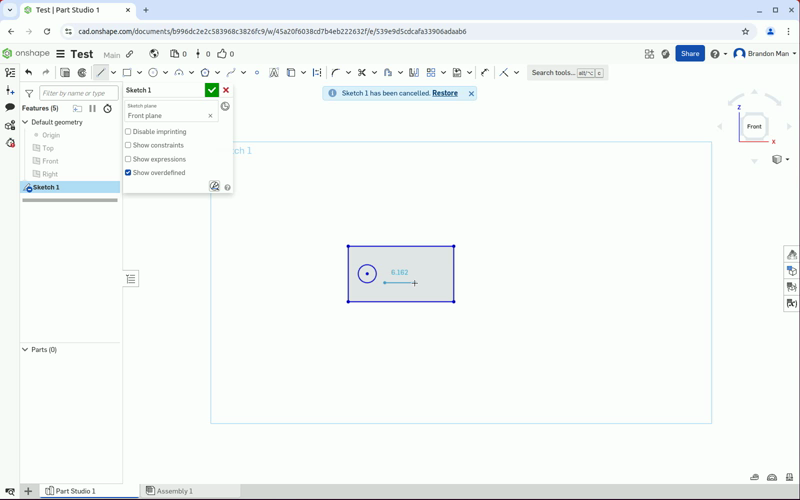
mouse_move(403, 282)
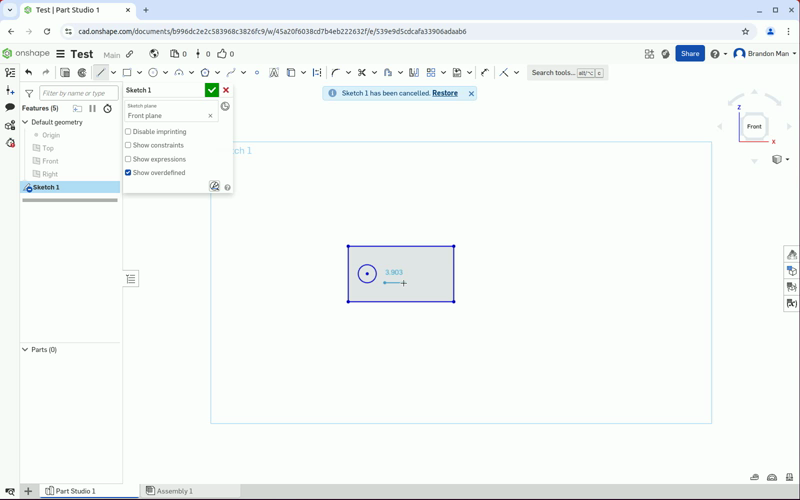
click(403, 282)
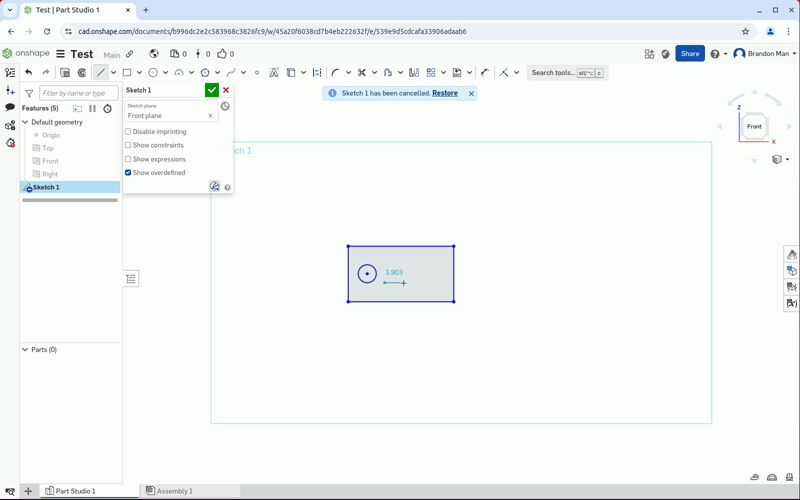
key_up(shift)
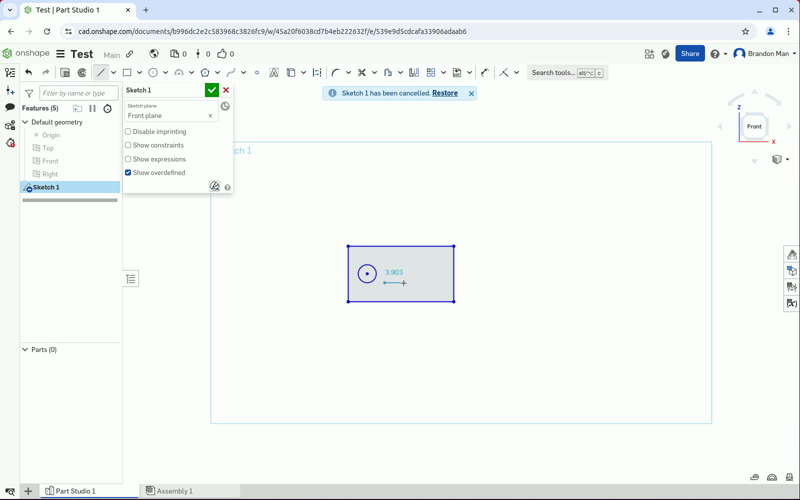
key_down(shift)
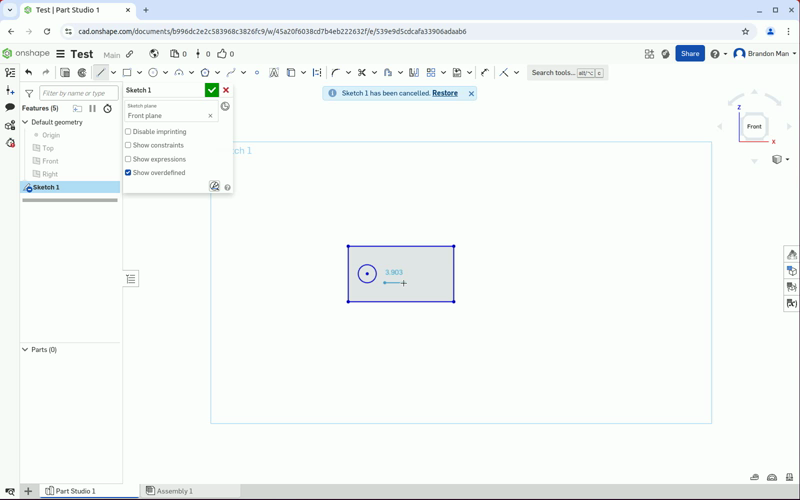
mouse_move(433, 282)
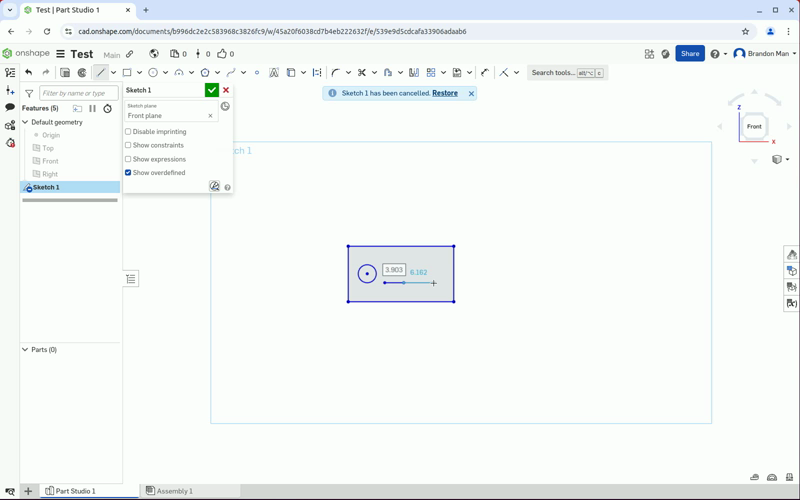
mouse_move(403, 264)
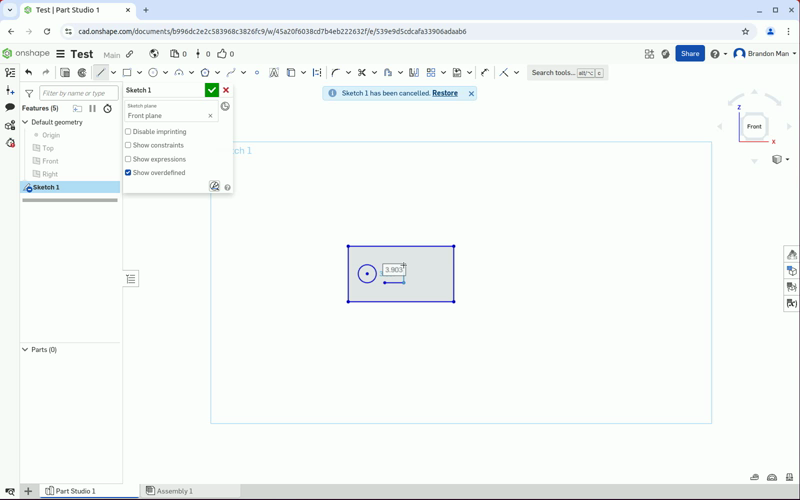
click(403, 264)
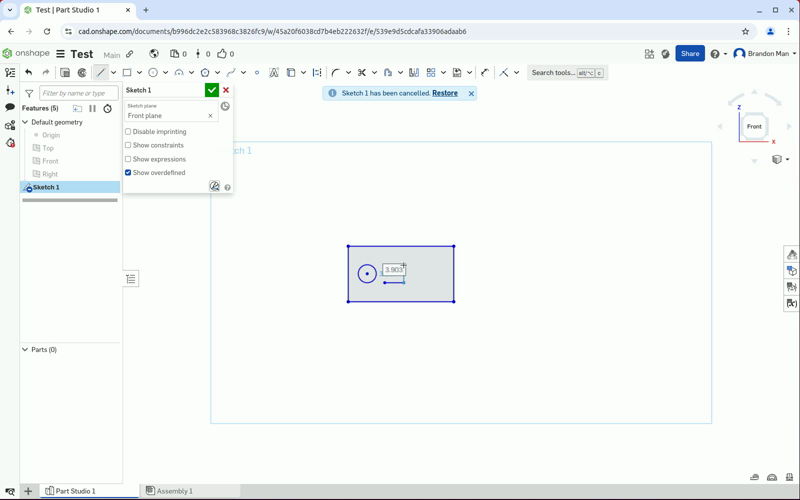
key_up(shift)
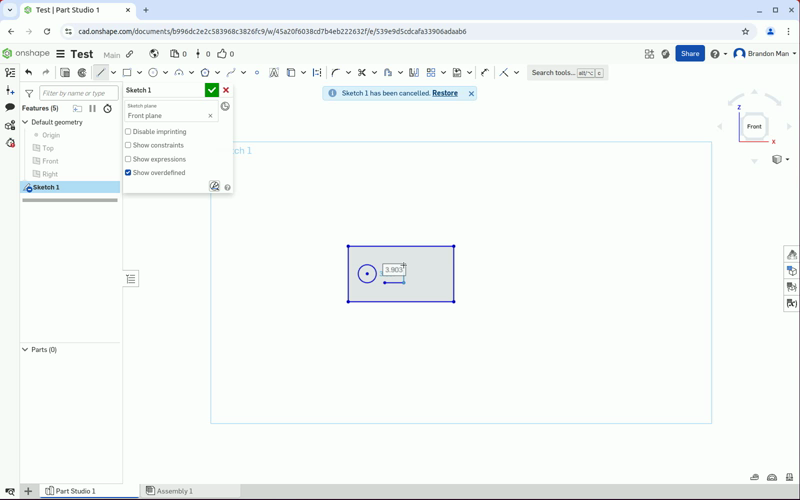
key_down(shift)
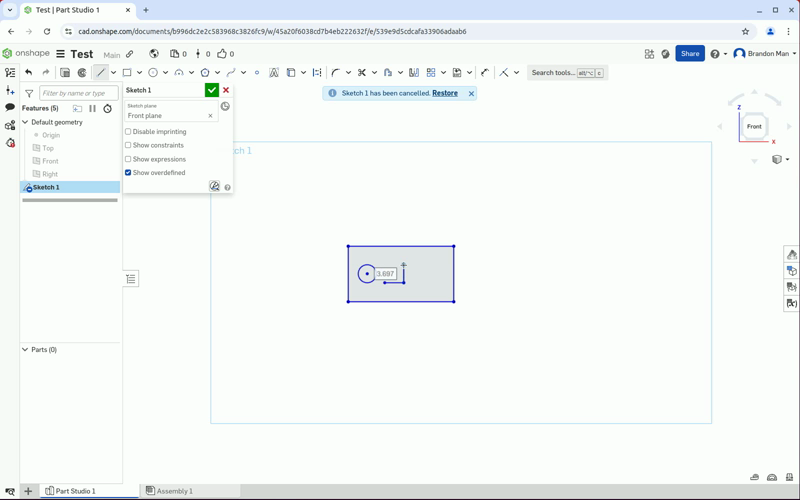
mouse_move(433, 264)
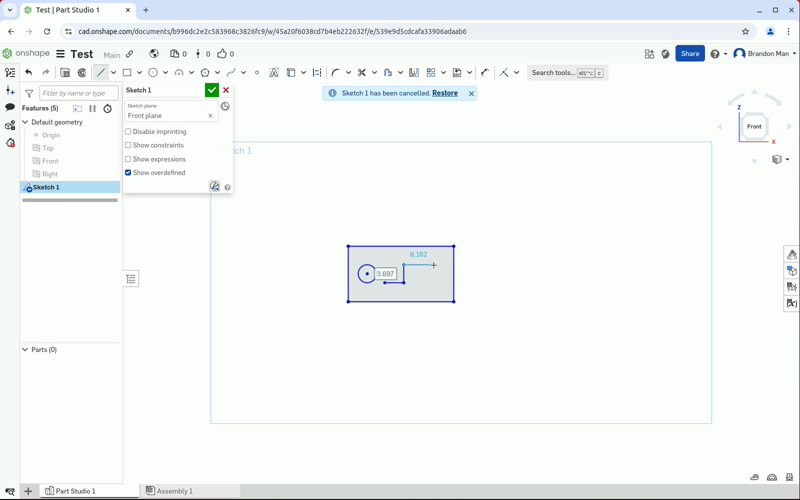
mouse_move(384, 264)
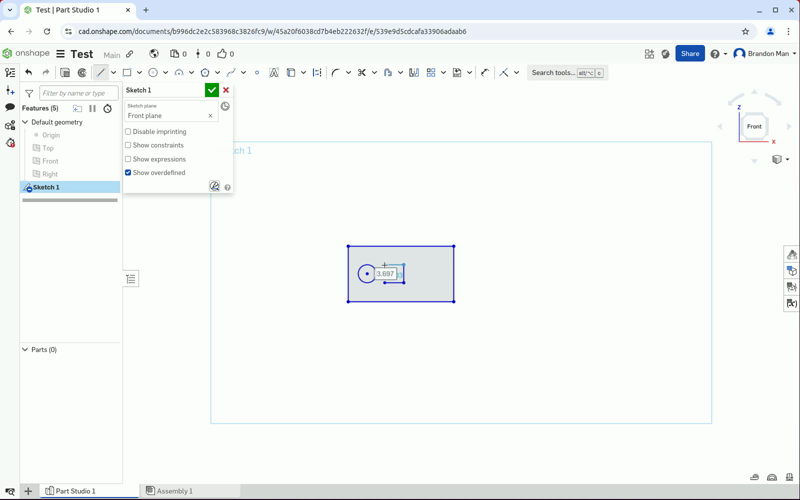
click(384, 264)
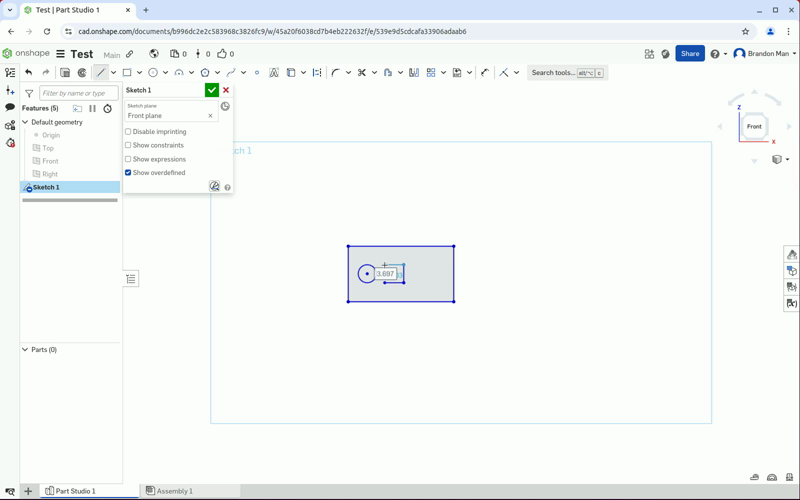
key_up(shift)
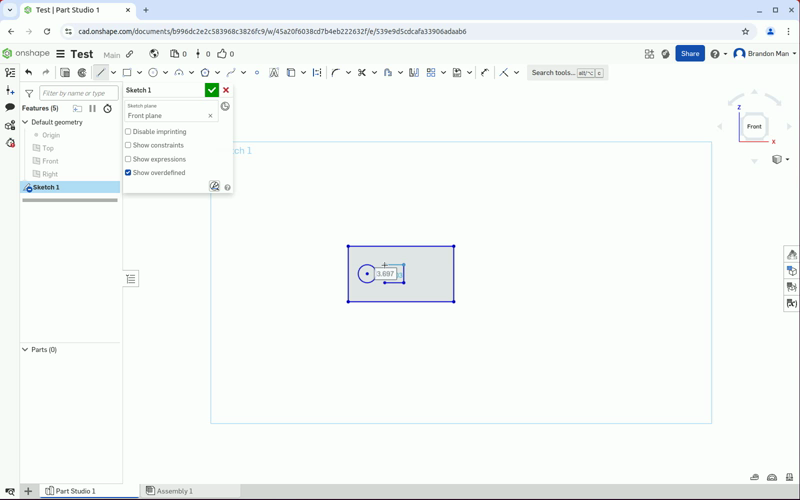
mouse_move(414, 264)
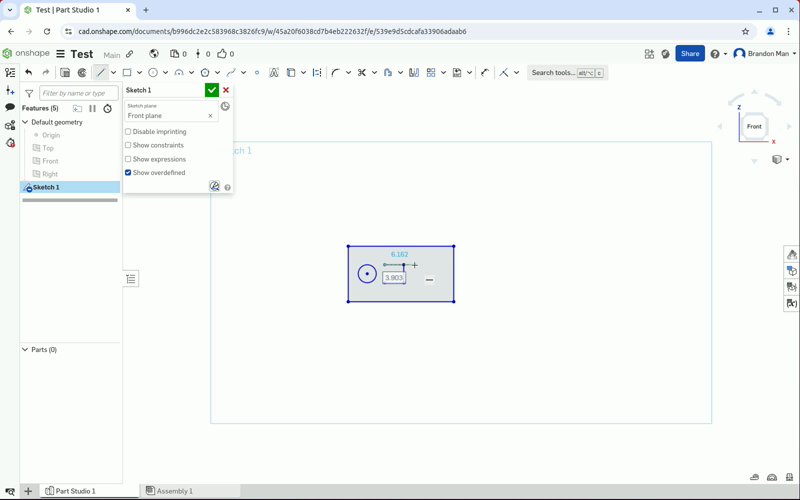
key_down(shift)
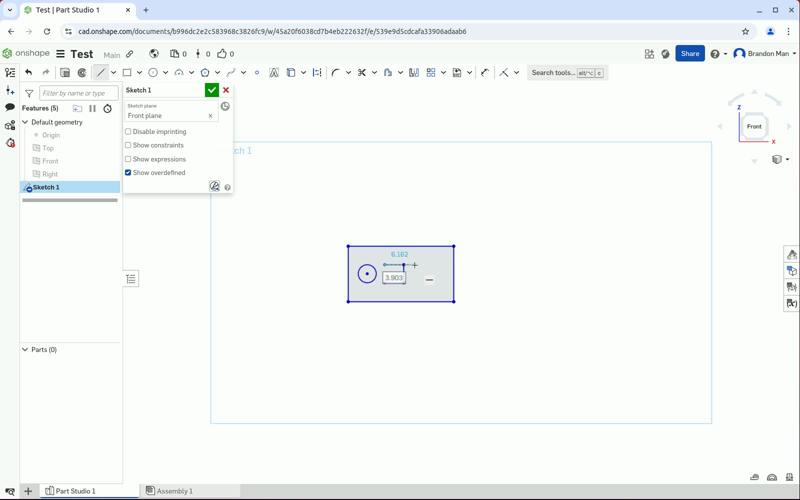
mouse_move(384, 282)
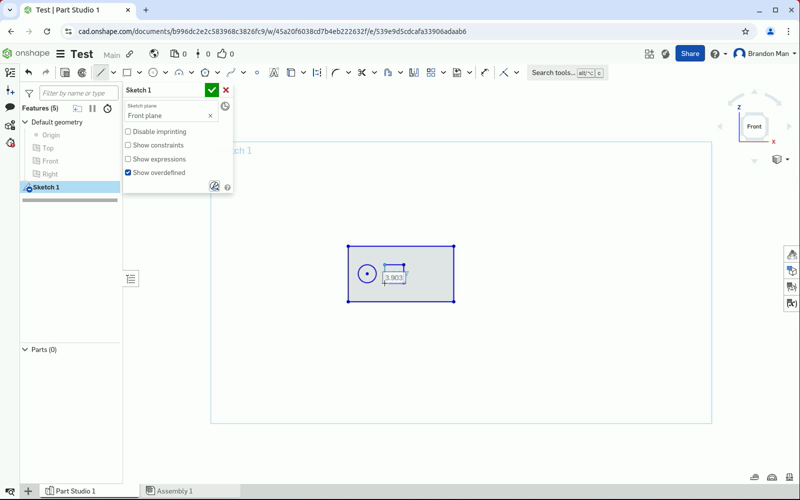
key_up(shift)
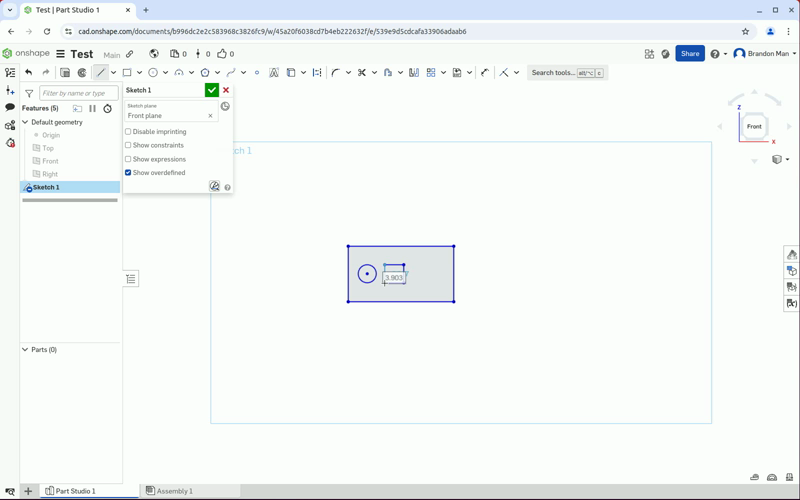
click(384, 282)
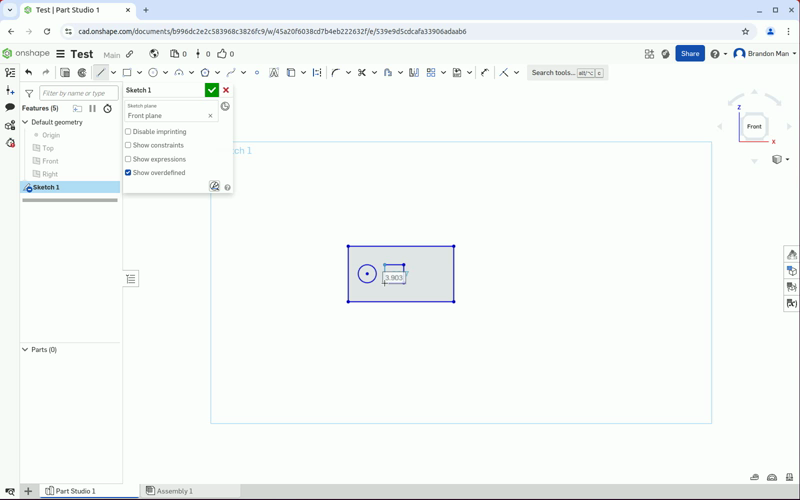
key(esc)
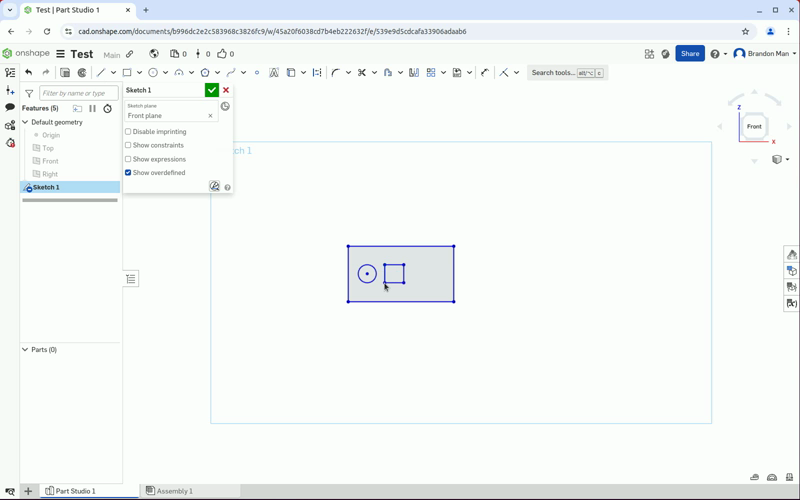
key(l)
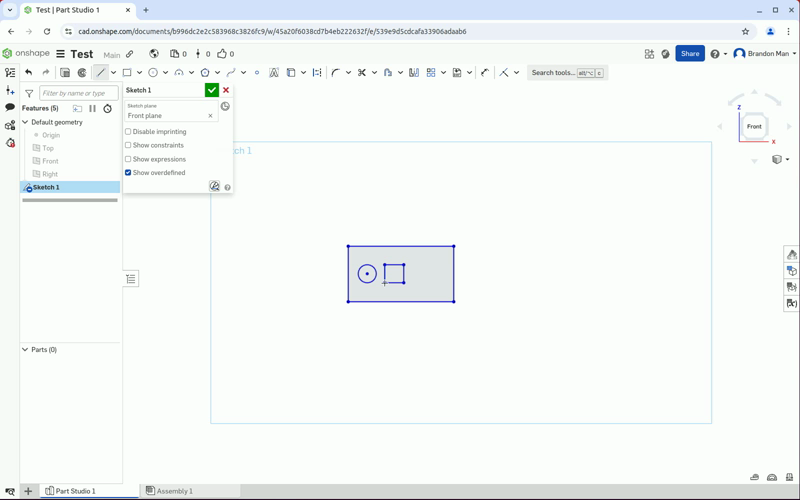
key_down(shift)
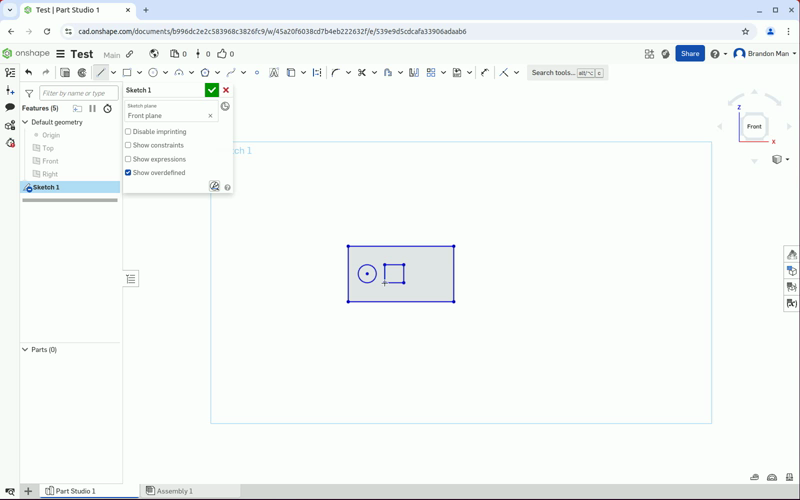
mouse_move(421, 282)
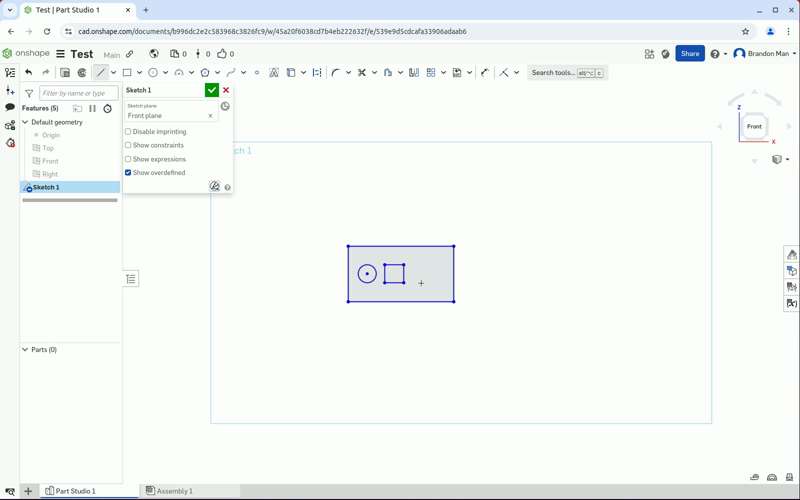
click(421, 282)
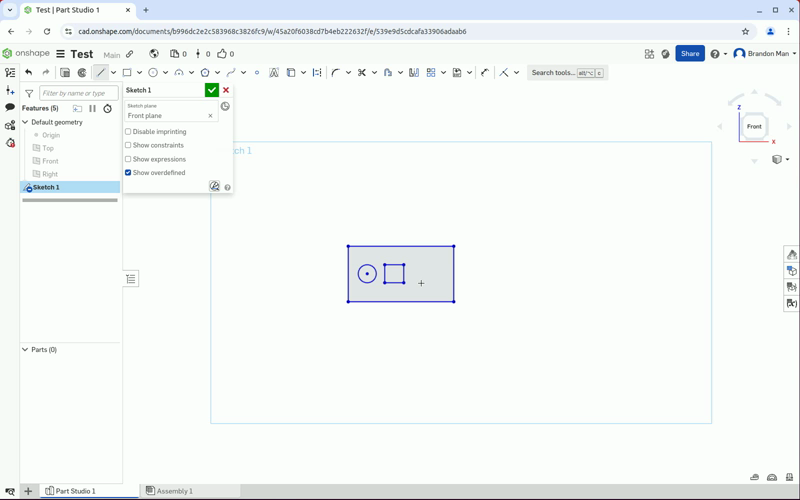
key_up(shift)
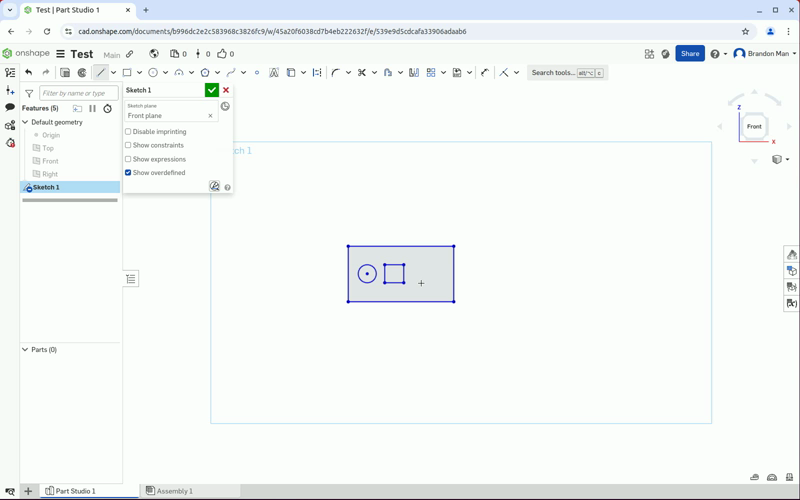
key_down(shift)
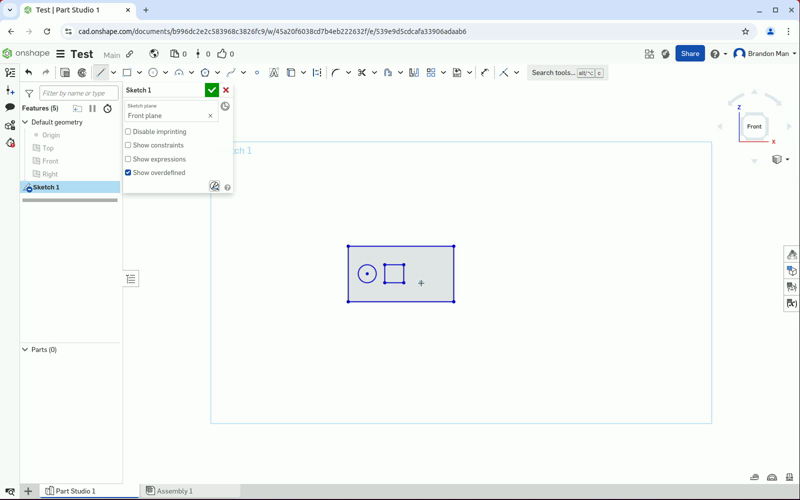
mouse_move(451, 282)
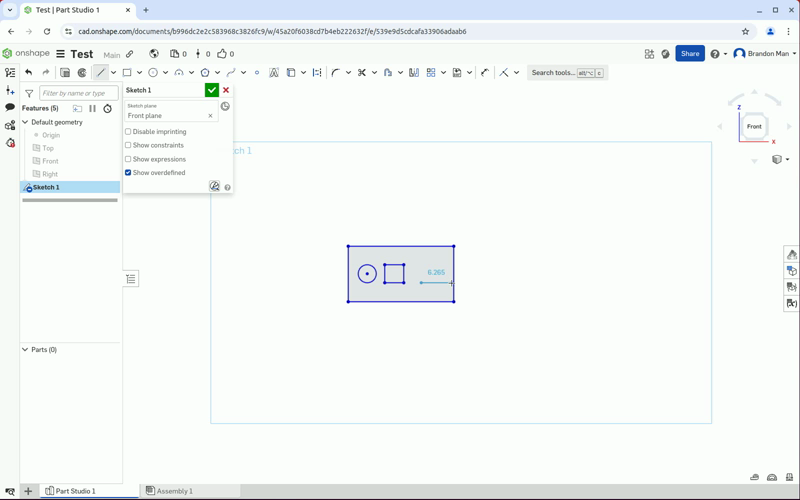
mouse_move(440, 282)
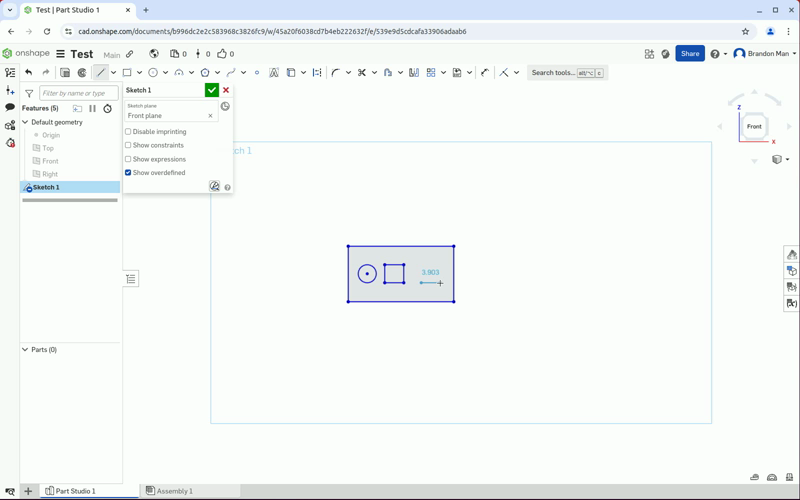
click(440, 282)
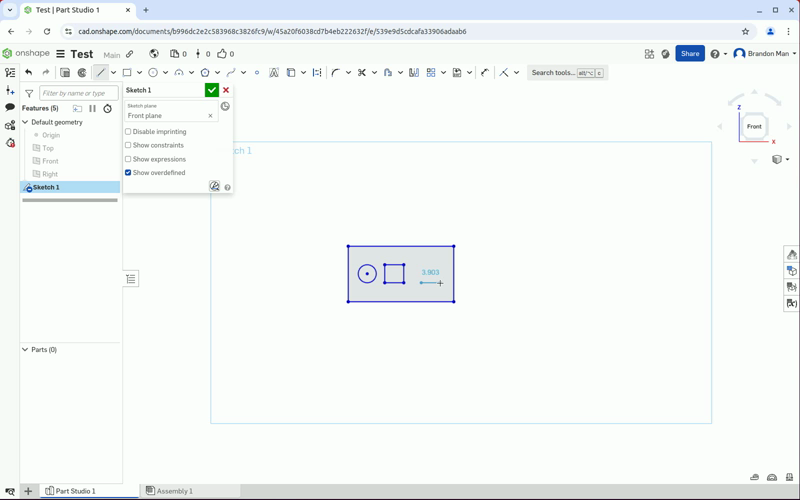
key_up(shift)
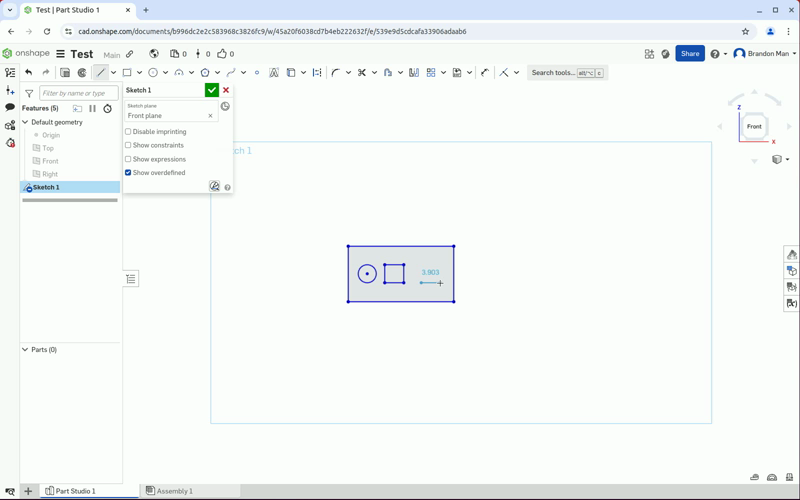
key_down(shift)
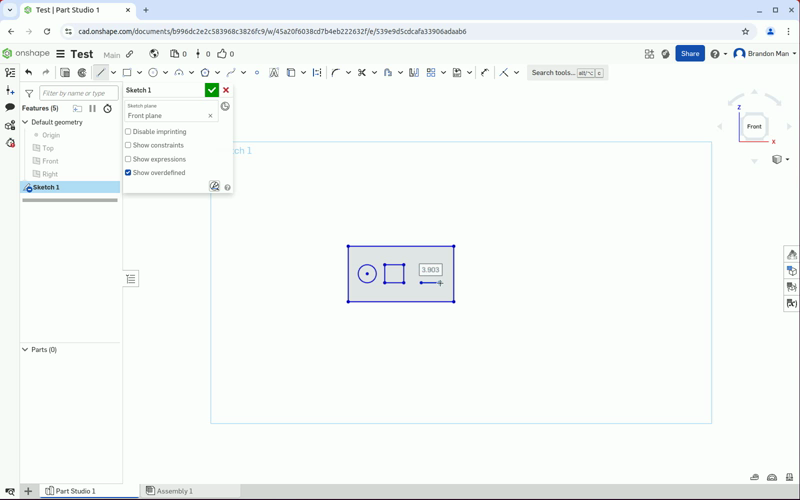
mouse_move(470, 282)
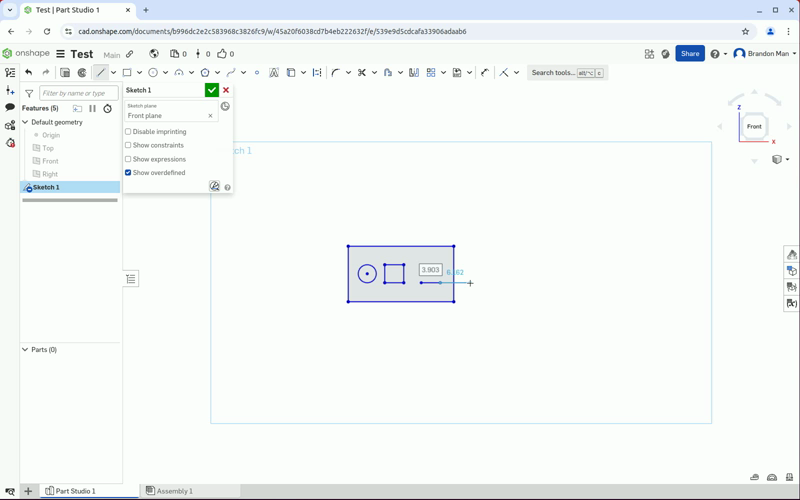
mouse_move(430, 267)
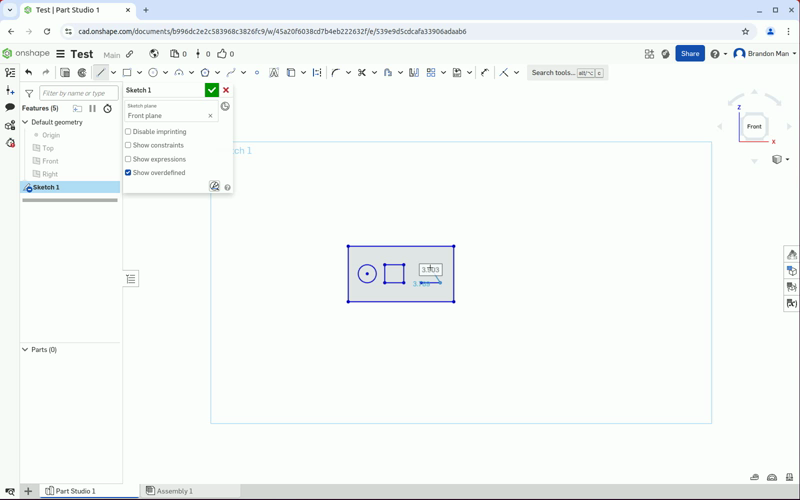
click(430, 267)
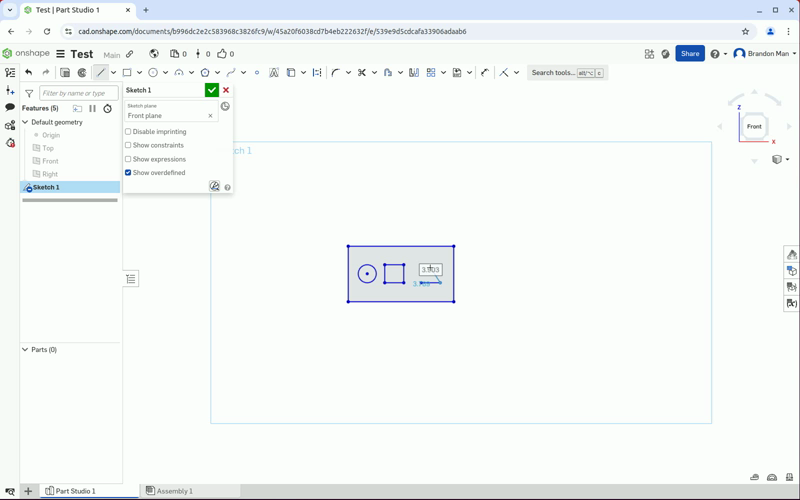
key_up(shift)
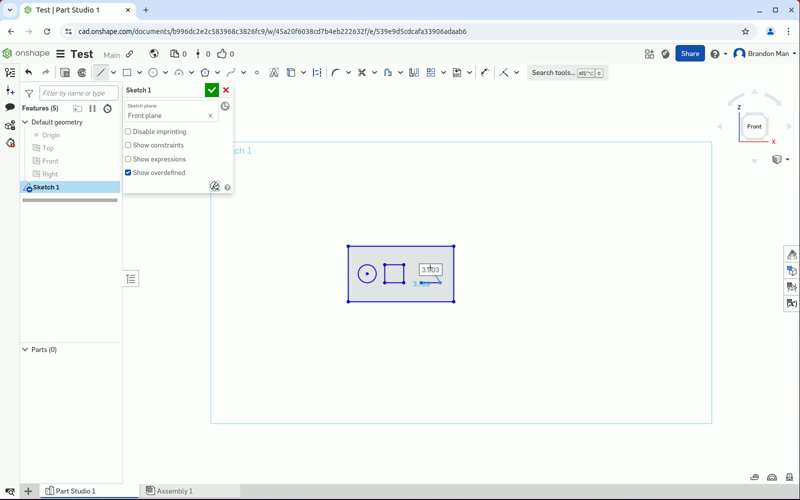
mouse_move(460, 267)
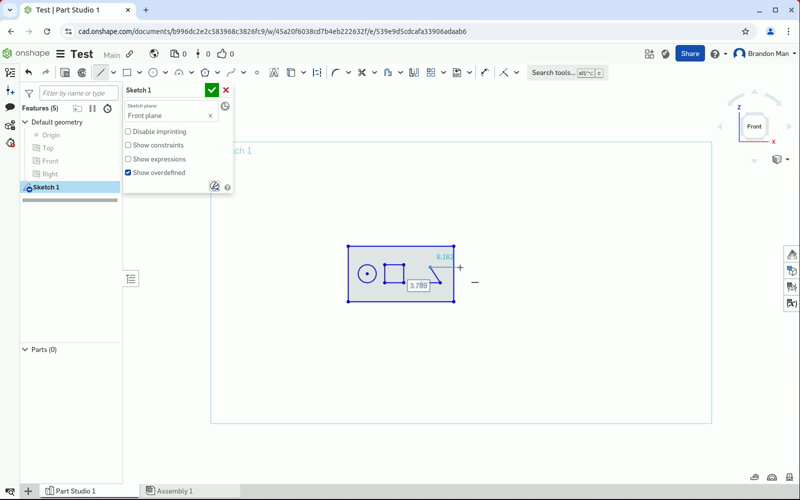
key_down(shift)
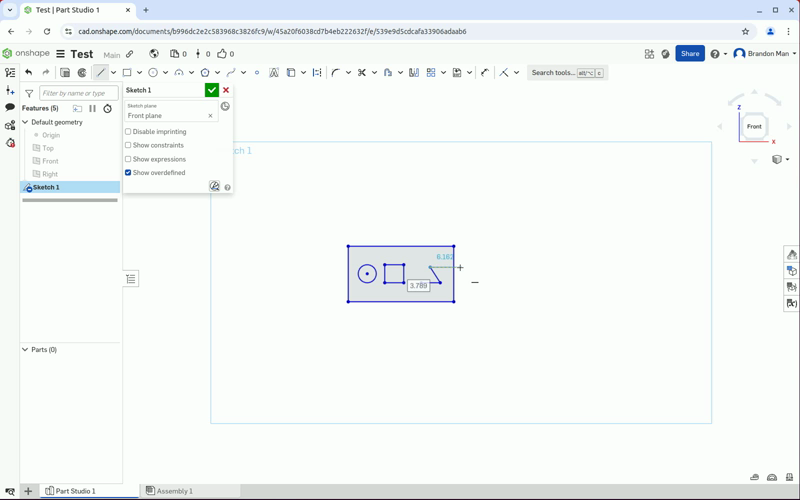
mouse_move(421, 282)
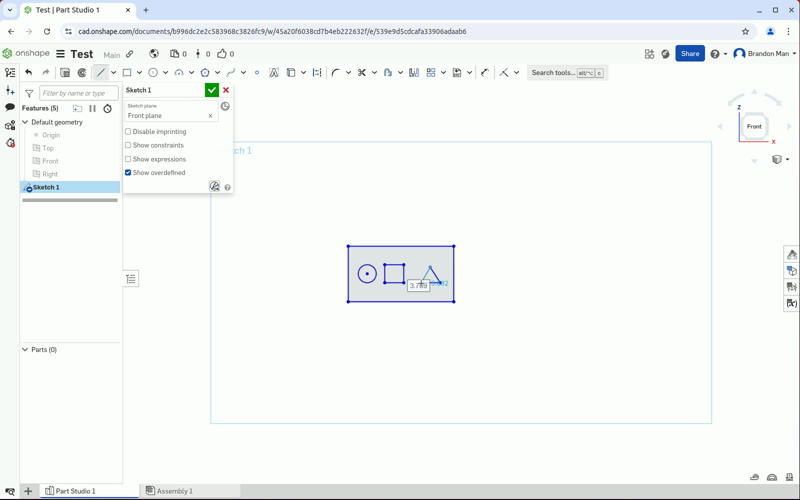
key_up(shift)
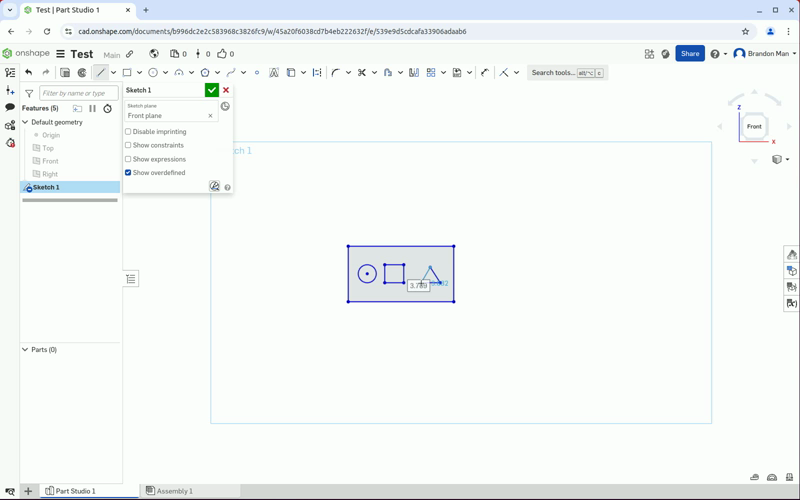
click(421, 282)
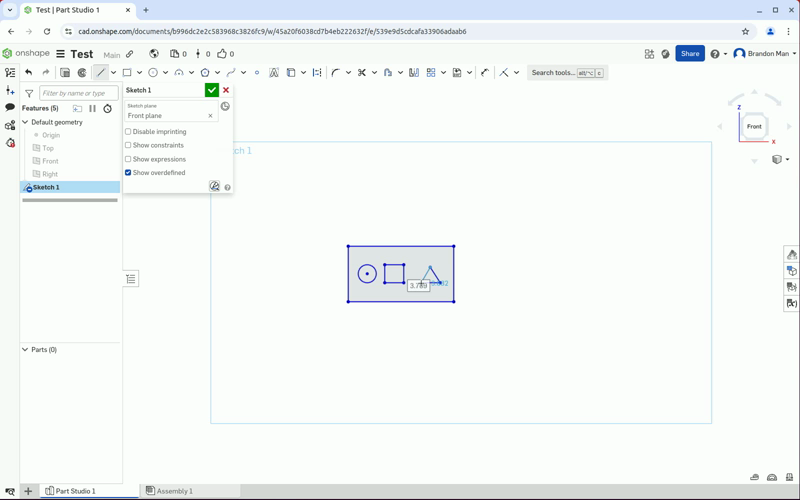
key(esc)
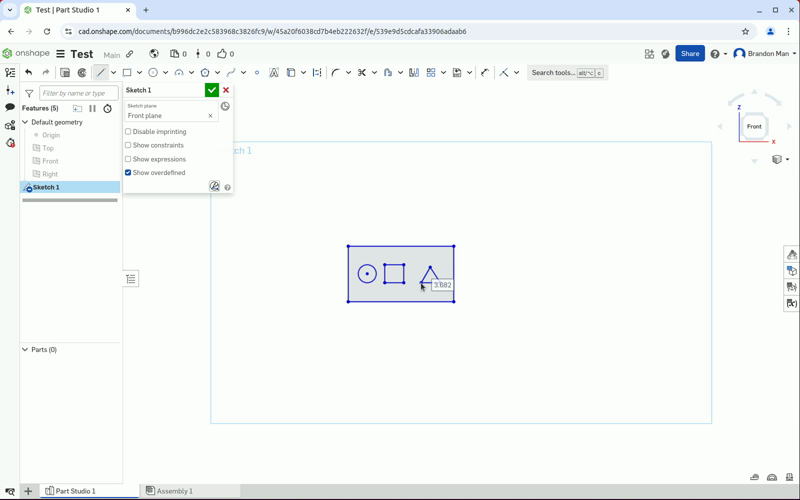
mouse_move(353, 252)
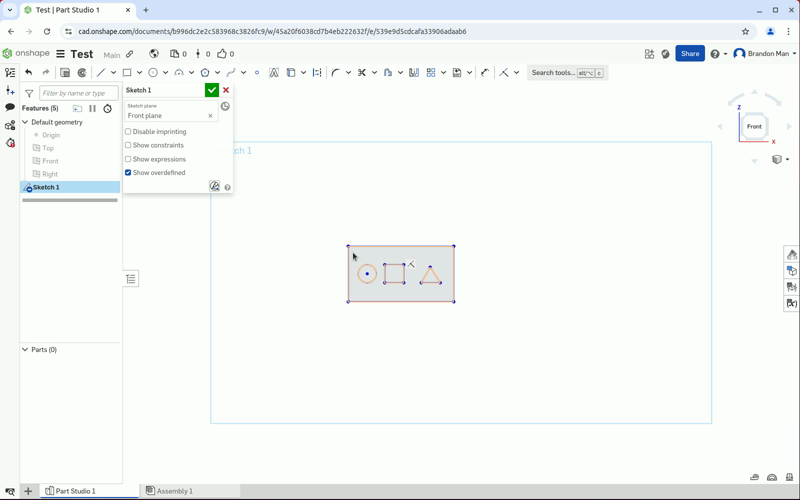
click(353, 252)
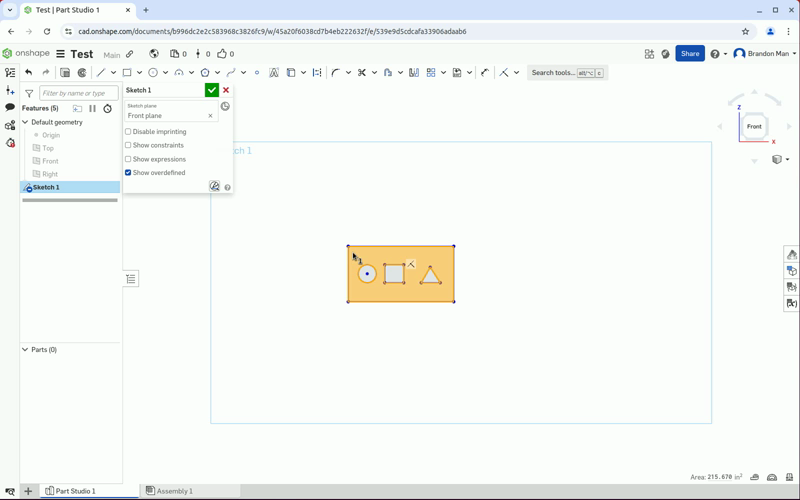
mouse_move(73, 352)
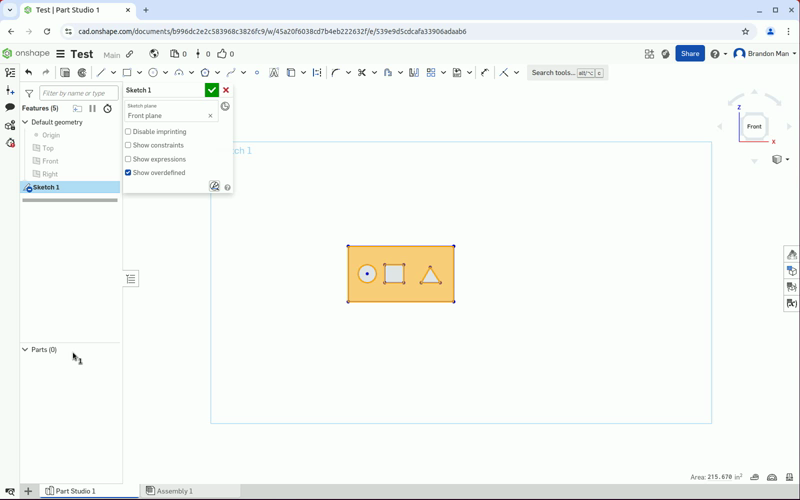
key(shift+y)
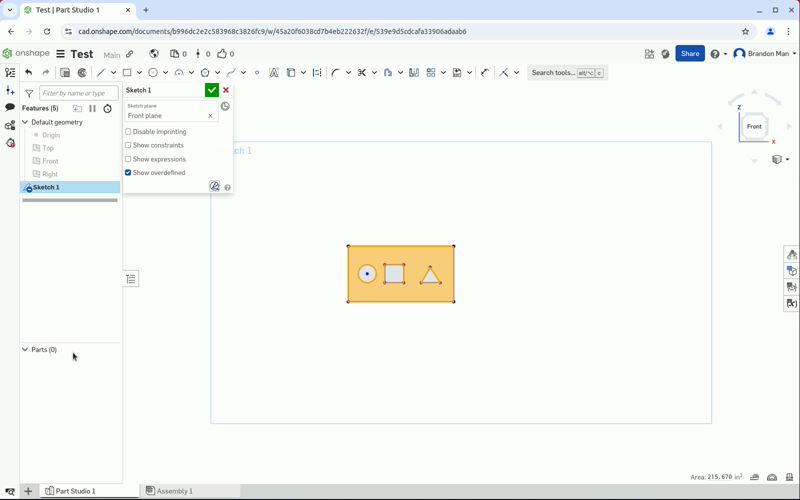
key(shift+e)
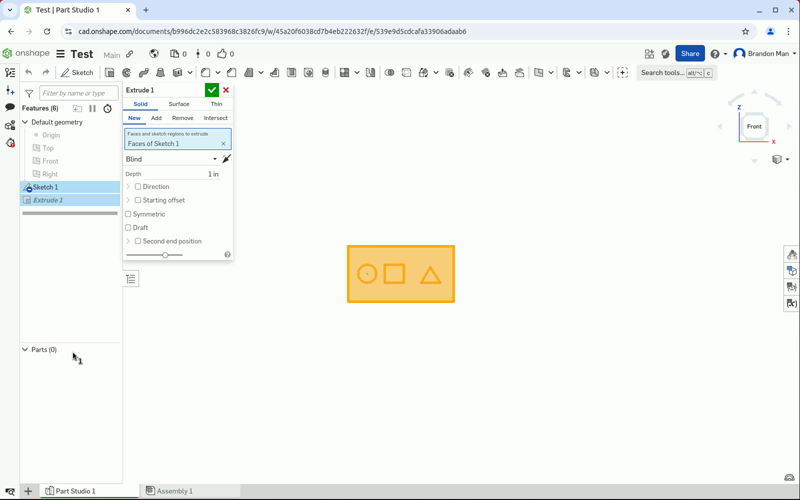
mouse_move(143, 106)
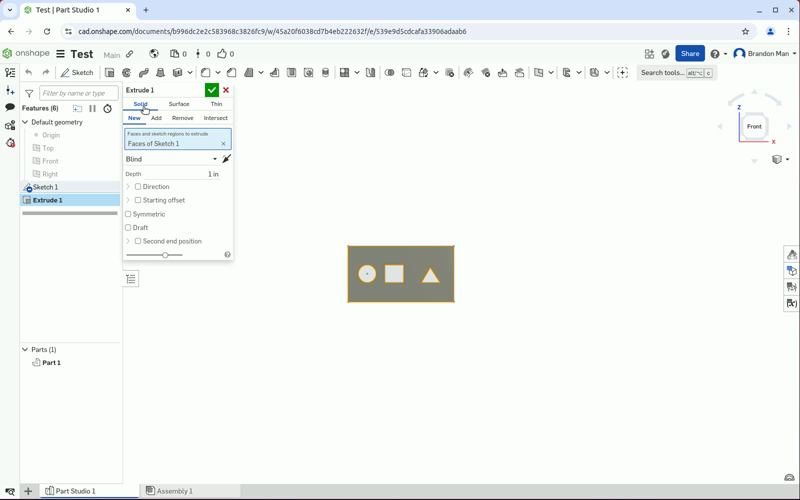
click(143, 106)
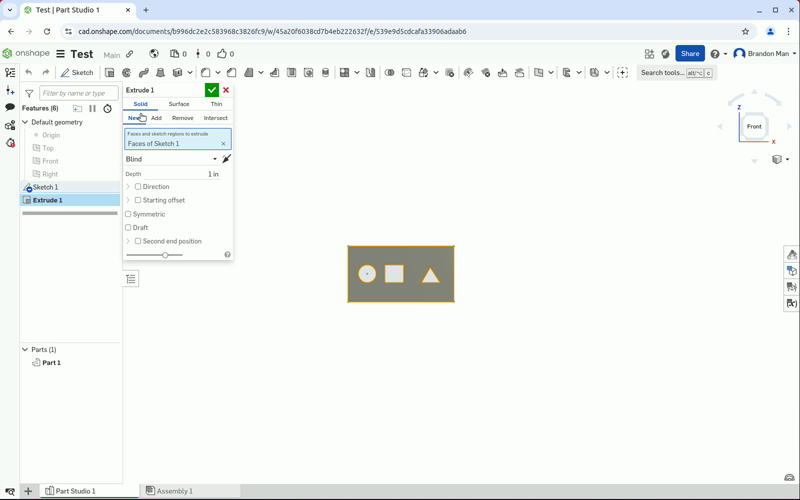
mouse_move(137, 120)
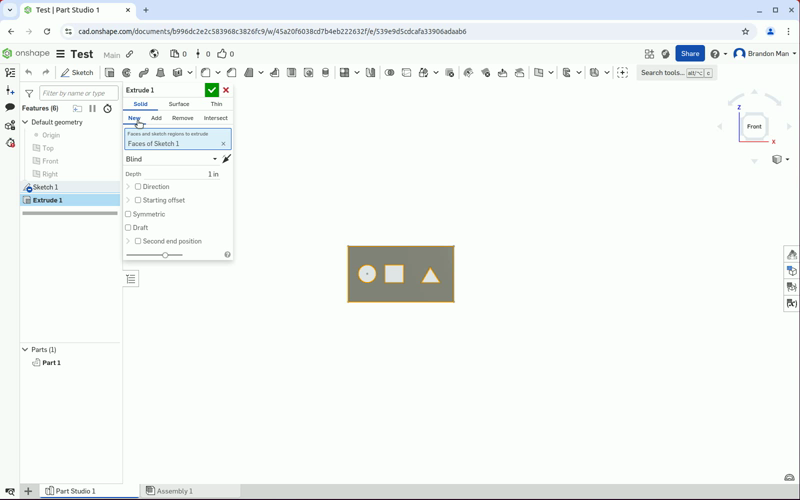
click(137, 120)
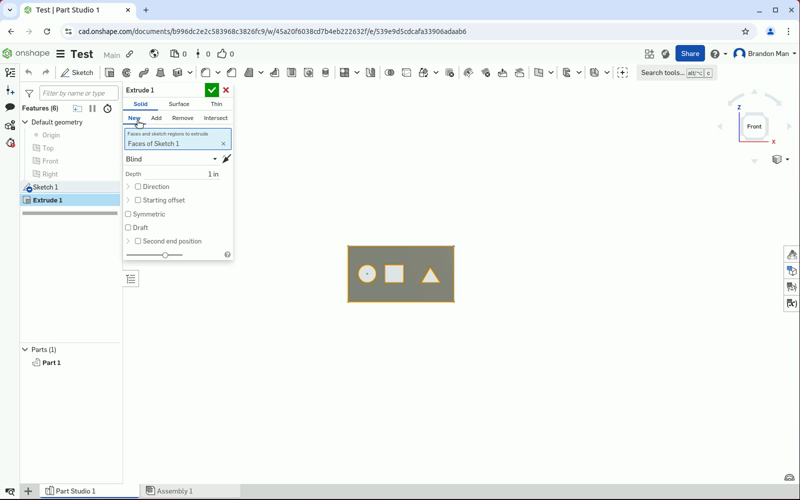
key(tab, 4)
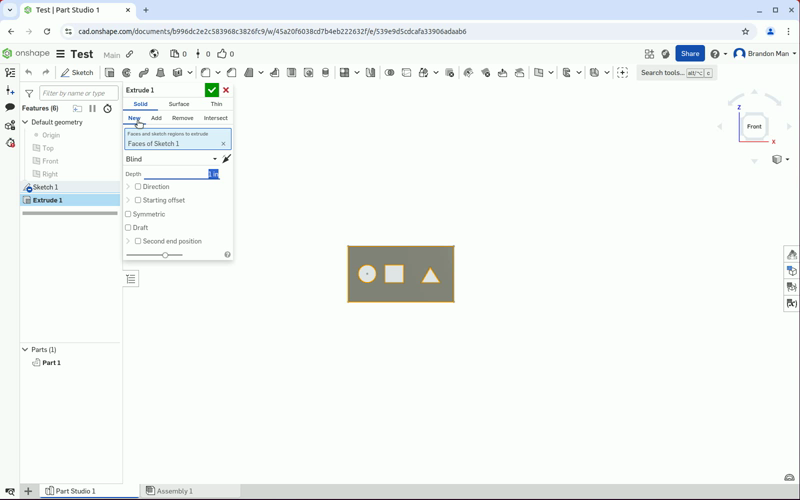
text(7.462)
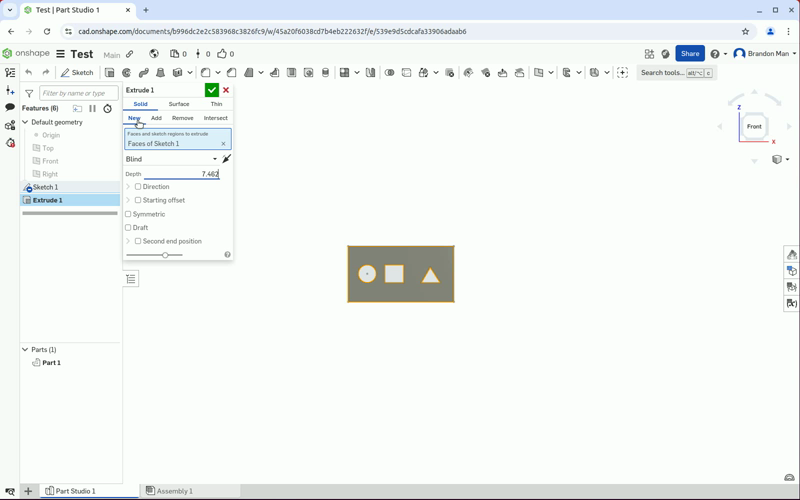
key(enter)
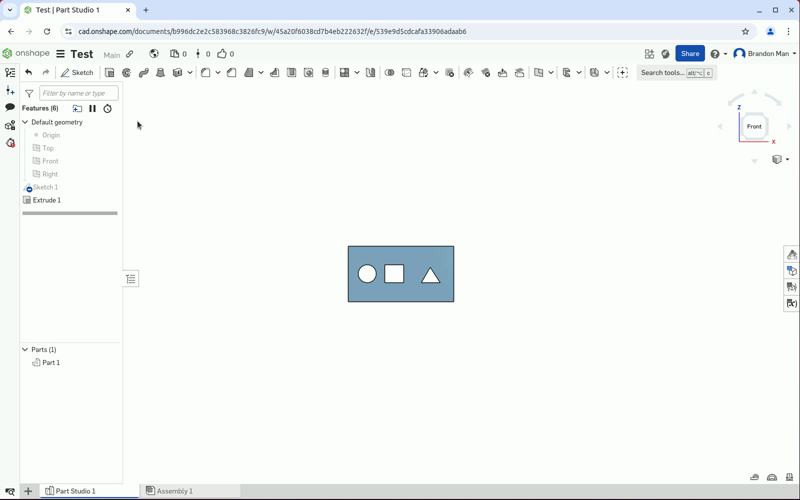
key(shift+h)
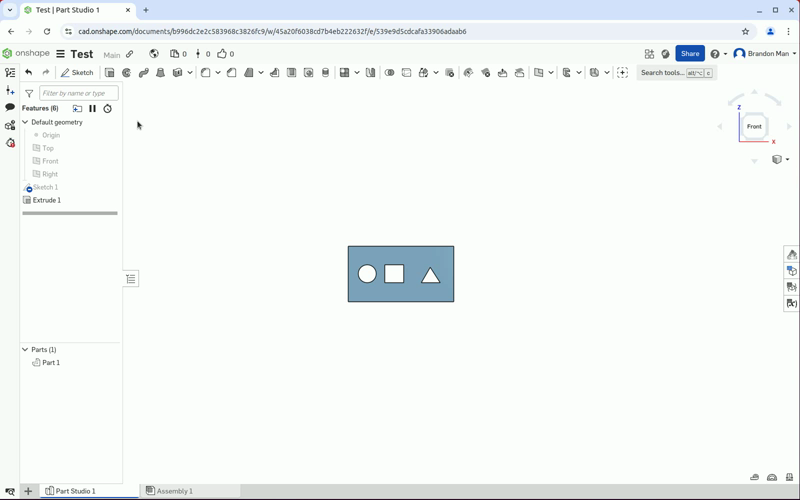
key(shift+h)
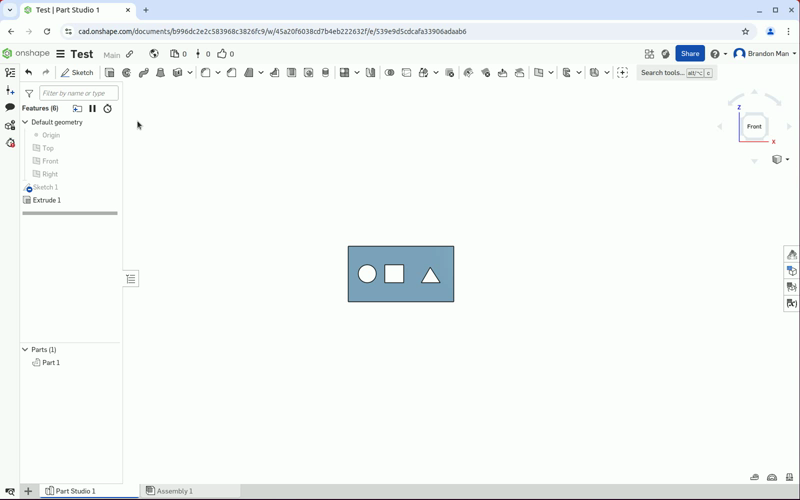
mouse_move(73, 189)
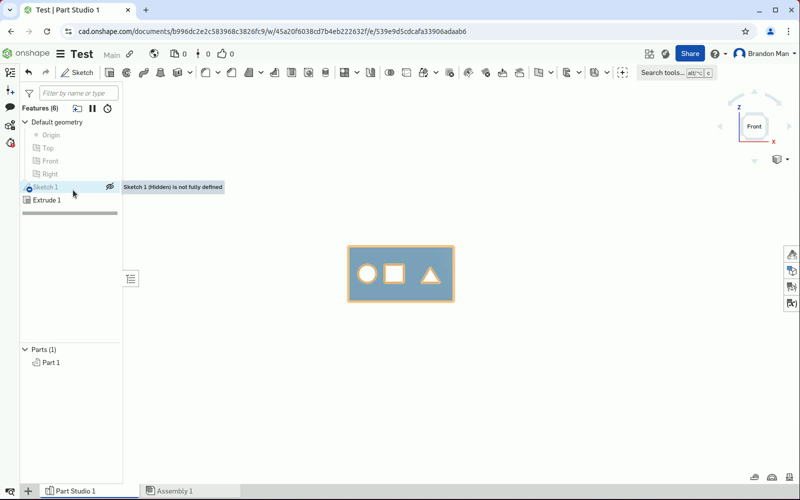
click(73, 189)
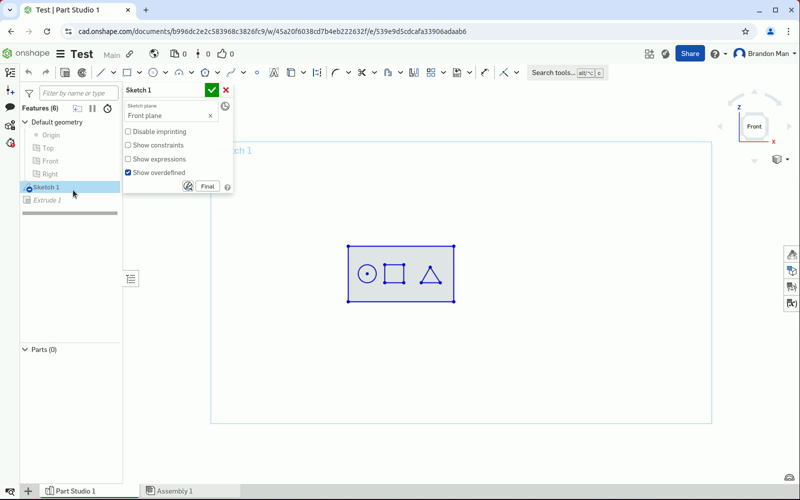
mouse_move(229, 92)
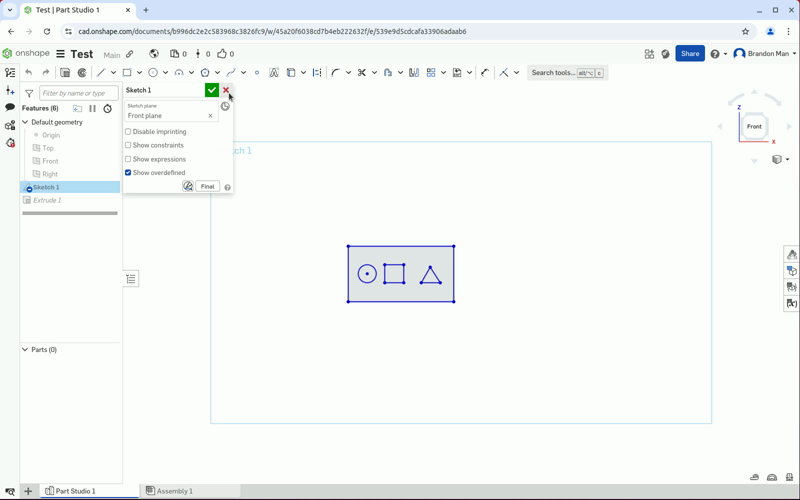
click(229, 92)
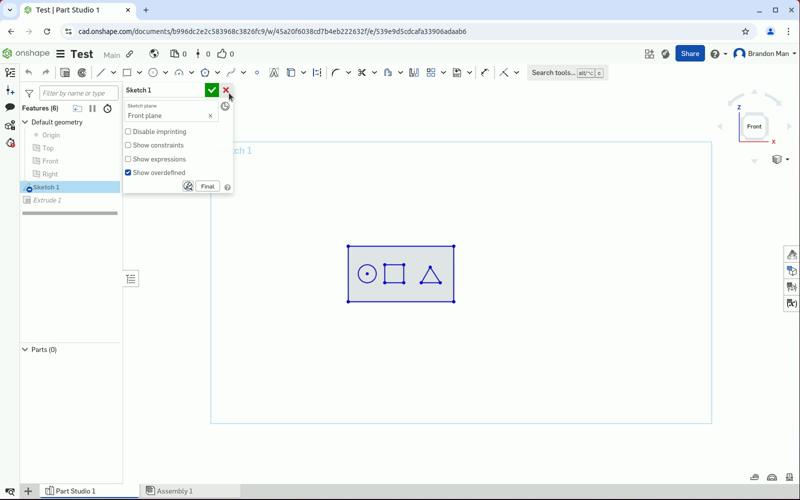
key(shift+s)
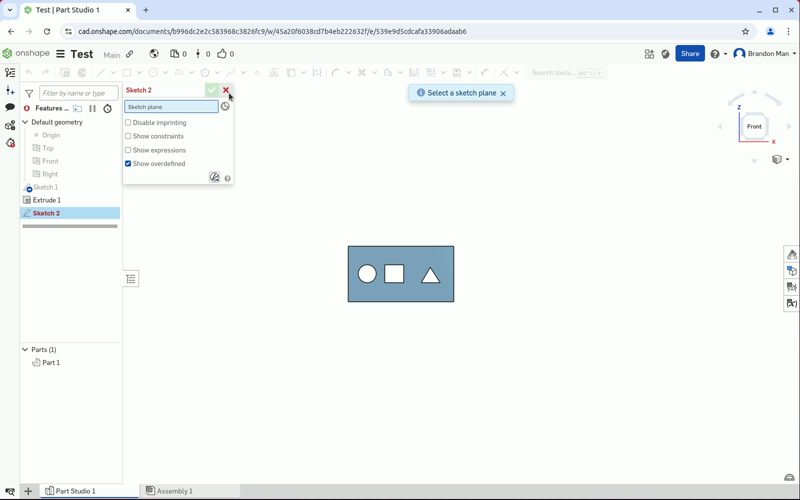
mouse_move(73, 163)
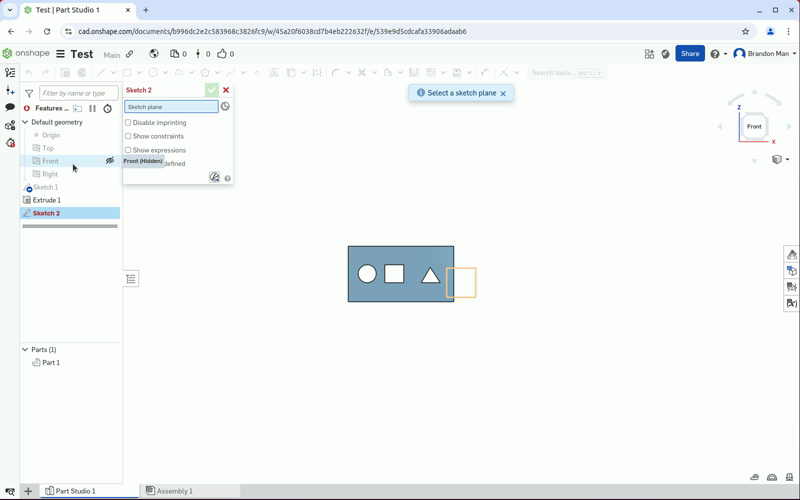
click(73, 163)
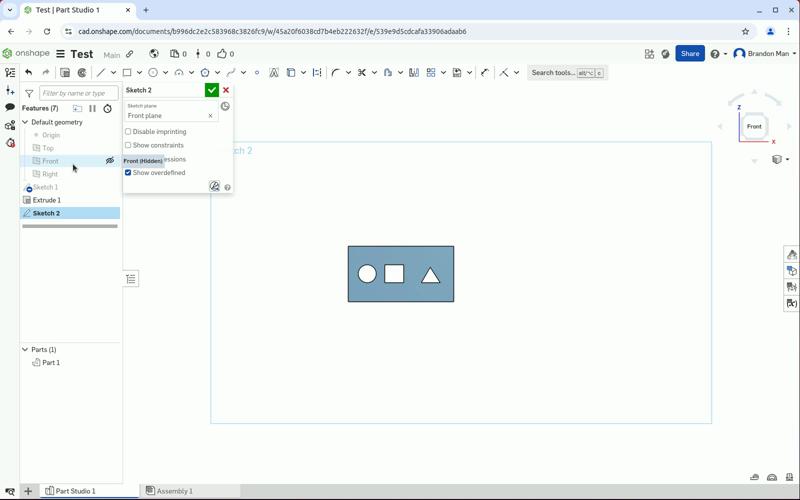
mouse_move(73, 352)
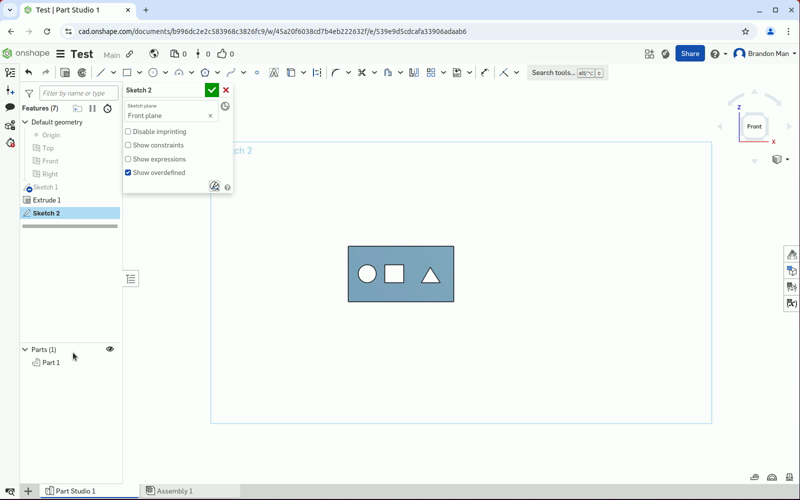
key(y)
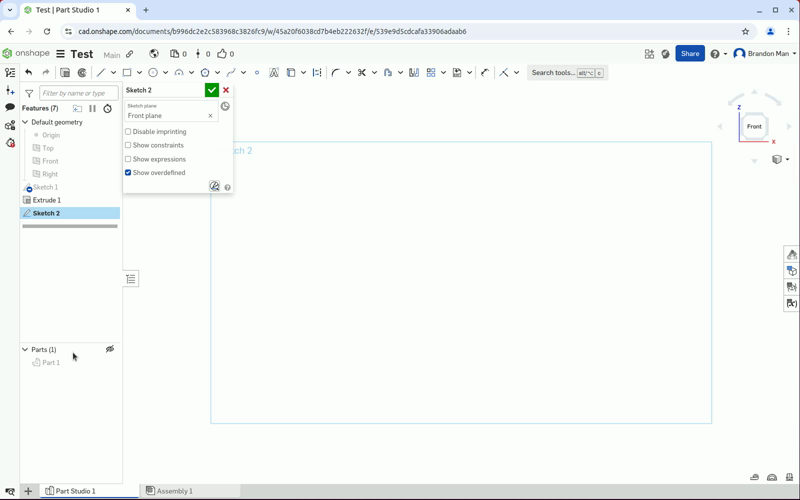
key(l)
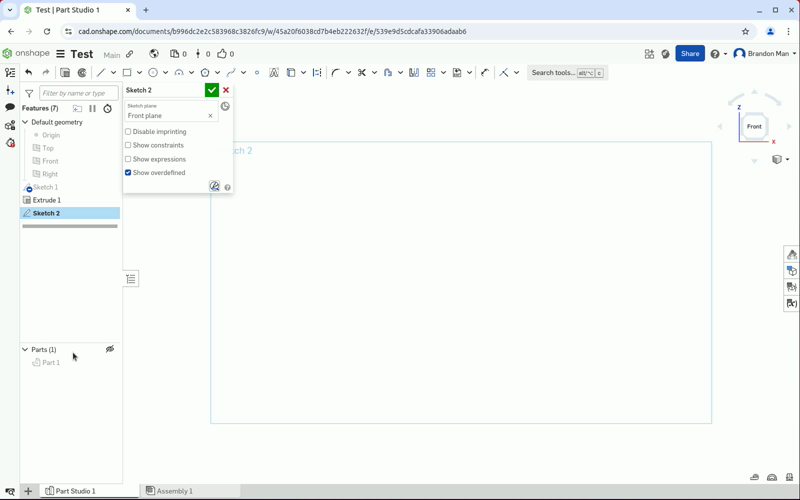
key_down(shift)
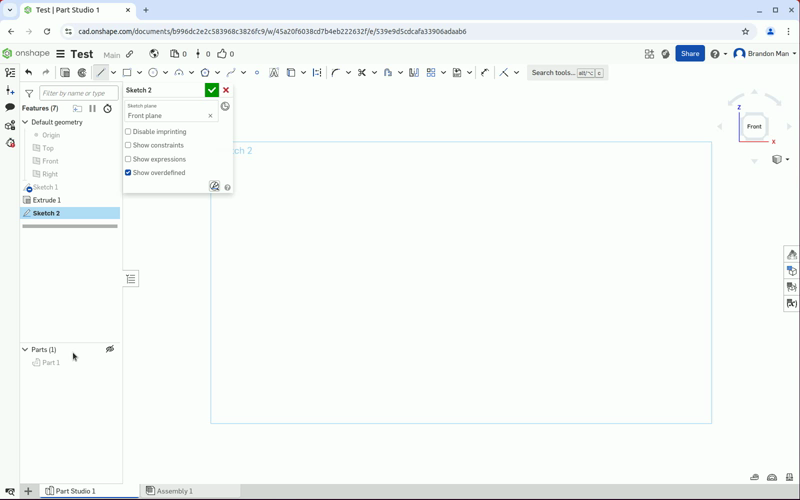
mouse_move(485, 274)
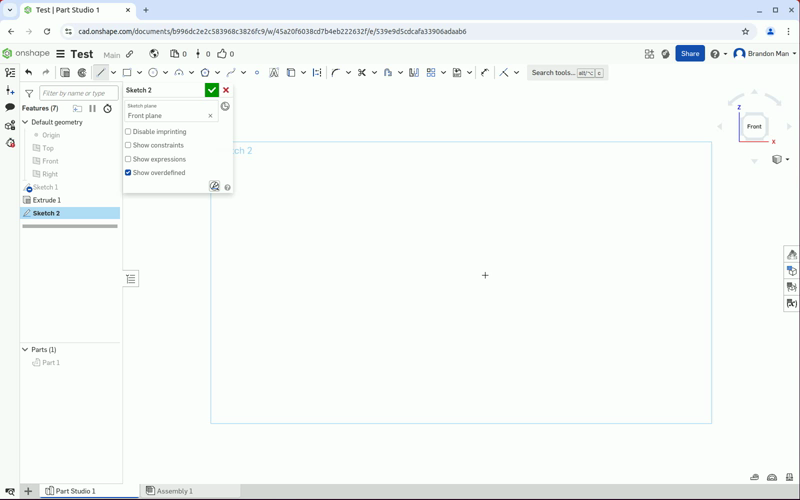
click(485, 274)
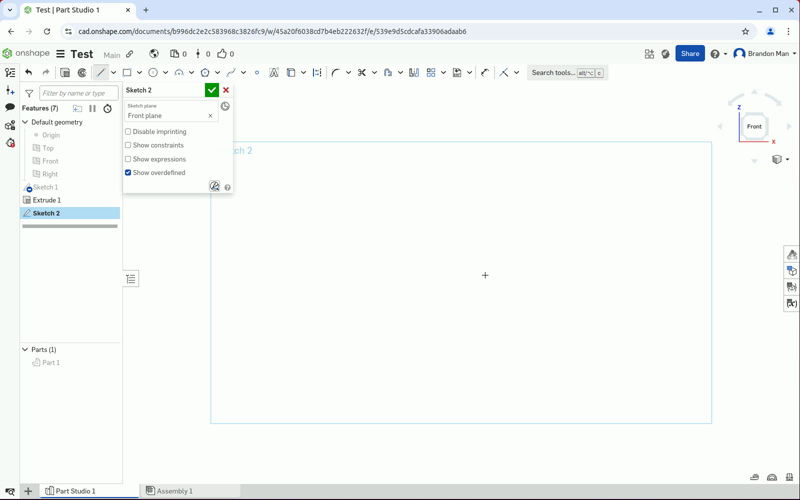
key_up(shift)
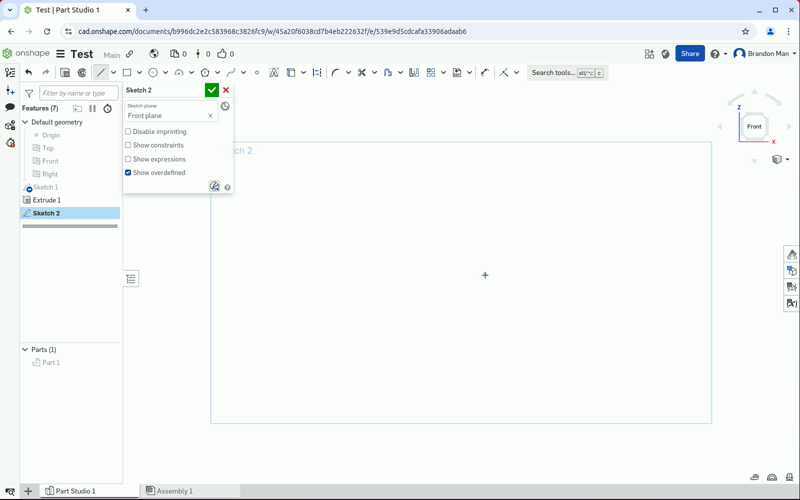
key_down(shift)
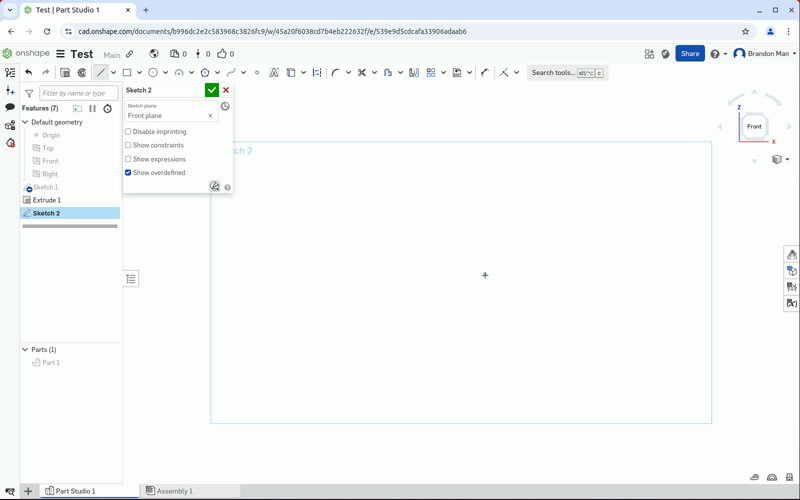
mouse_move(515, 274)
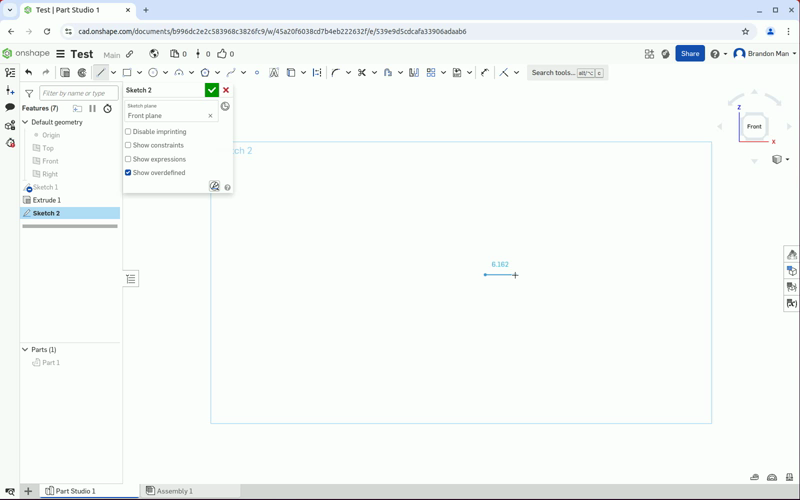
mouse_move(504, 274)
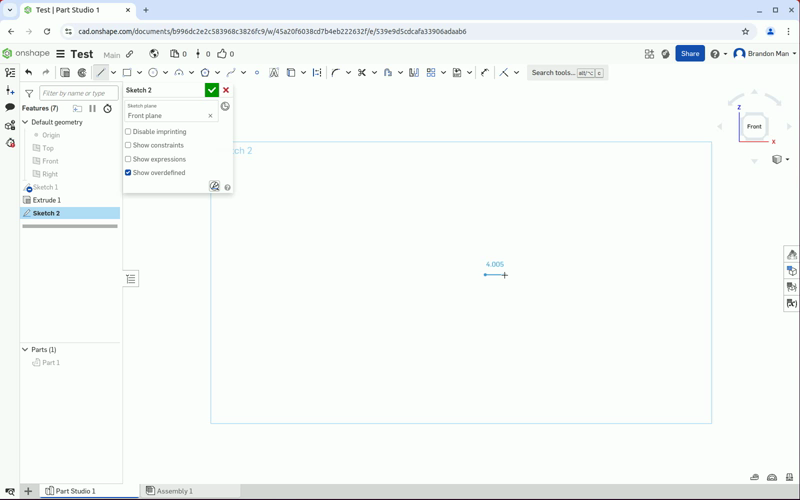
click(504, 274)
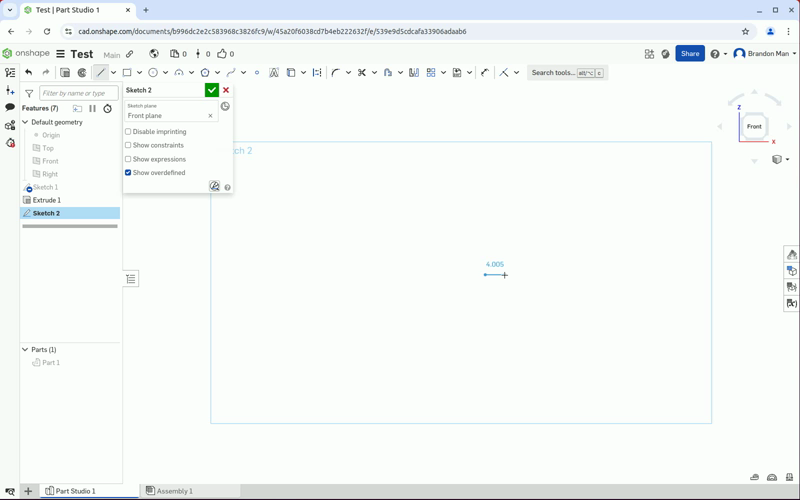
key_up(shift)
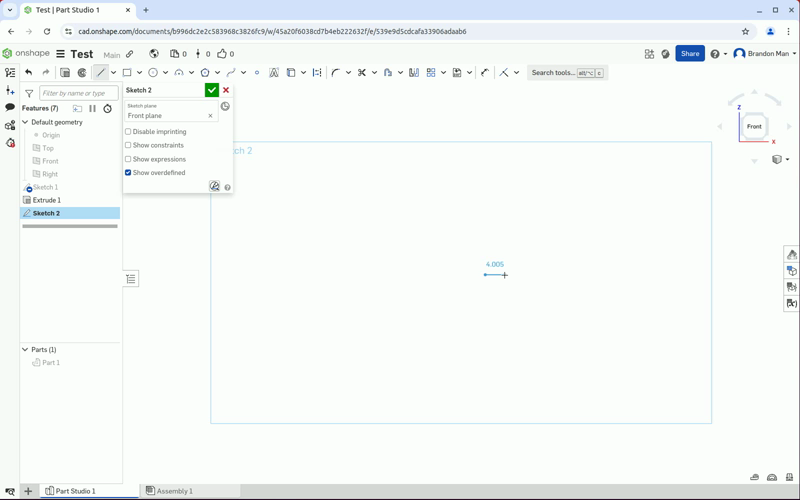
key_down(shift)
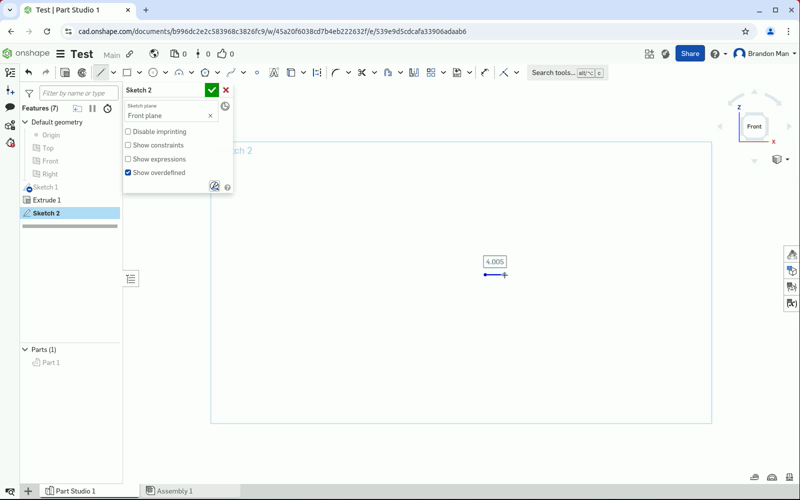
mouse_move(534, 274)
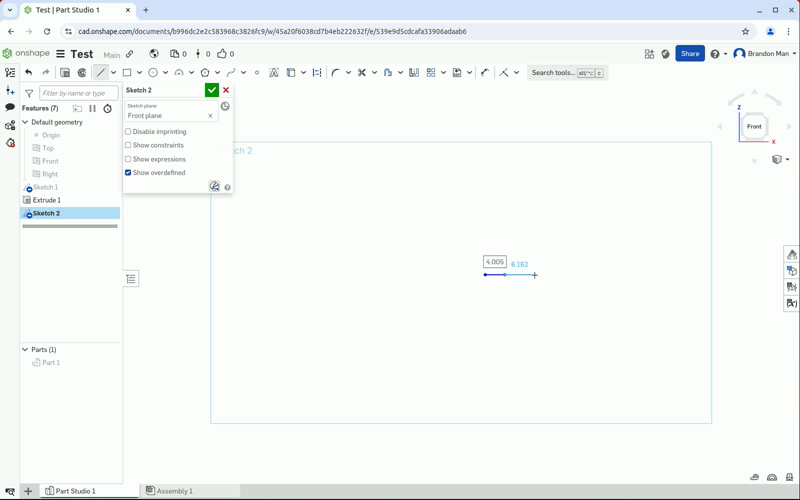
mouse_move(504, 255)
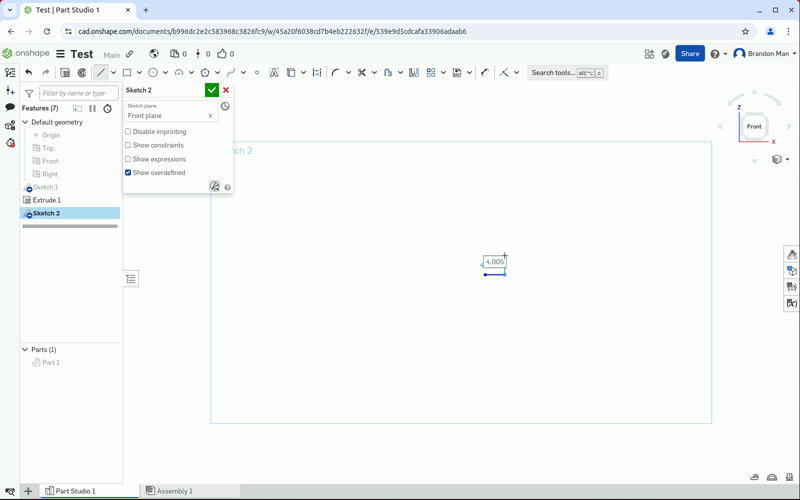
click(504, 255)
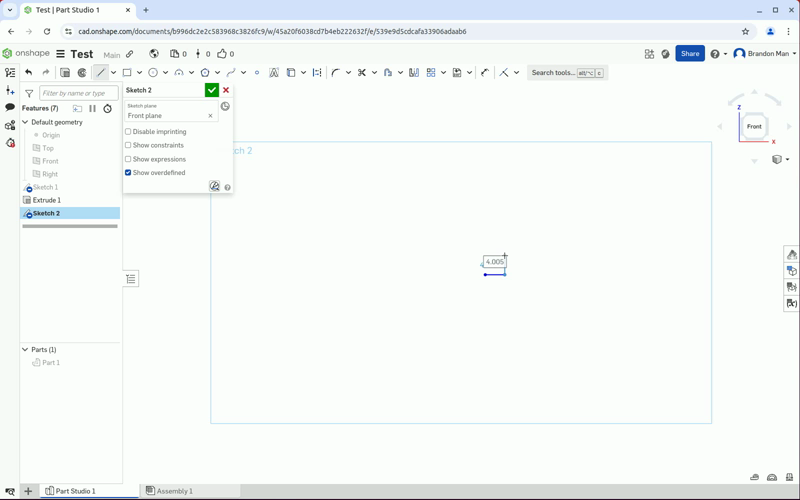
key_up(shift)
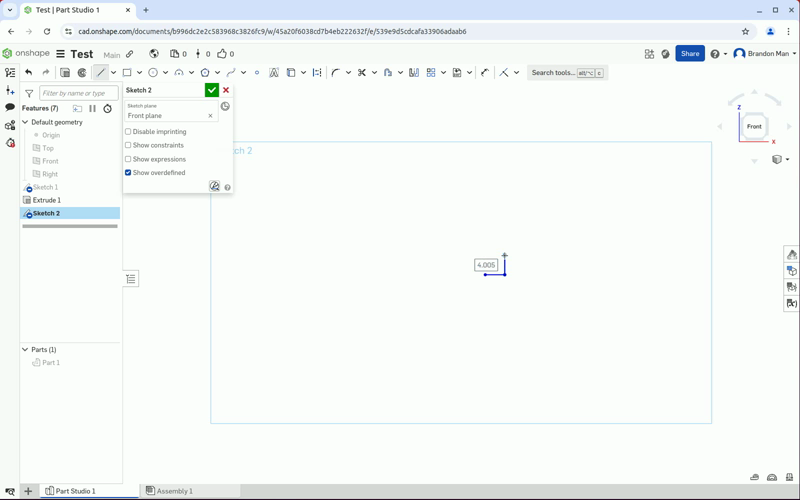
key_down(shift)
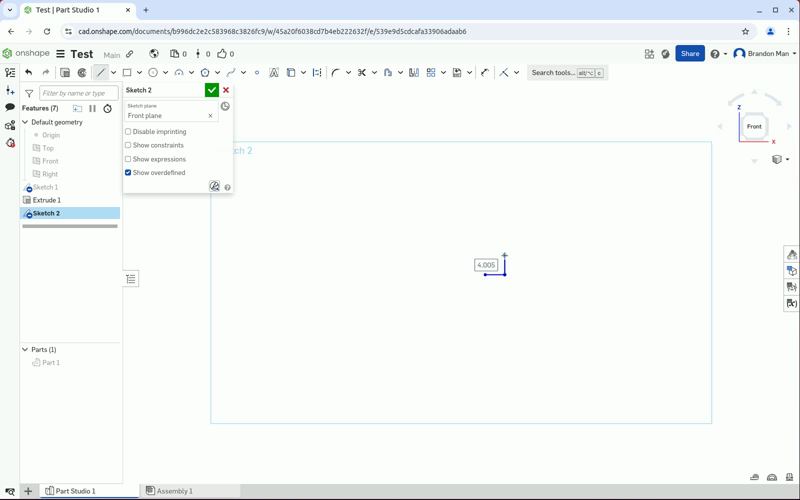
mouse_move(534, 255)
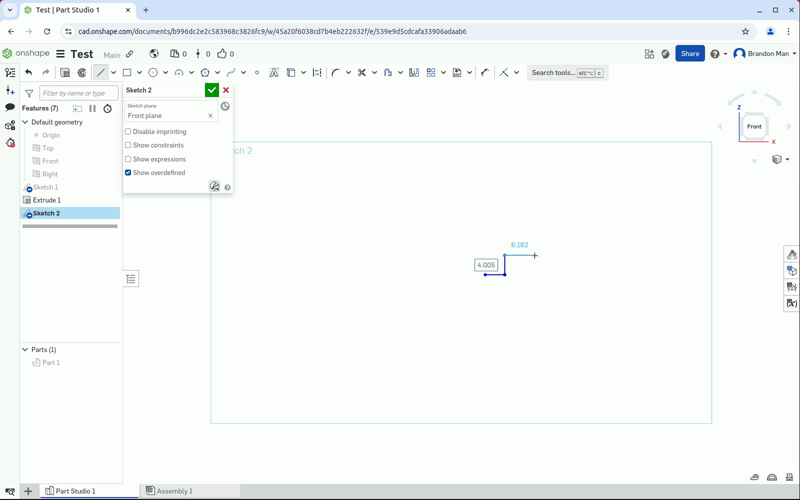
mouse_move(485, 255)
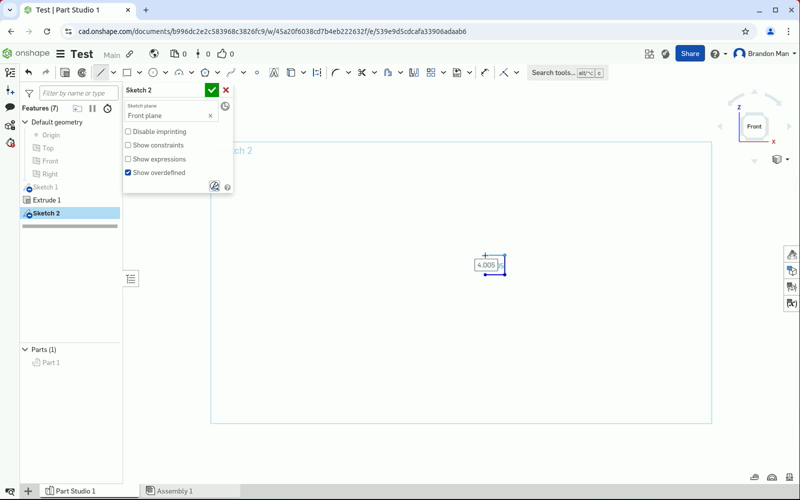
click(485, 255)
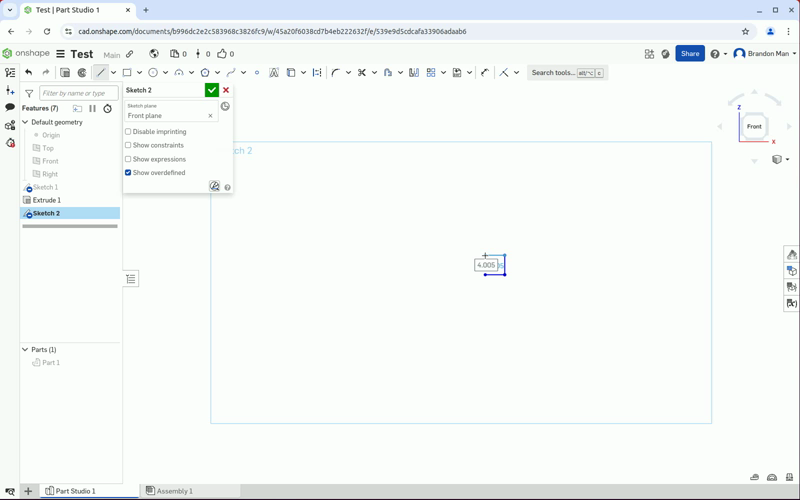
key_up(shift)
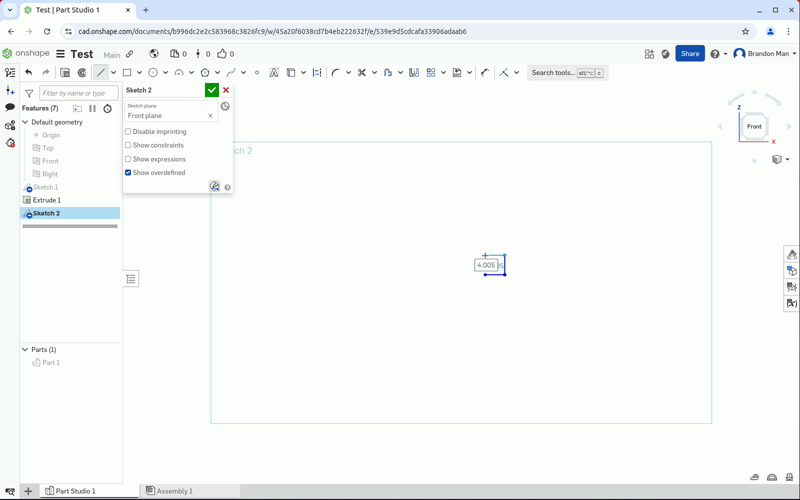
mouse_move(515, 255)
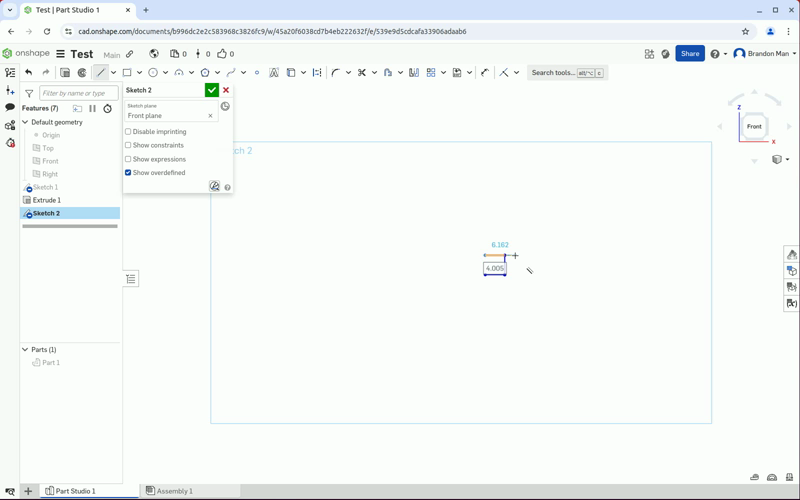
key_down(shift)
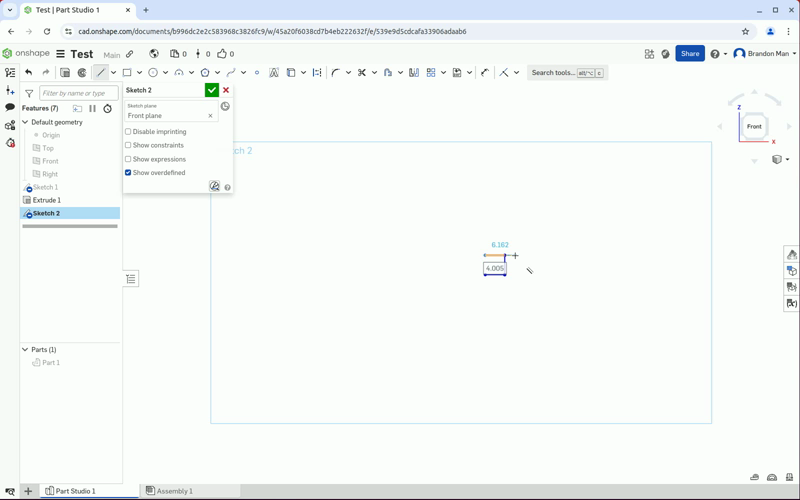
mouse_move(485, 274)
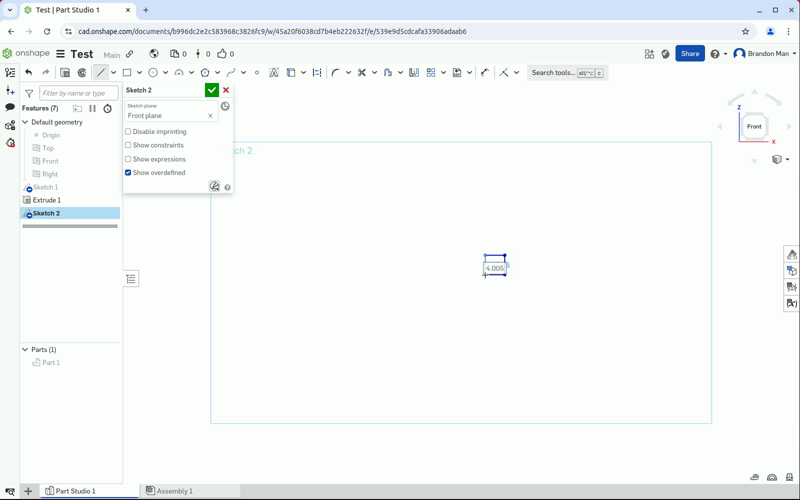
key_up(shift)
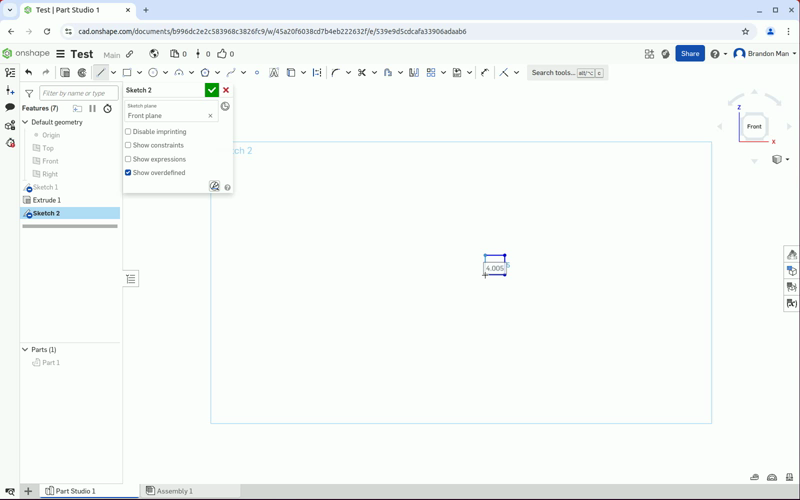
click(485, 274)
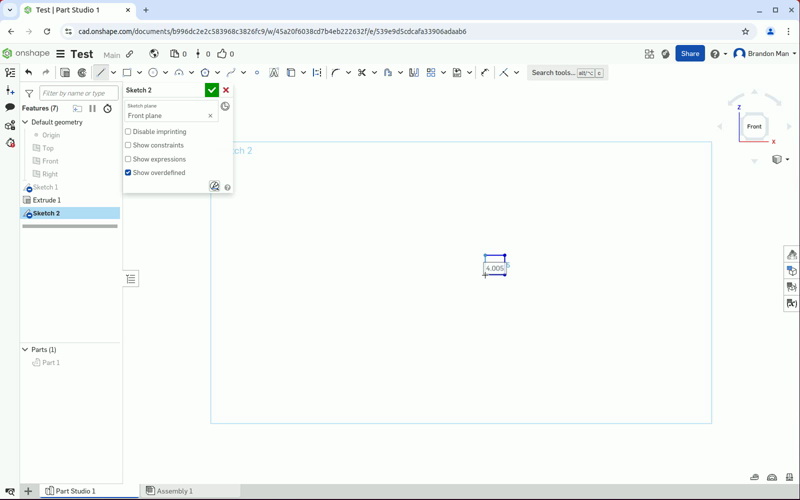
key(esc)
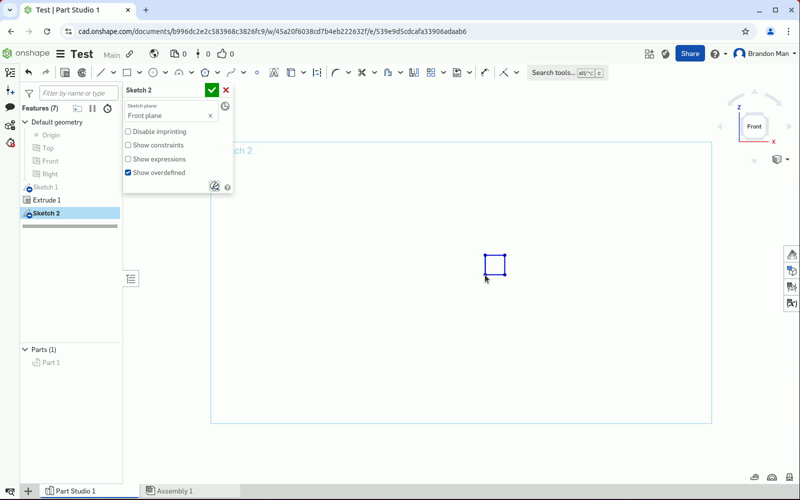
mouse_move(502, 270)
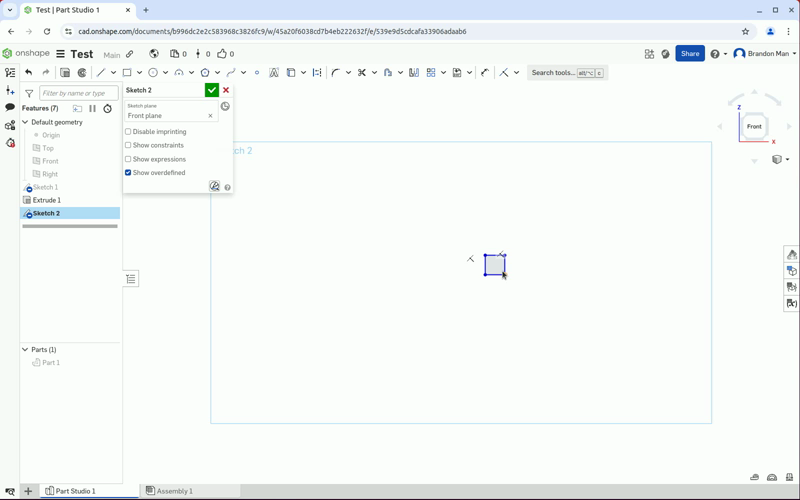
scroll(6)
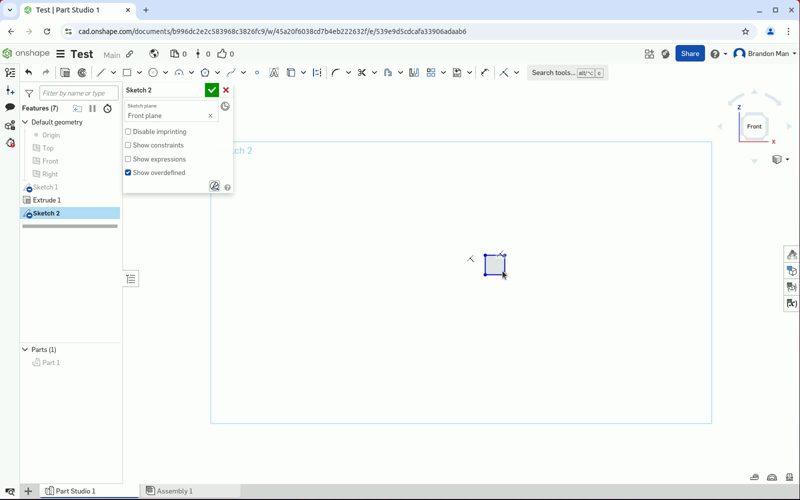
scroll(6)
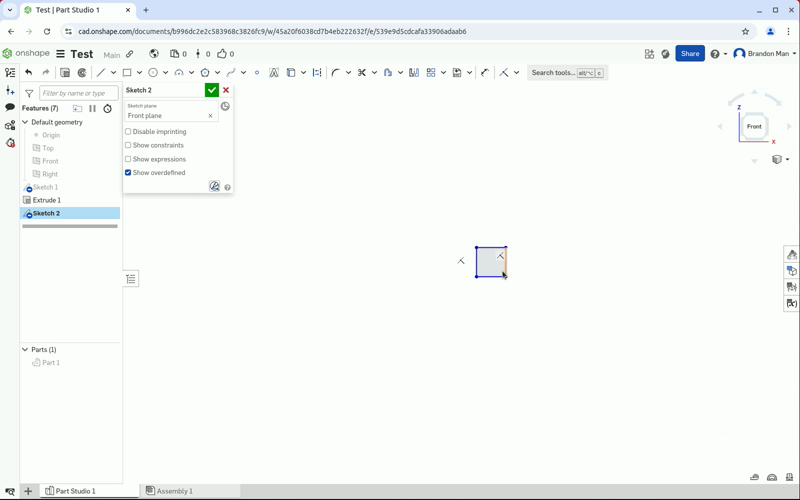
scroll(6)
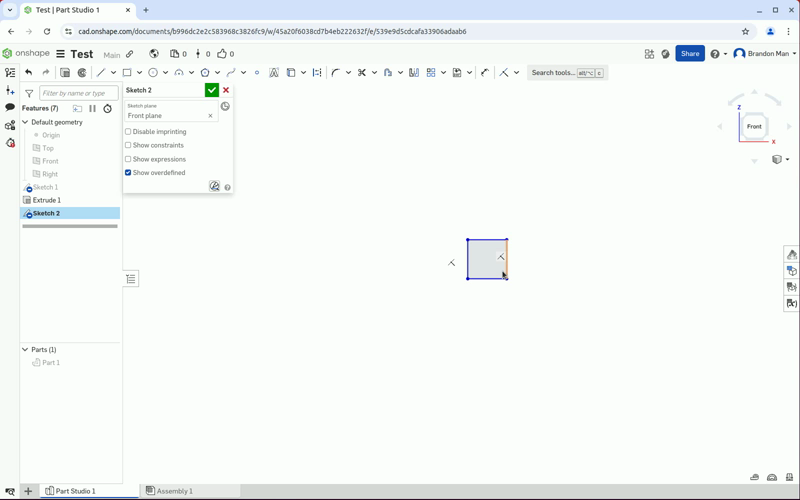
scroll(6)
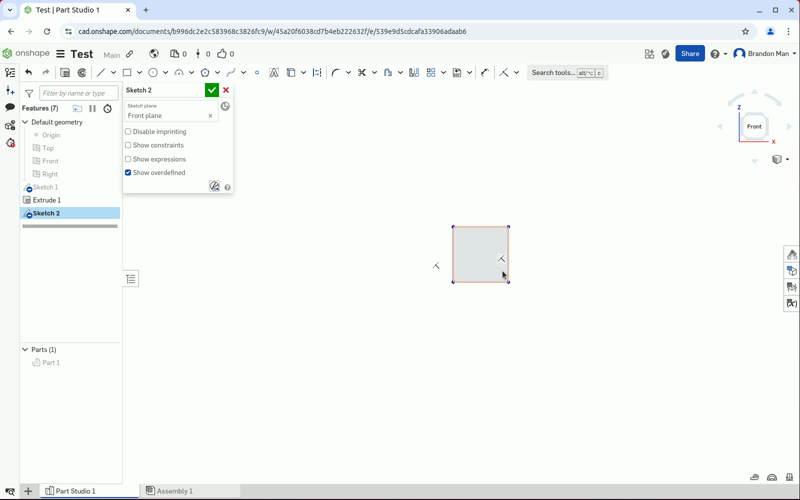
scroll(6)
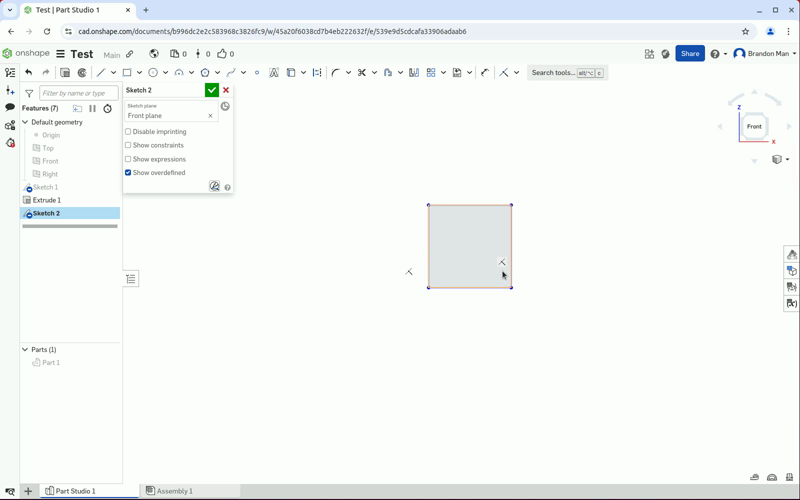
scroll(6)
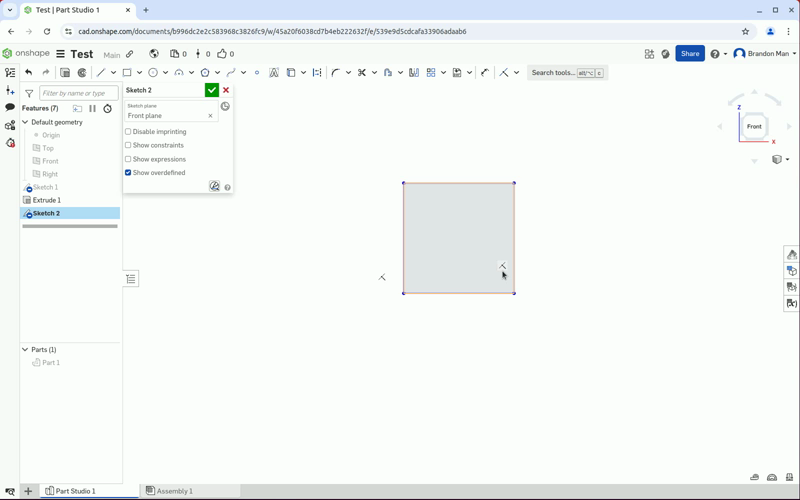
scroll(6)
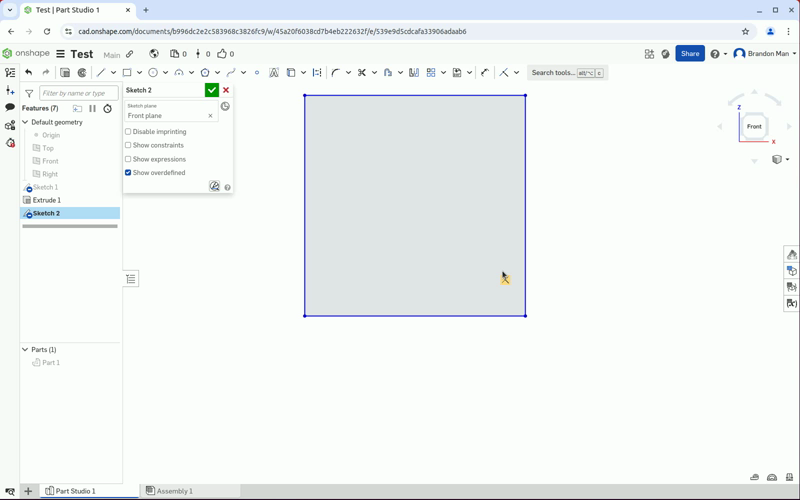
click(502, 270)
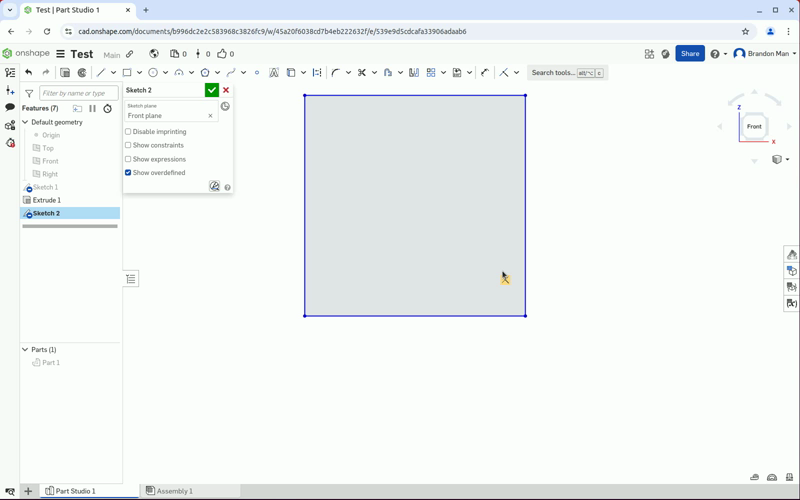
scroll(-6)
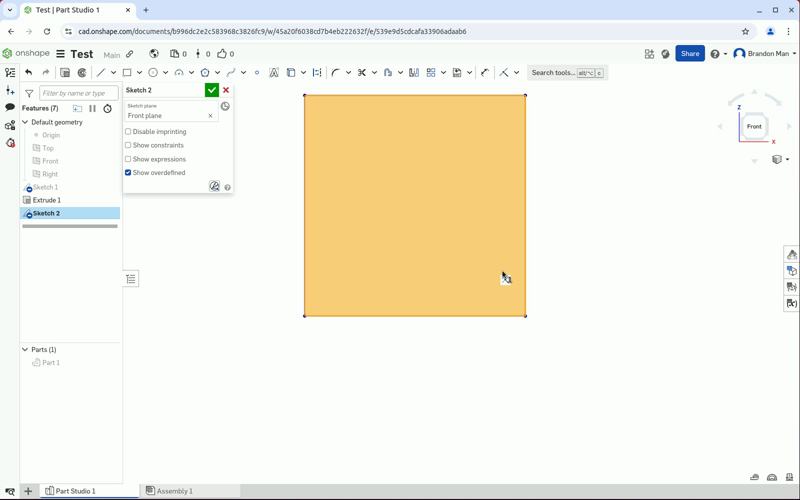
scroll(-6)
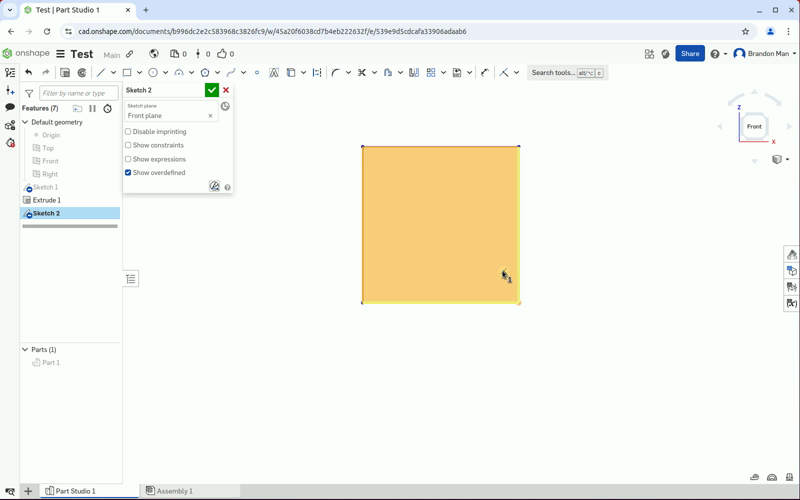
scroll(-6)
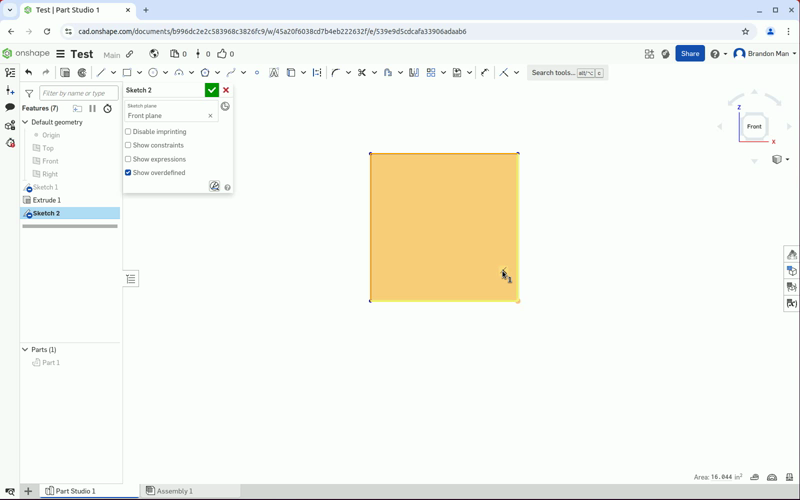
scroll(-6)
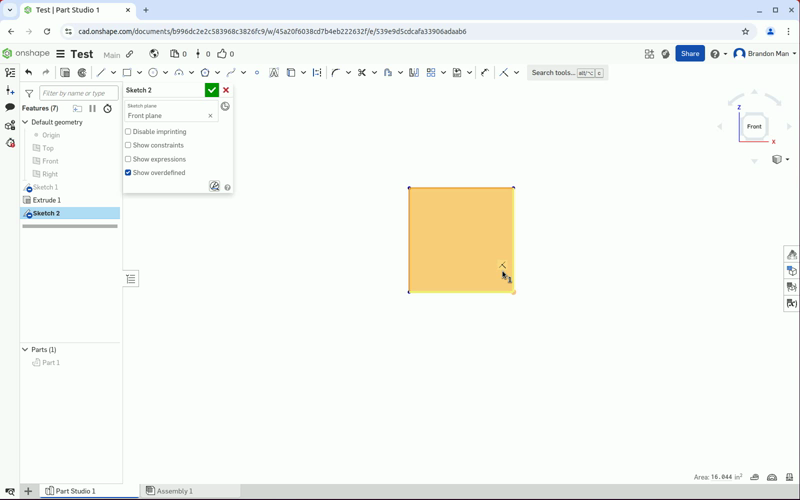
scroll(-6)
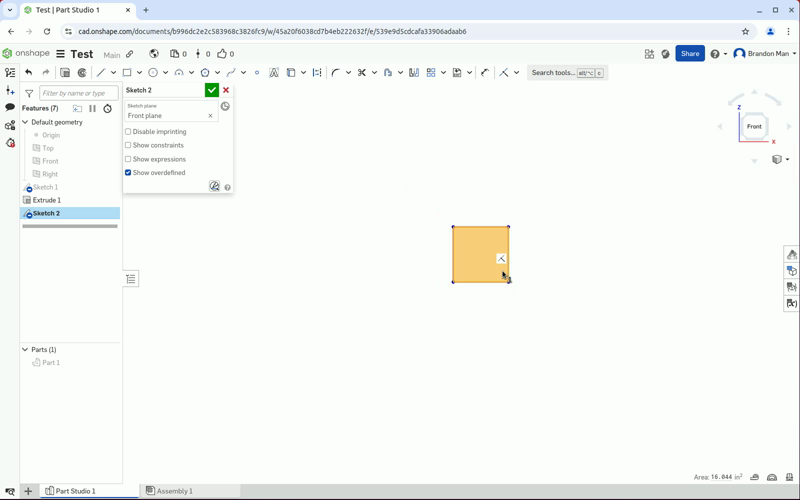
scroll(-6)
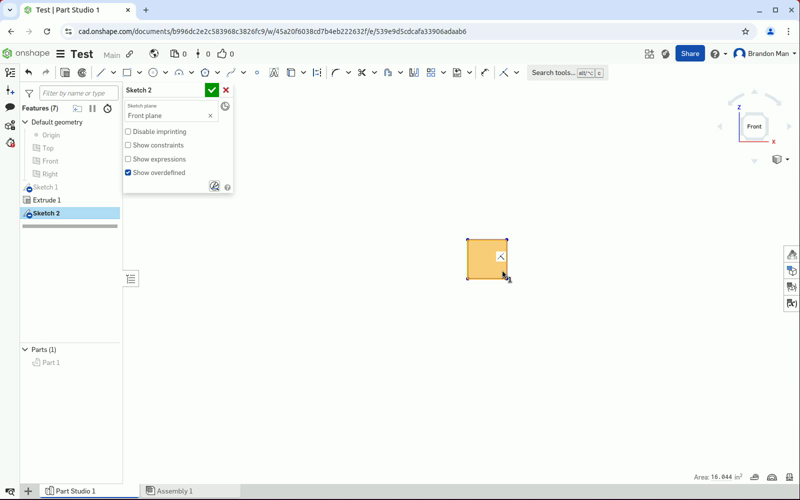
scroll(-6)
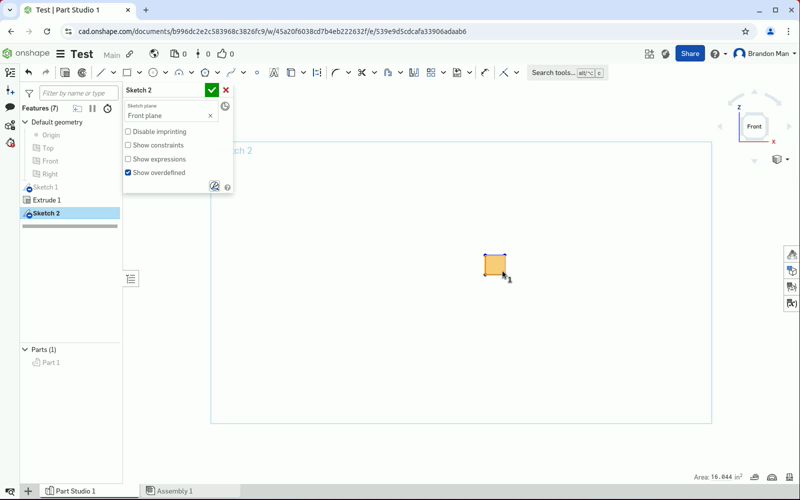
mouse_move(73, 352)
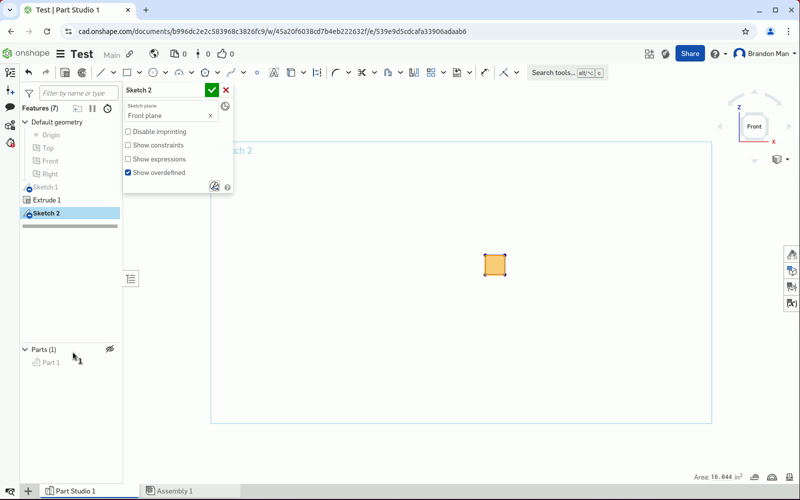
key(shift+y)
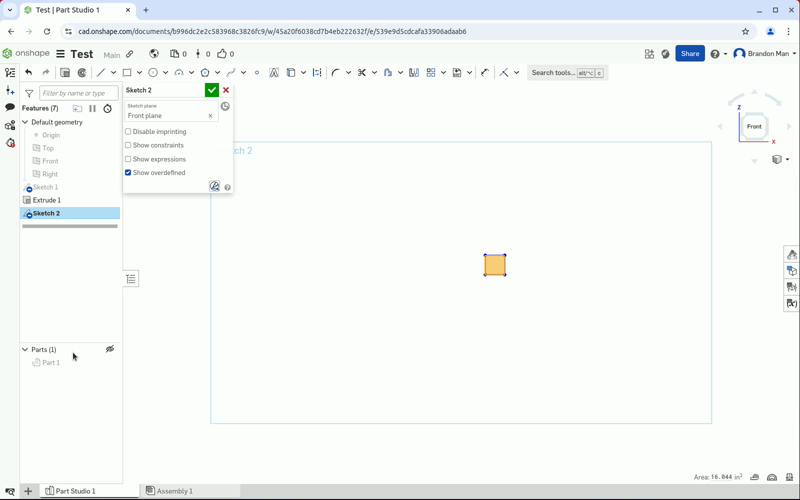
key(shift+e)
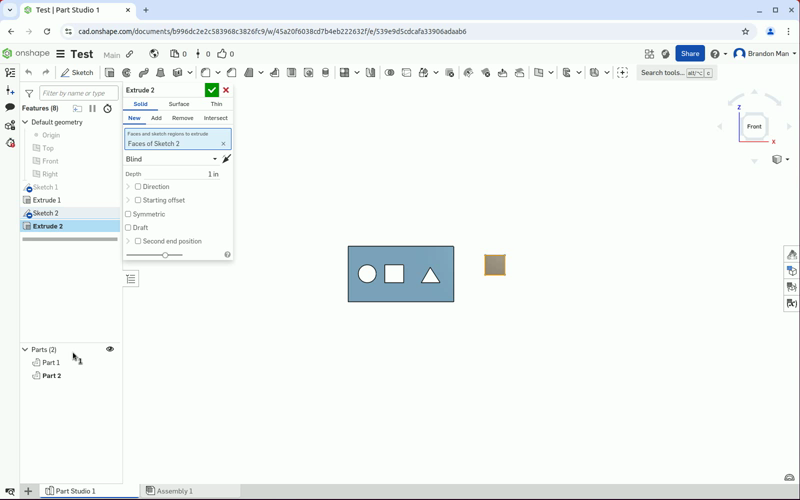
mouse_move(143, 106)
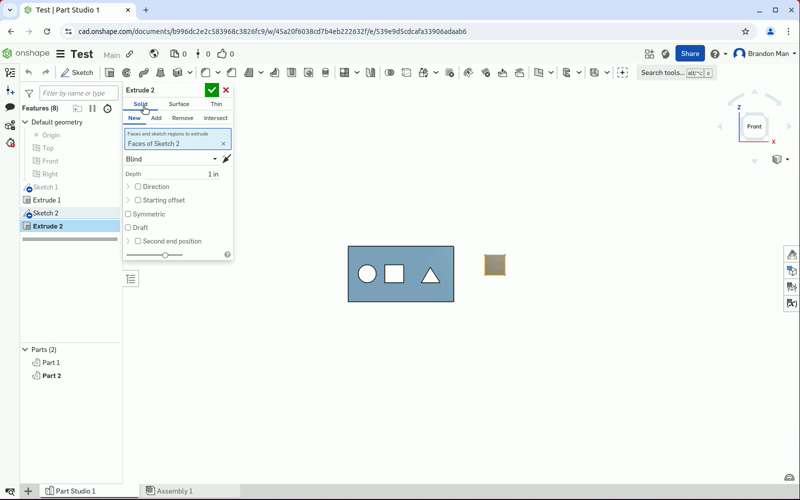
click(143, 106)
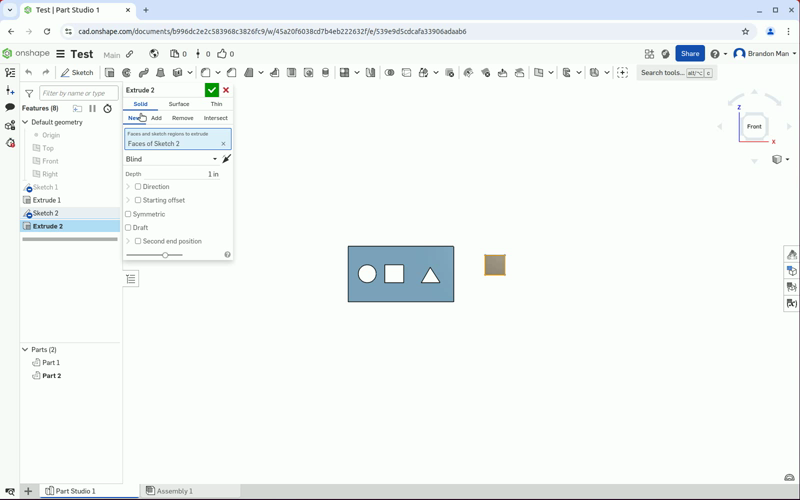
mouse_move(137, 120)
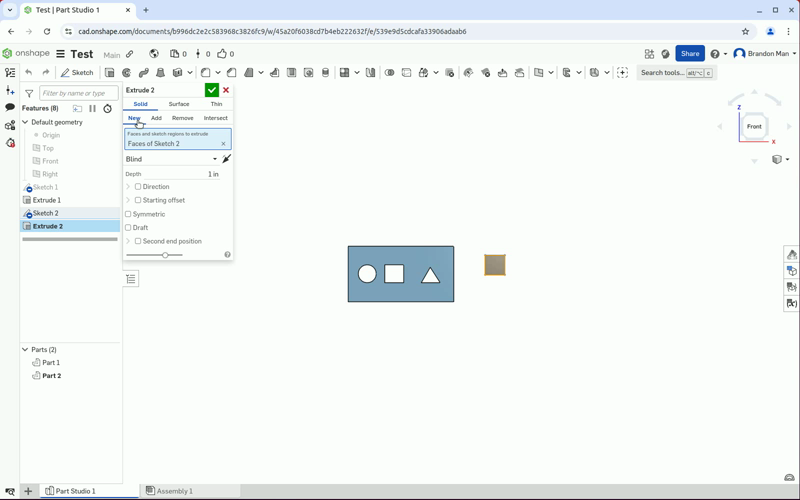
click(137, 120)
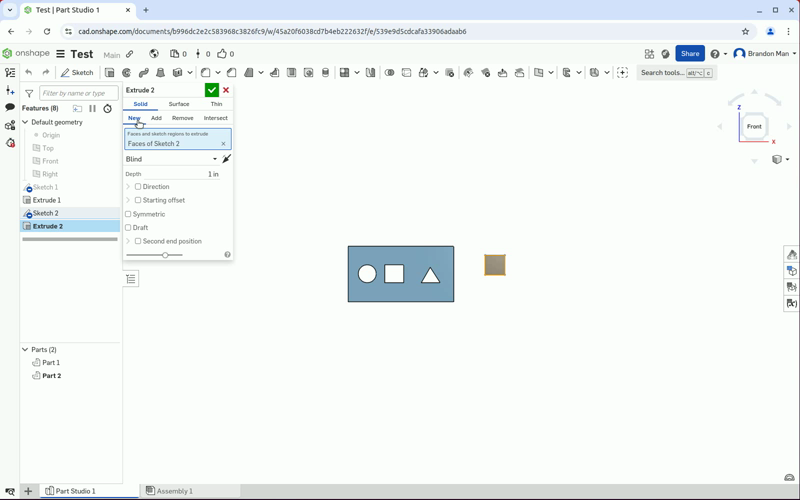
key(tab, 4)
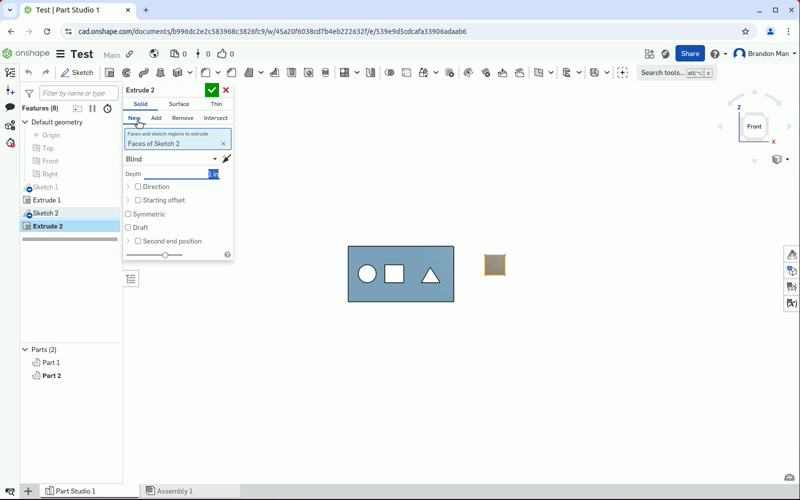
text(7.462)
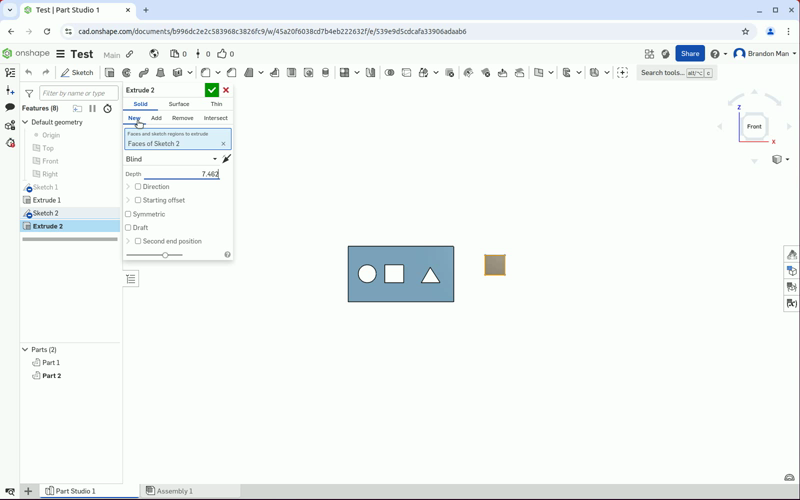
key(enter)
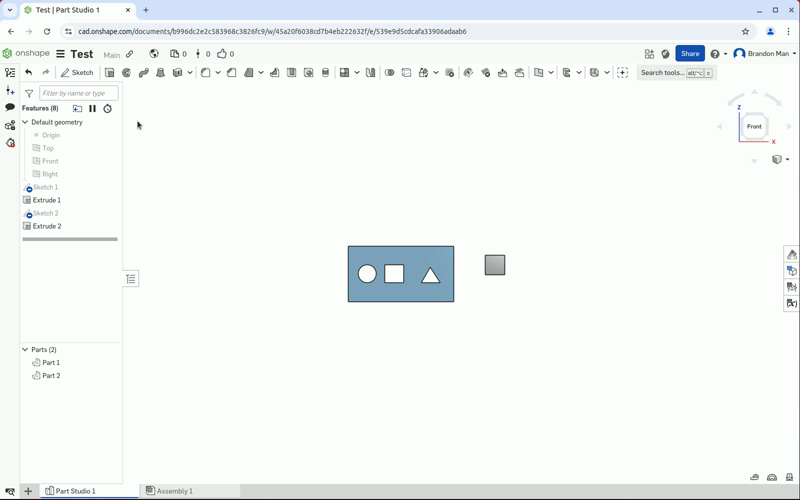
key(shift+h)
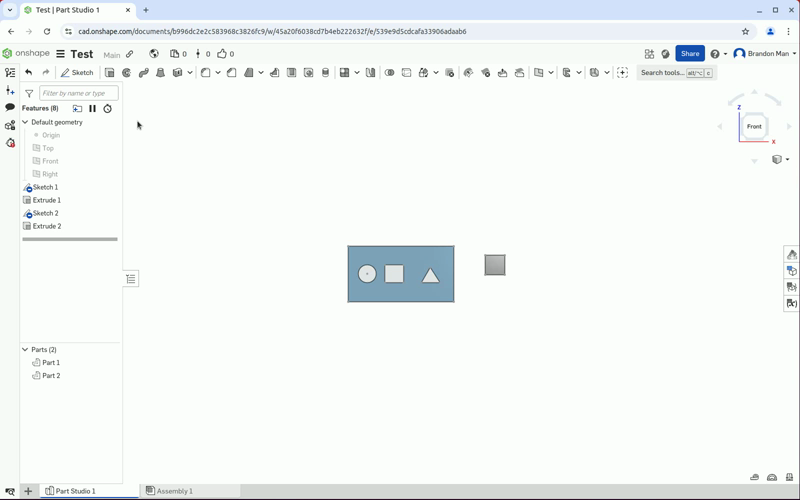
key(shift+h)
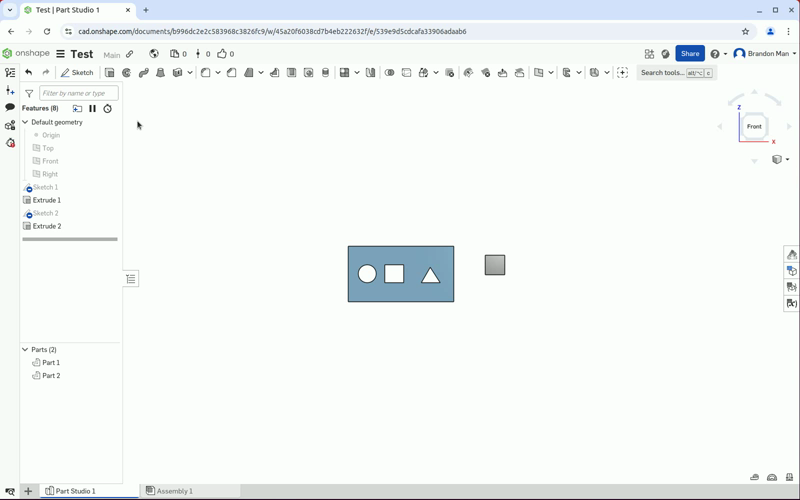
mouse_move(73, 189)
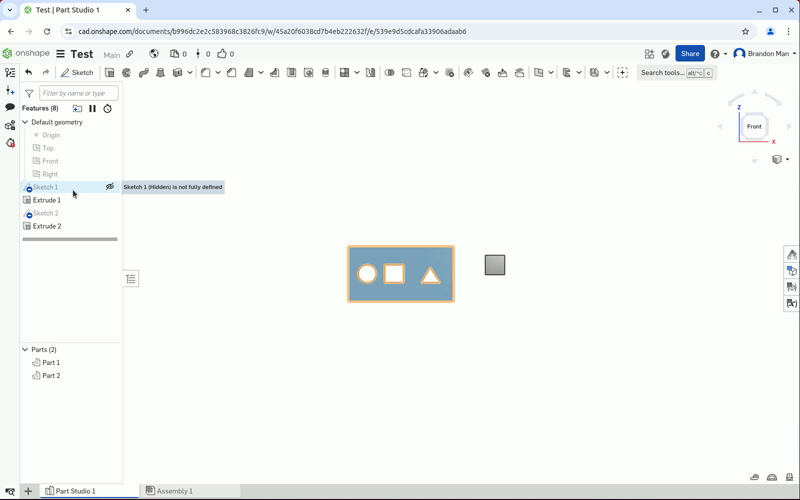
click(73, 189)
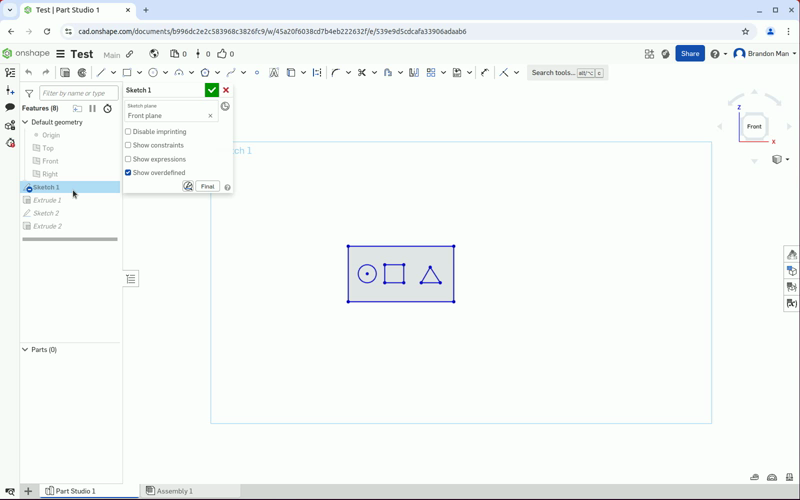
mouse_move(229, 92)
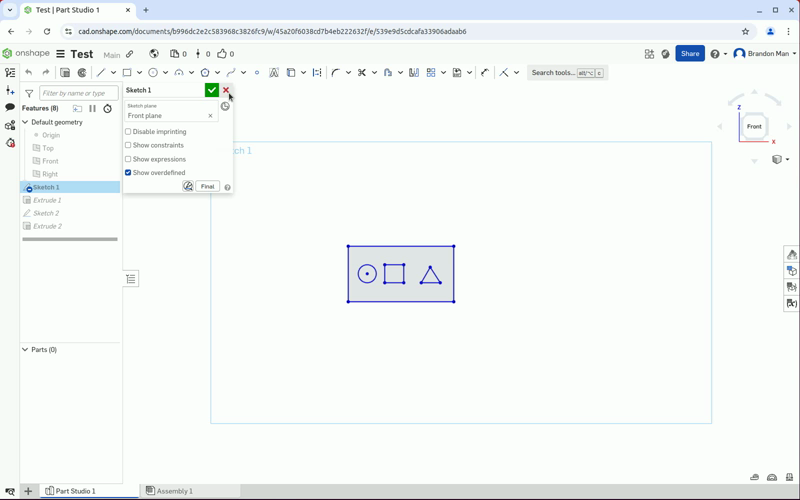
click(229, 92)
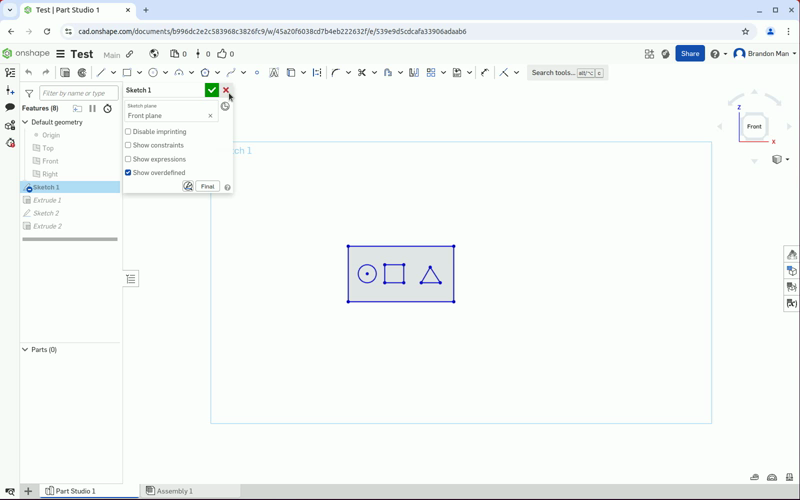
key(shift+s)
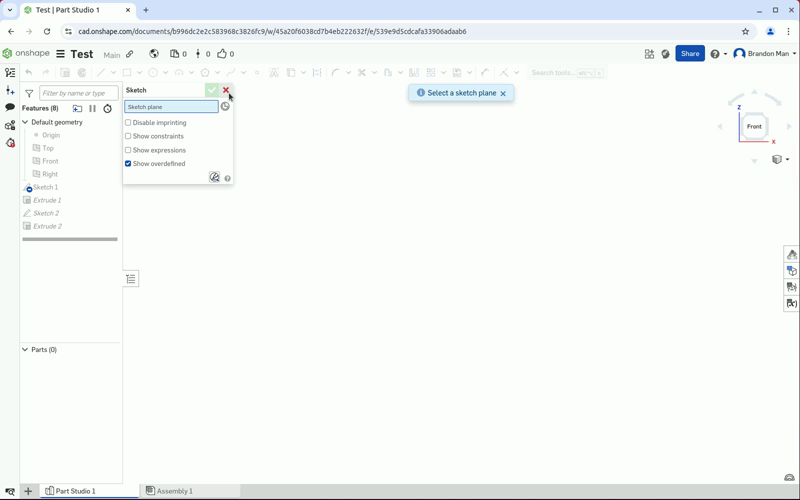
mouse_move(73, 163)
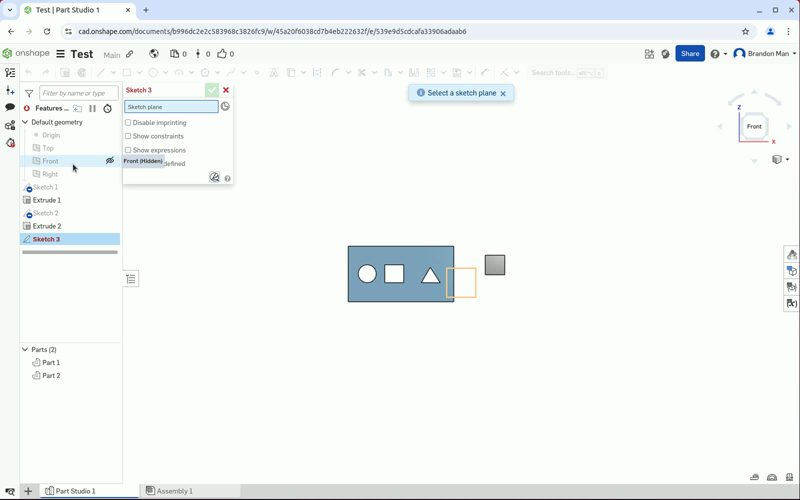
click(73, 163)
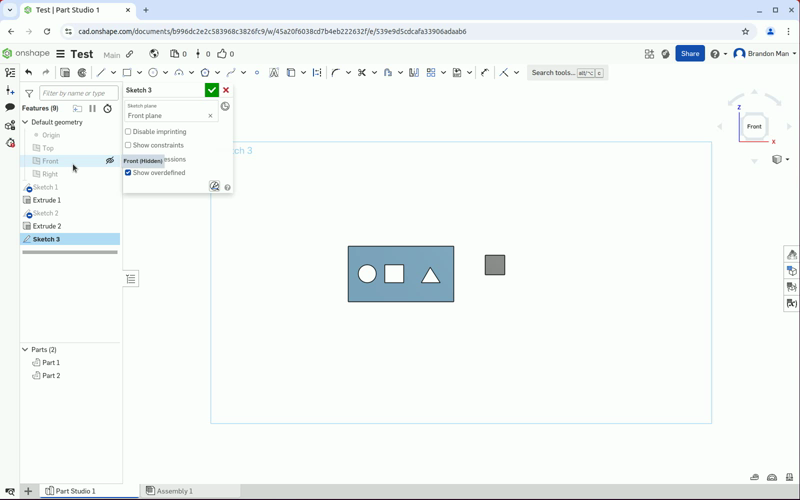
mouse_move(73, 352)
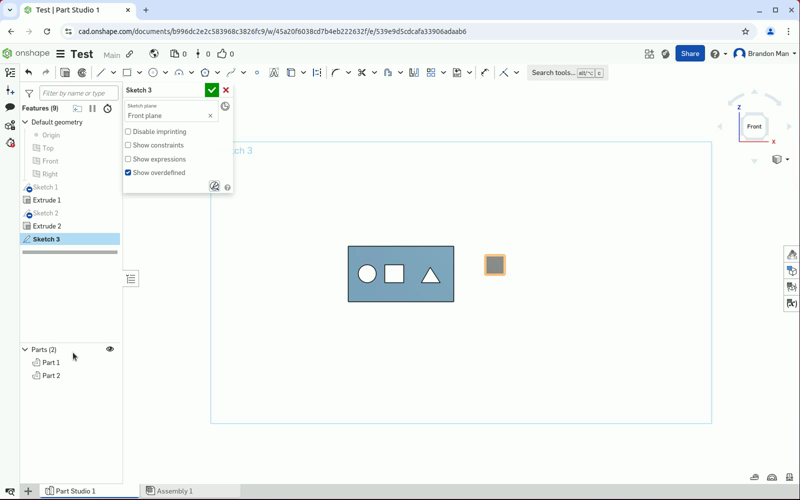
key(y)
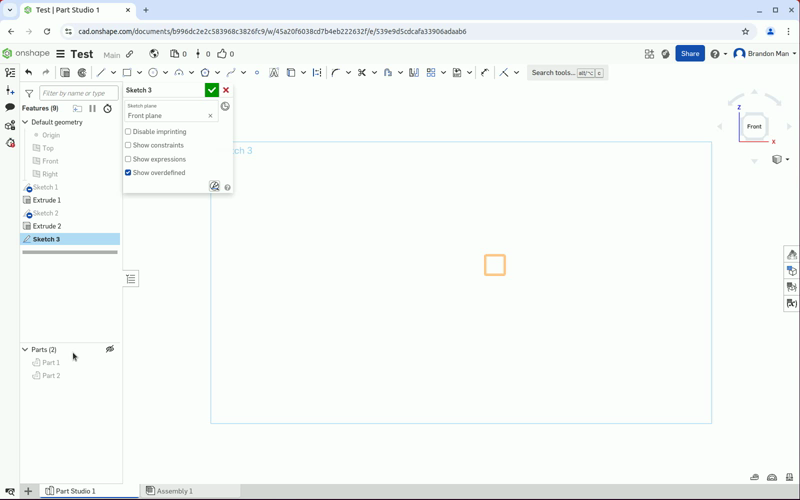
key(l)
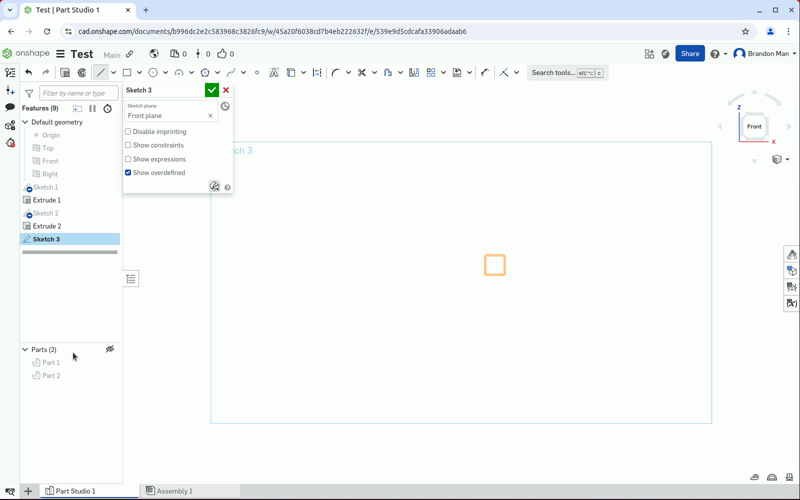
key_down(shift)
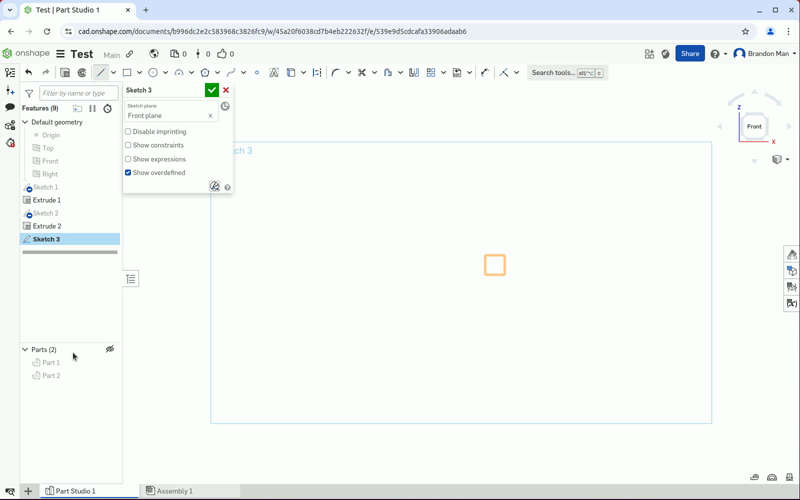
mouse_move(483, 305)
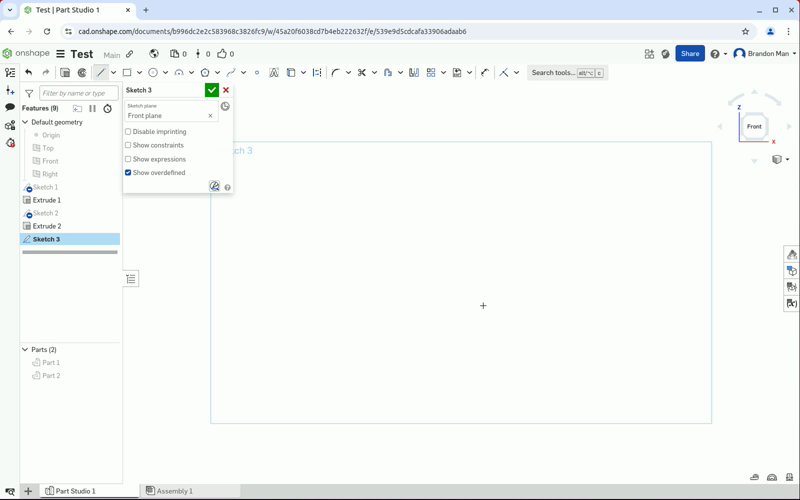
click(483, 305)
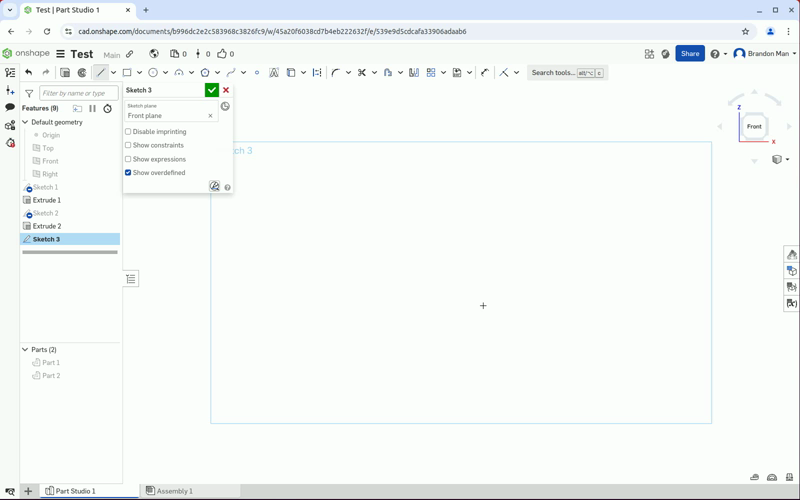
key_up(shift)
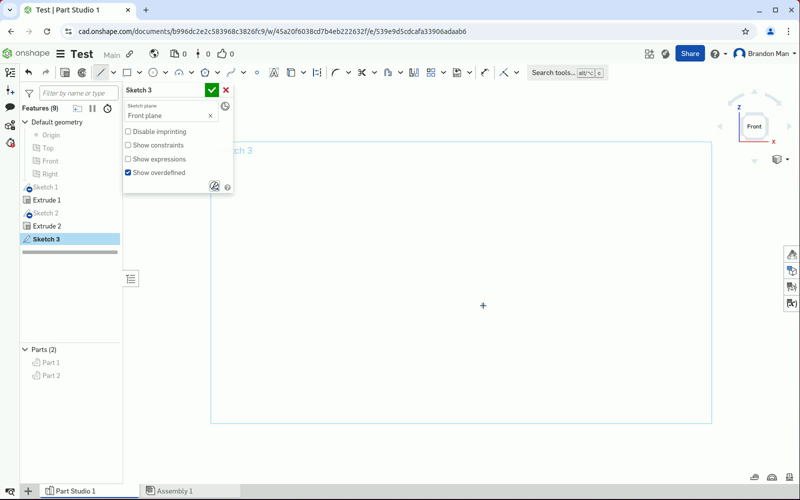
key_down(shift)
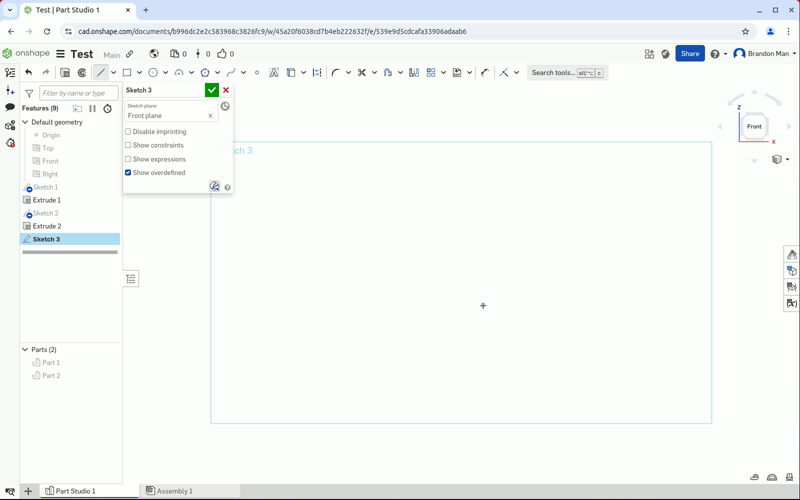
mouse_move(513, 305)
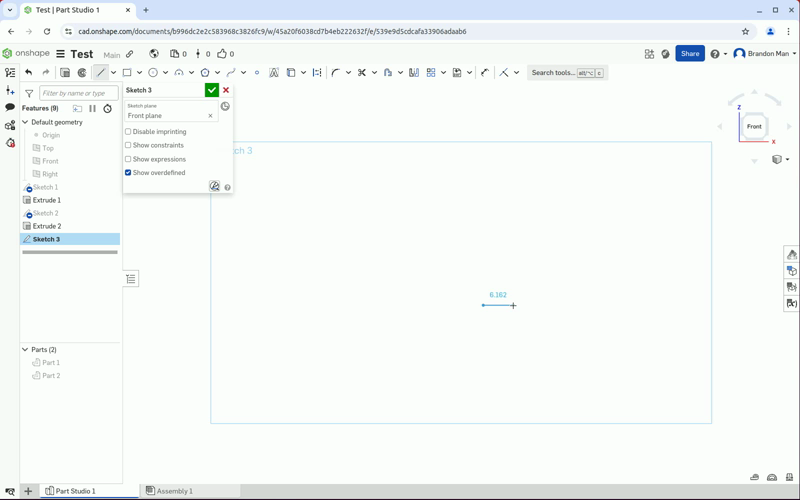
mouse_move(502, 305)
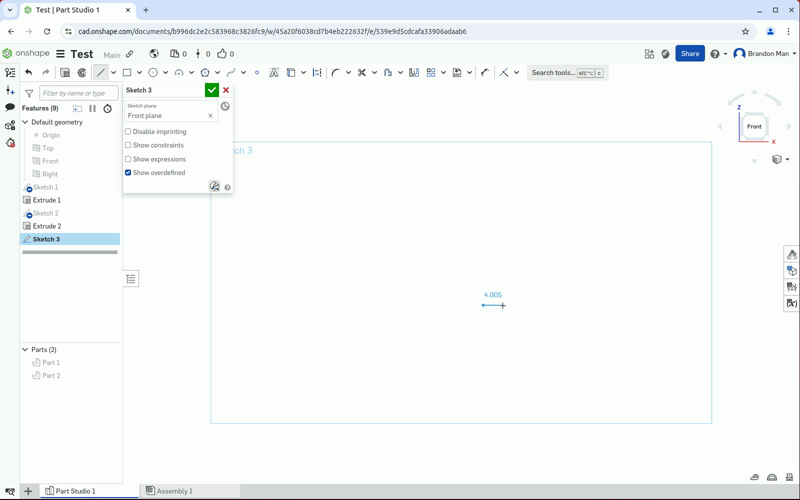
click(502, 305)
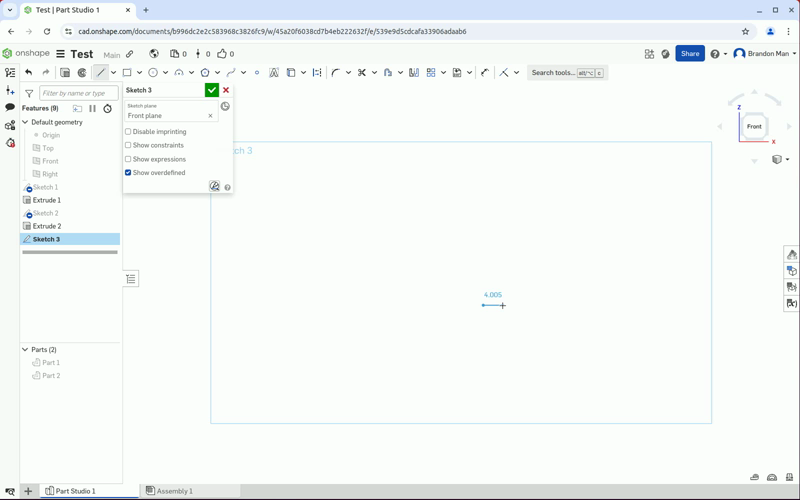
key_up(shift)
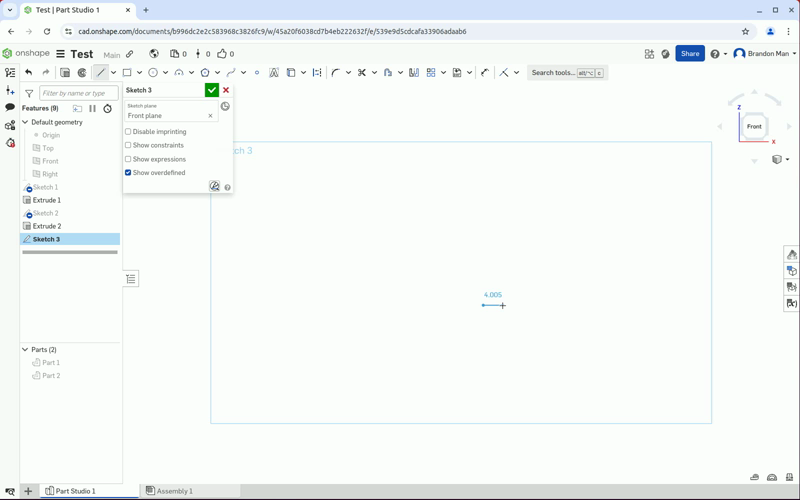
key_down(shift)
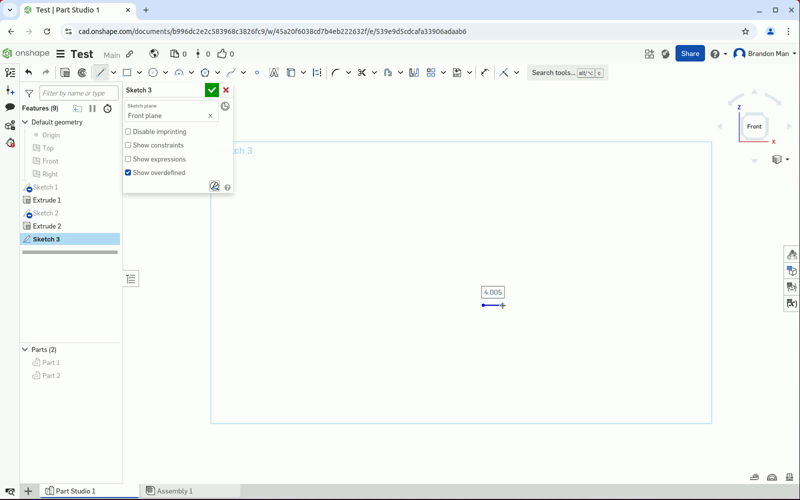
mouse_move(532, 305)
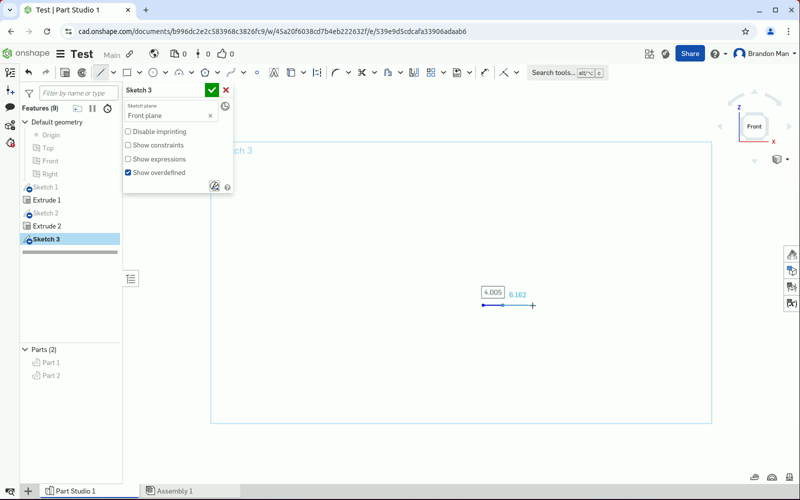
mouse_move(492, 288)
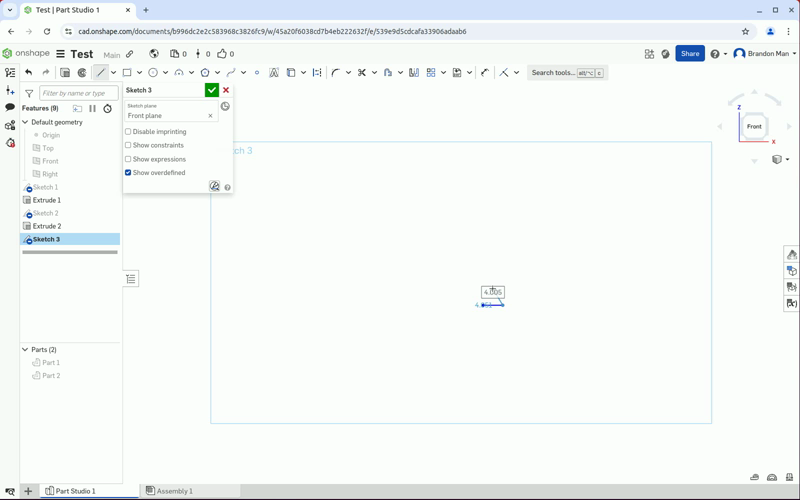
click(492, 288)
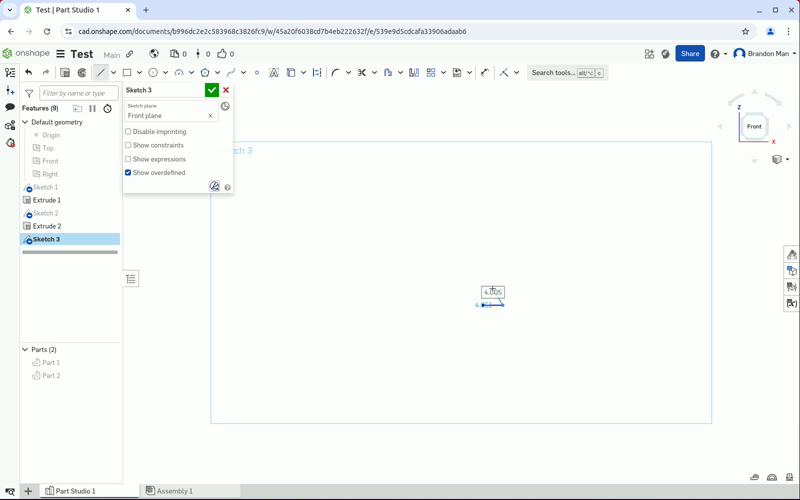
key_up(shift)
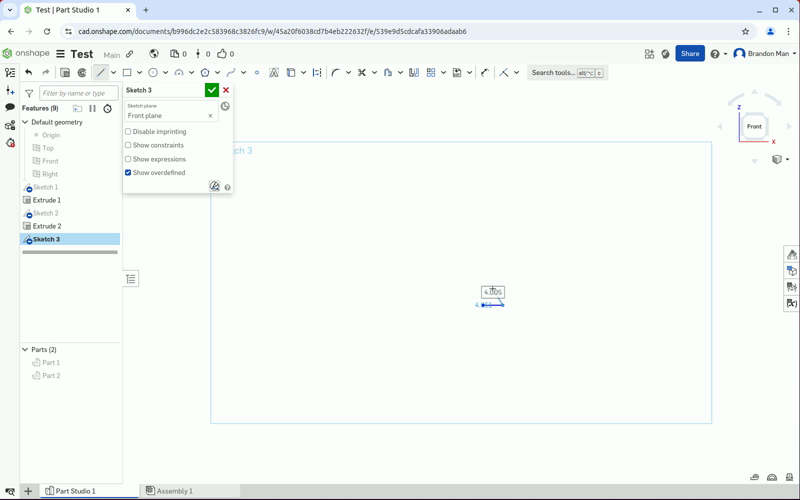
mouse_move(522, 288)
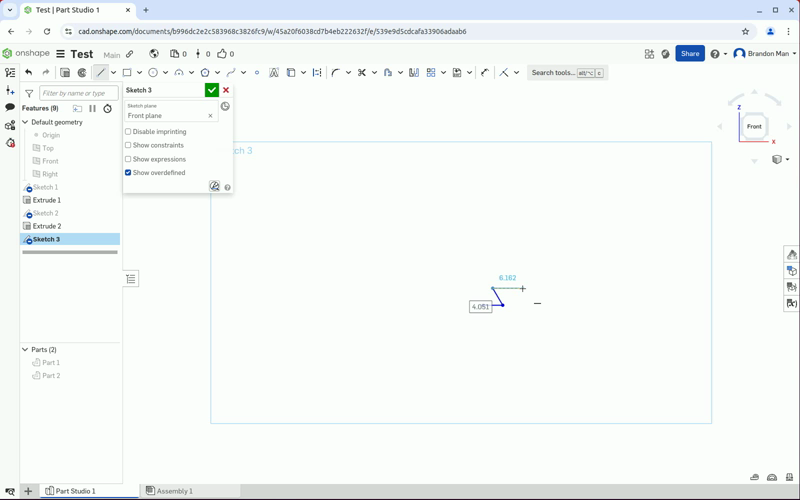
key_down(shift)
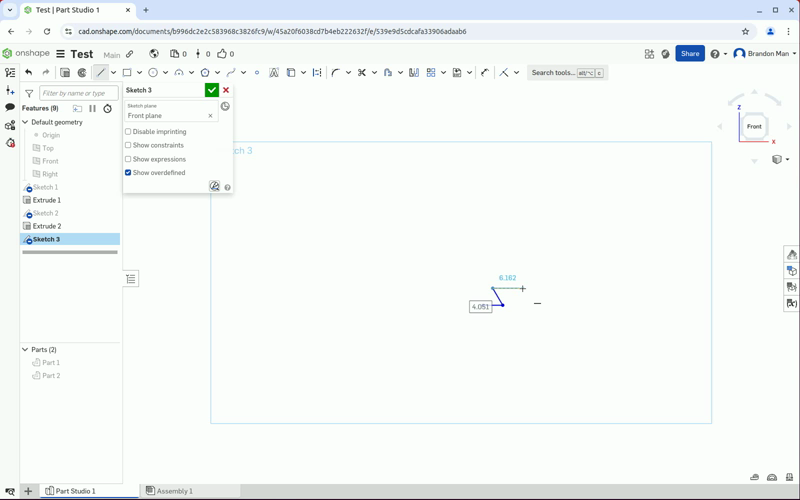
mouse_move(483, 305)
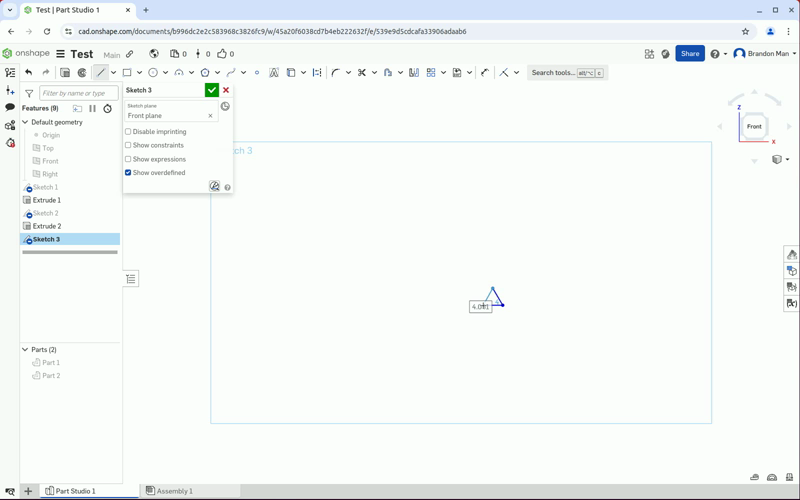
key_up(shift)
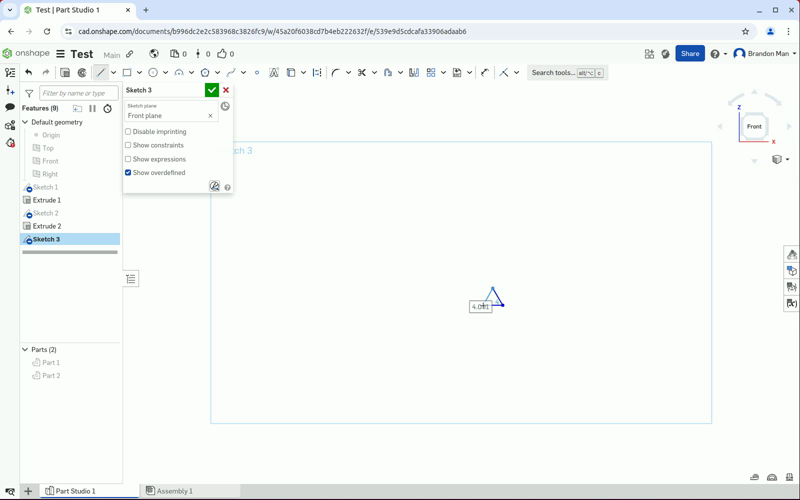
click(483, 305)
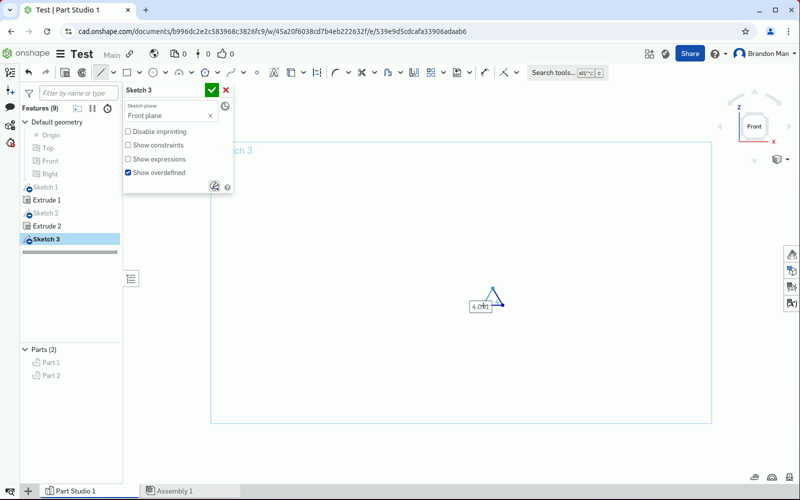
key(esc)
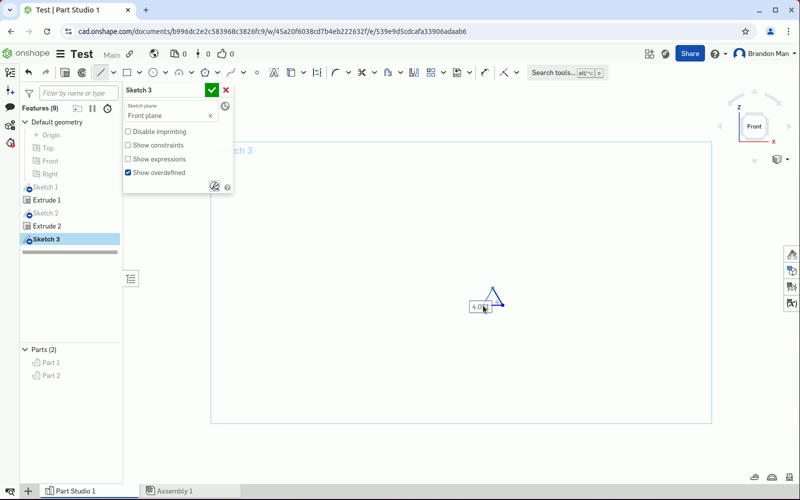
mouse_move(493, 296)
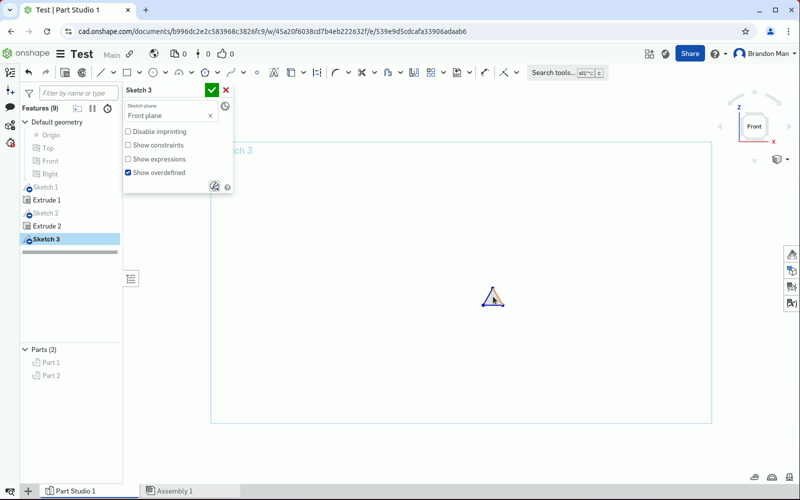
scroll(6)
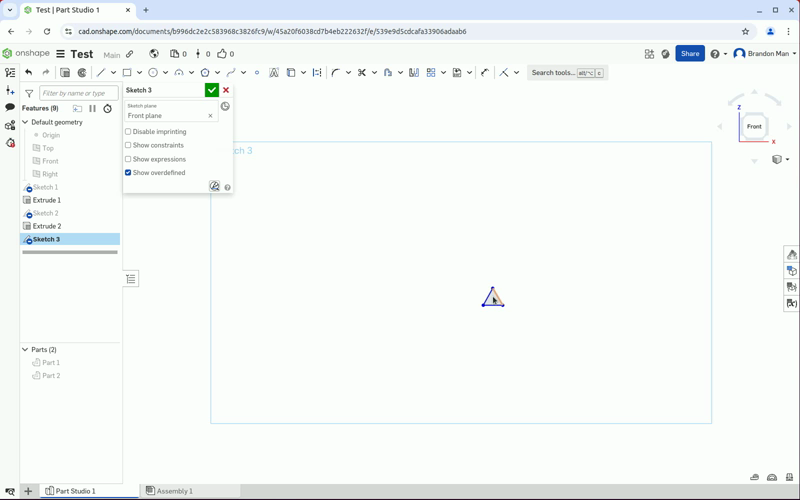
scroll(6)
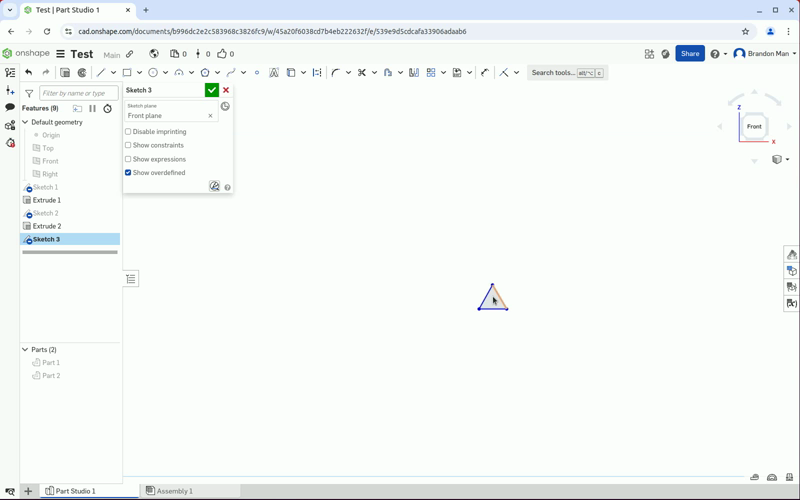
scroll(6)
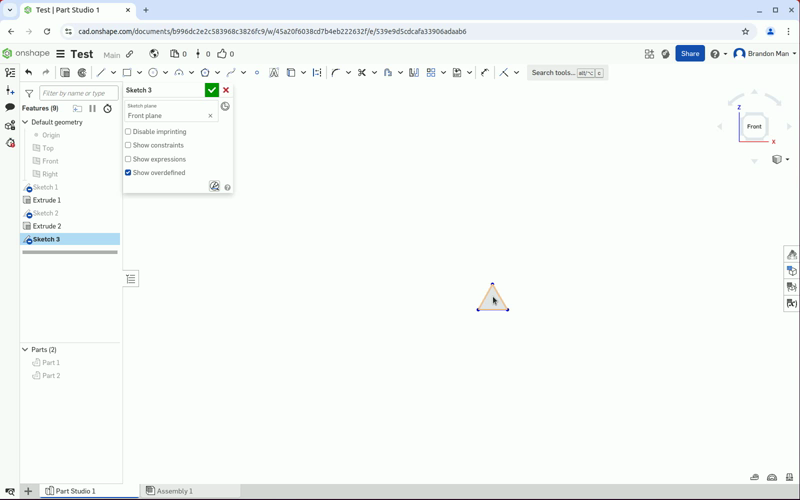
scroll(6)
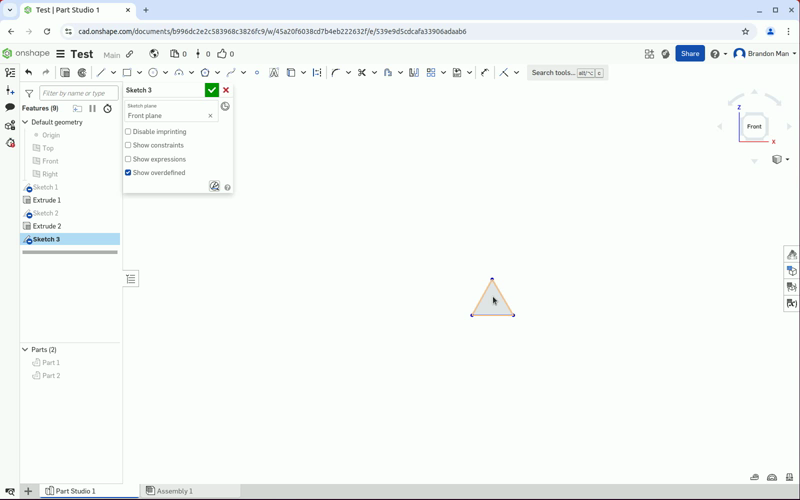
scroll(6)
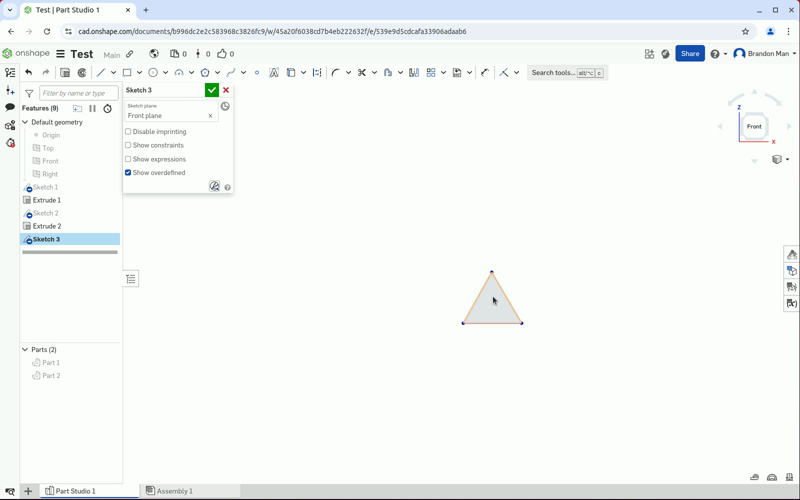
scroll(6)
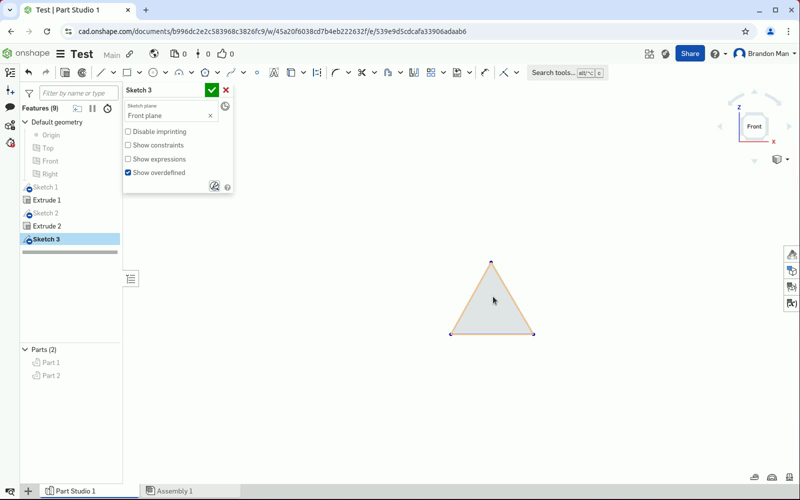
scroll(6)
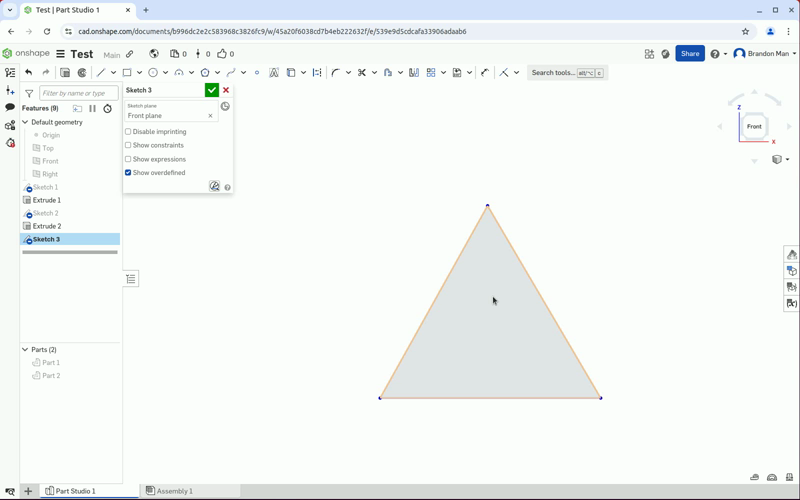
click(493, 296)
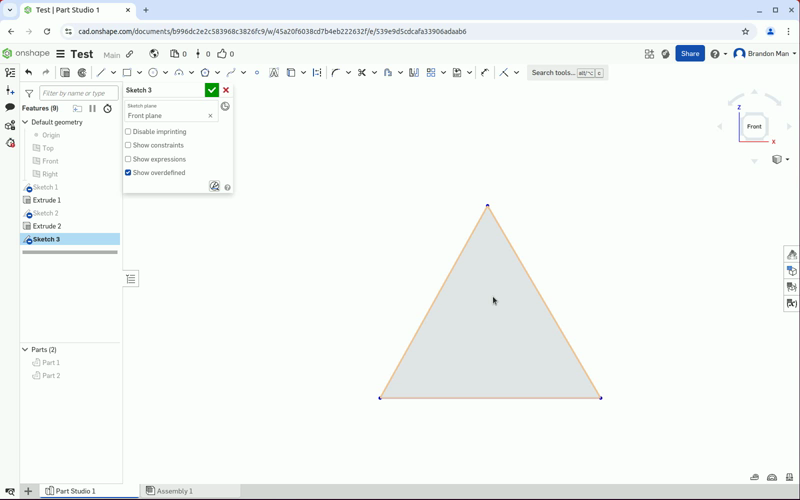
scroll(-6)
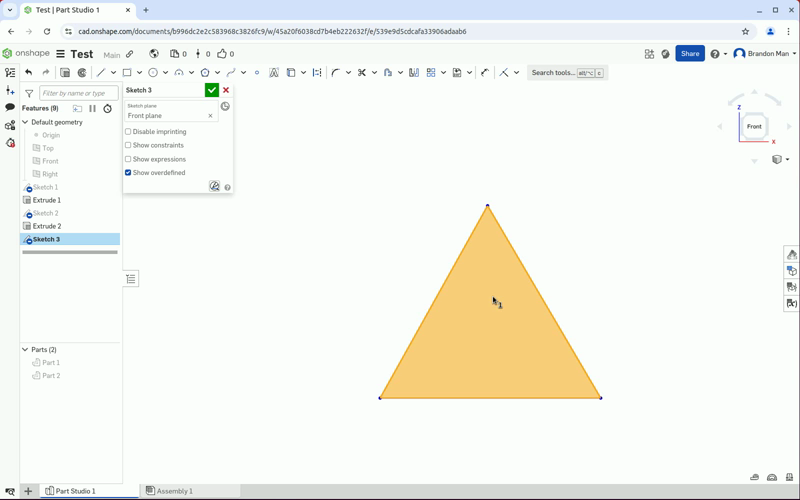
scroll(-6)
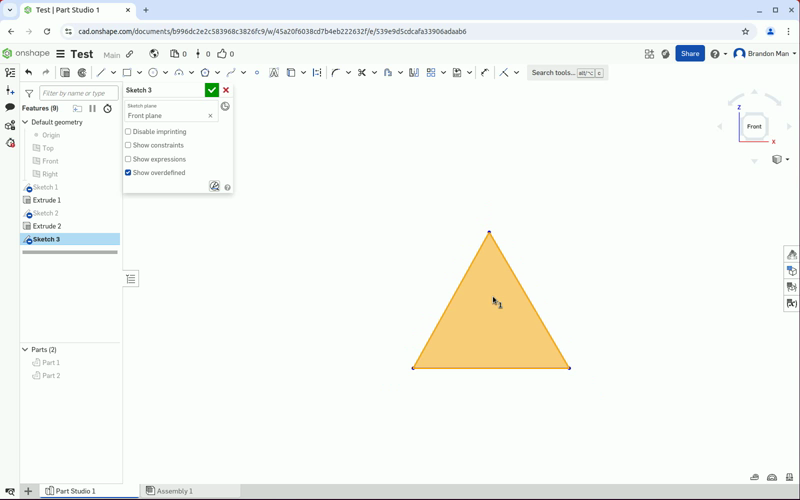
scroll(-6)
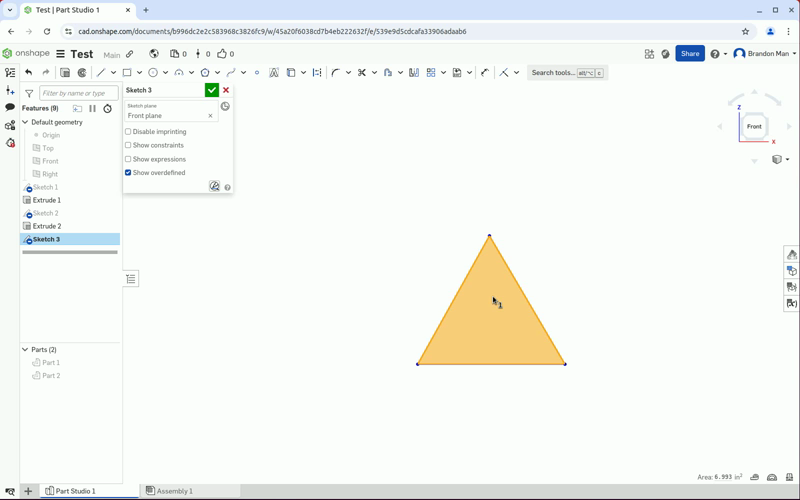
scroll(-6)
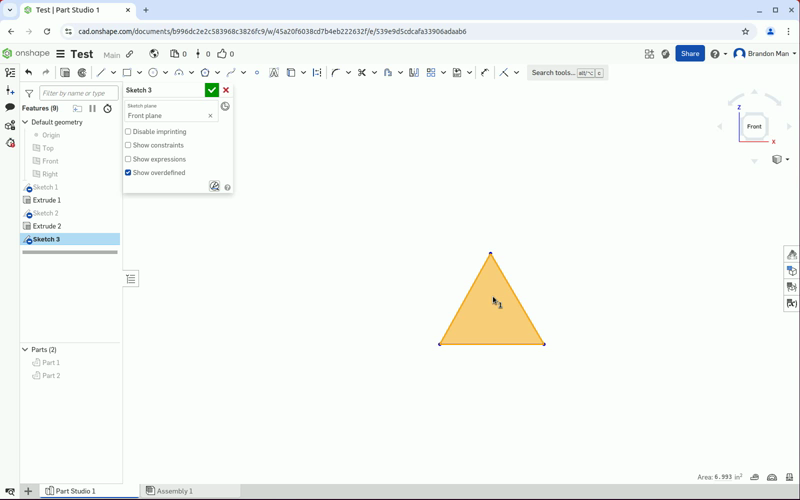
scroll(-6)
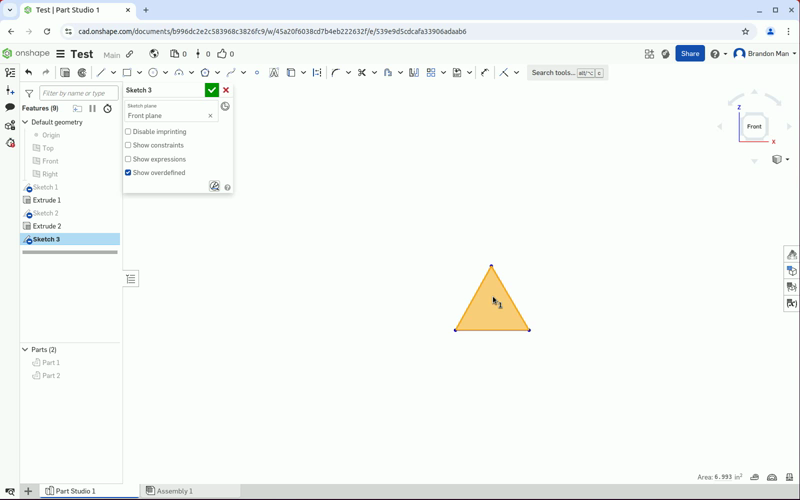
scroll(-6)
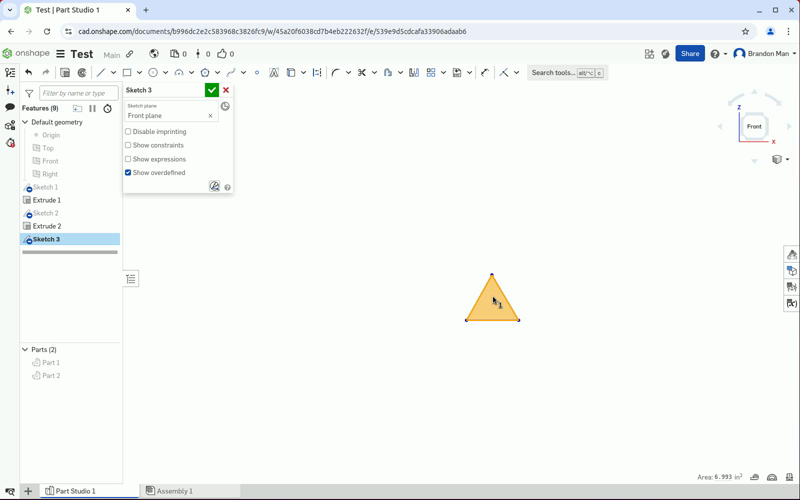
scroll(-6)
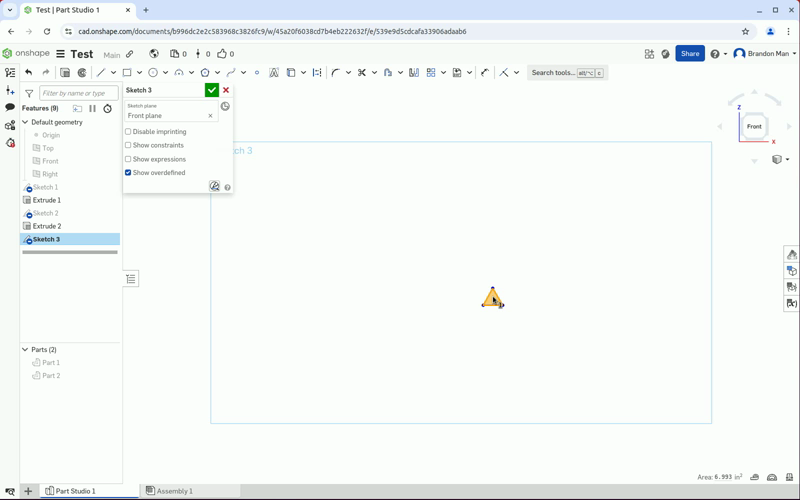
mouse_move(73, 352)
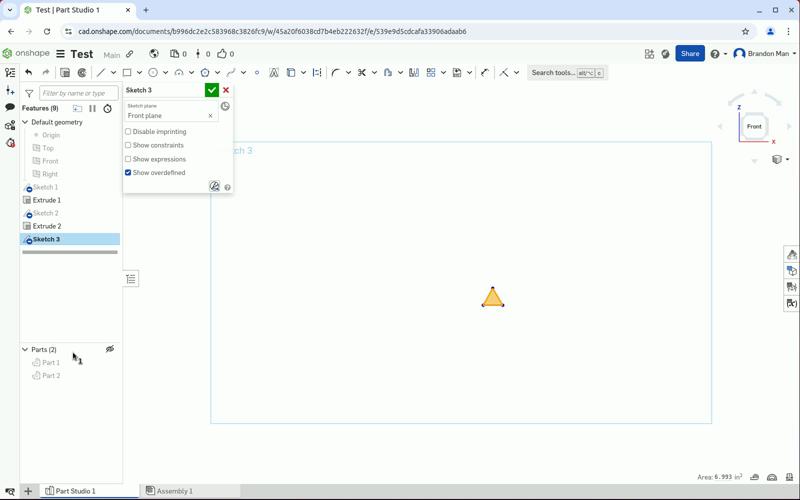
key(shift+y)
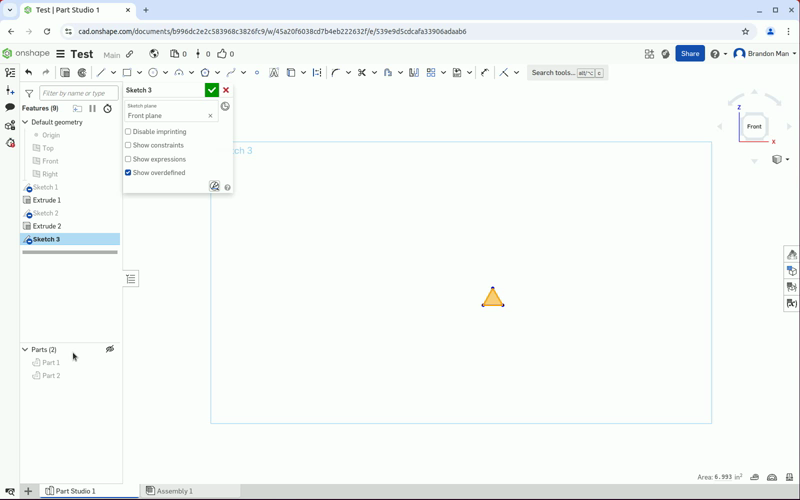
key(shift+e)
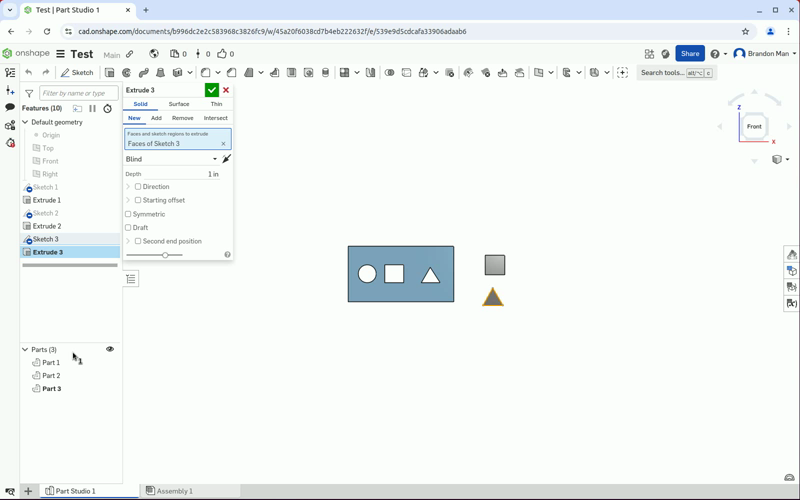
mouse_move(143, 106)
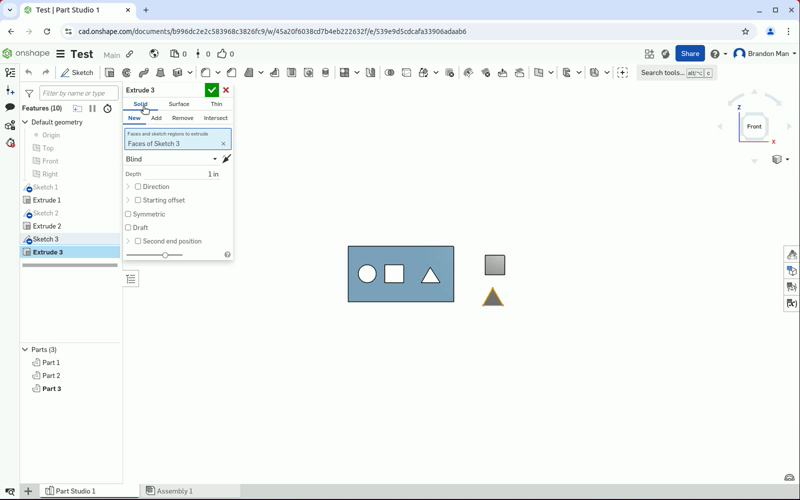
click(143, 106)
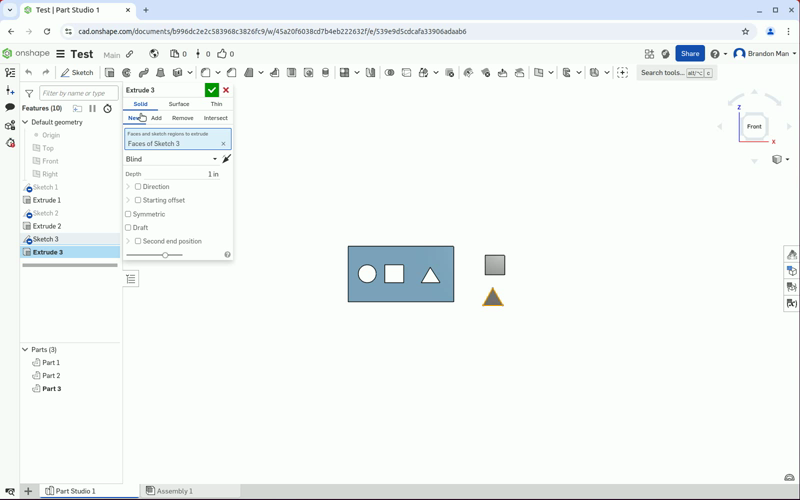
mouse_move(137, 120)
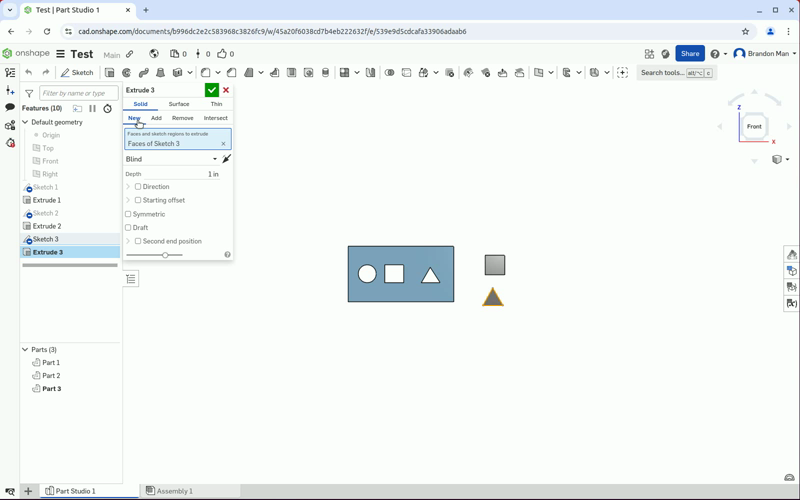
click(137, 120)
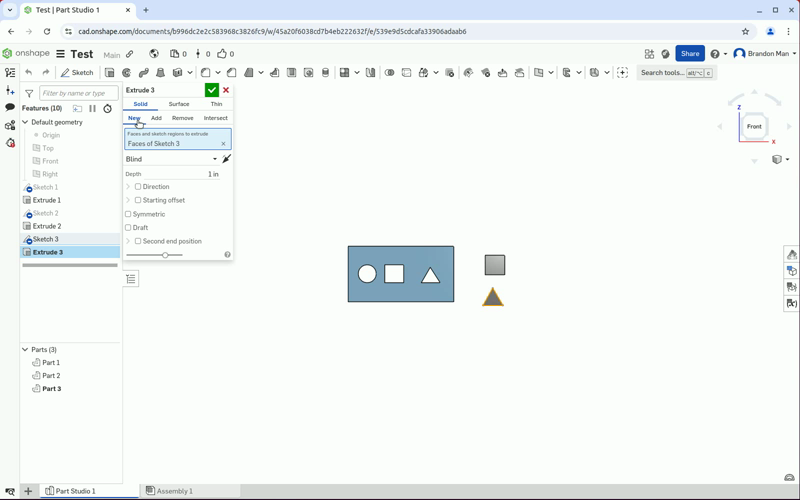
key(tab, 4)
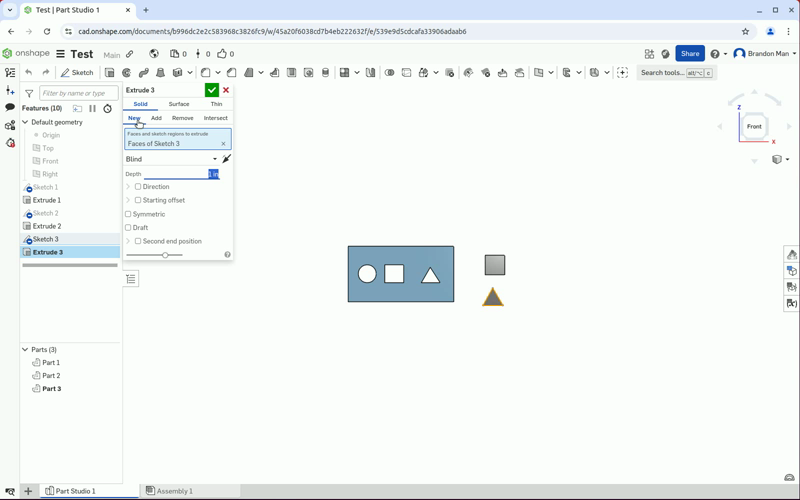
text(7.462)
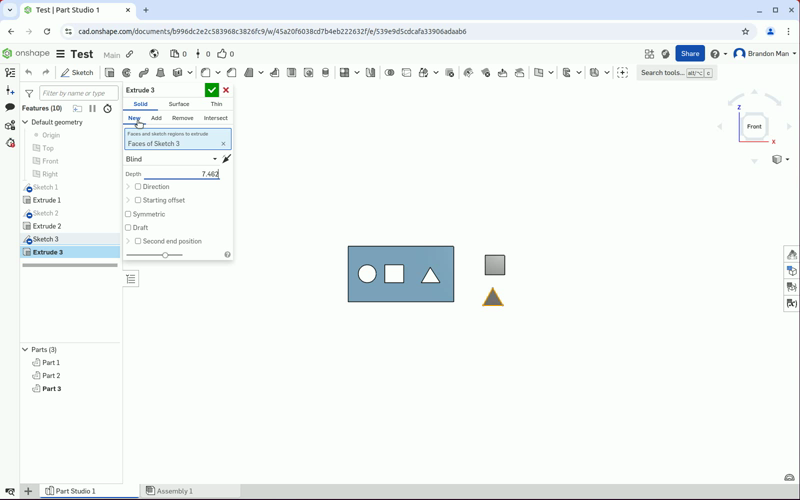
key(enter)
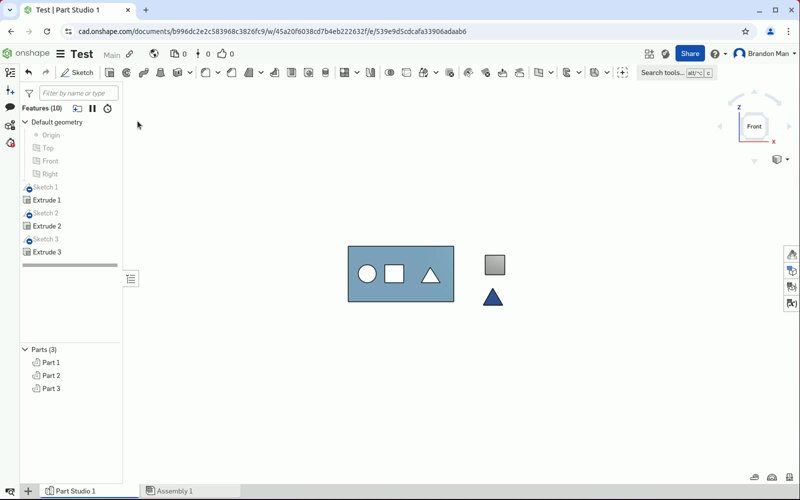
key(shift+h)
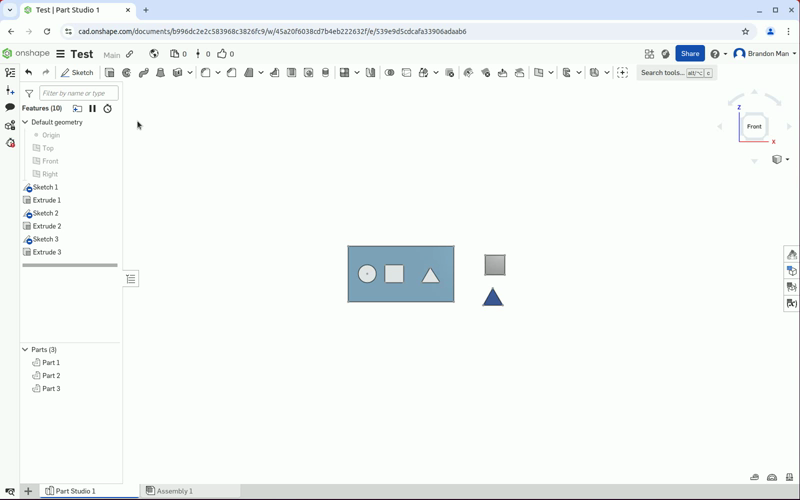
key(shift+h)
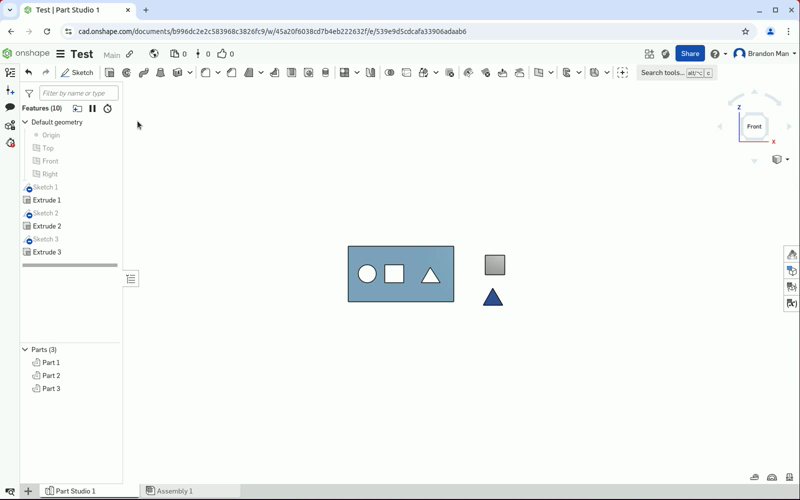
mouse_move(73, 189)
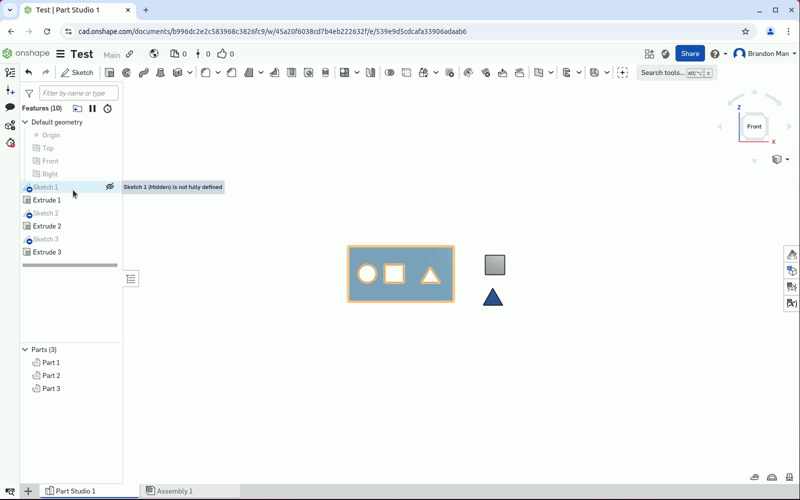
click(73, 189)
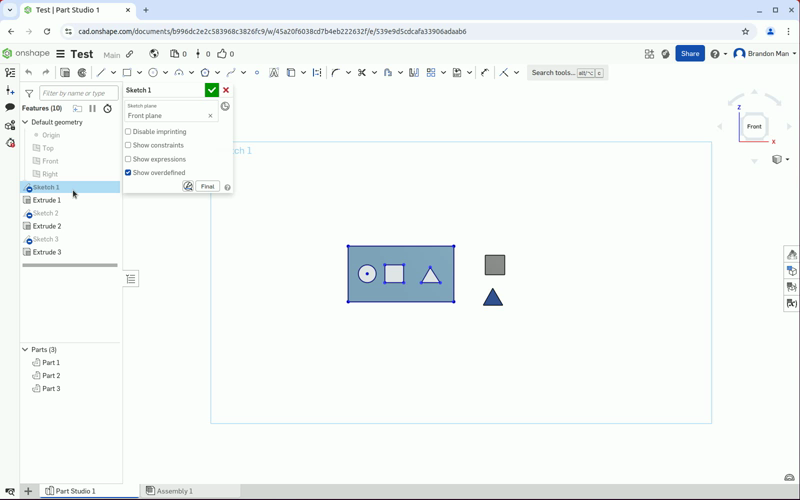
mouse_move(229, 92)
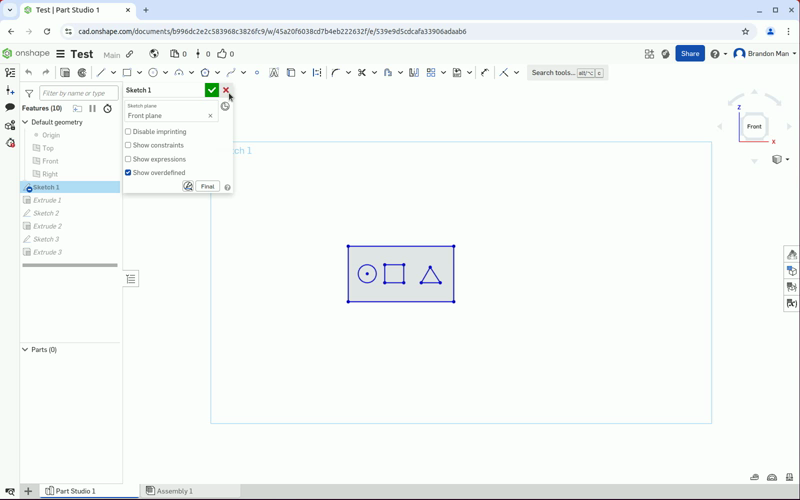
click(229, 92)
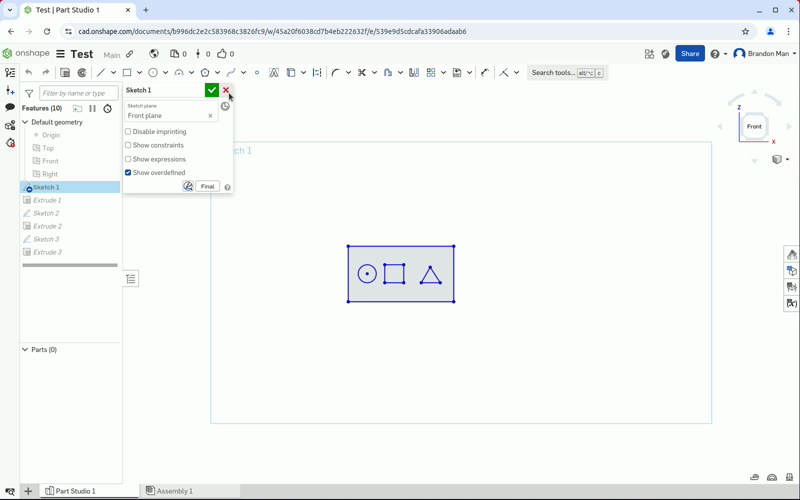
key(shift+s)
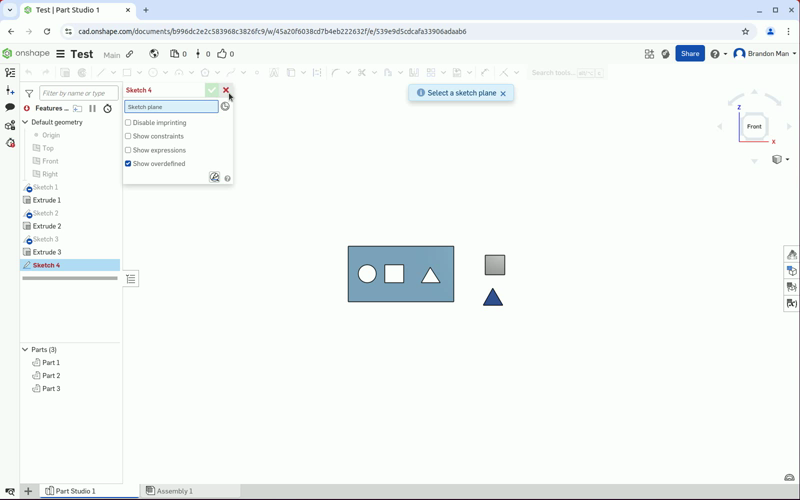
mouse_move(73, 163)
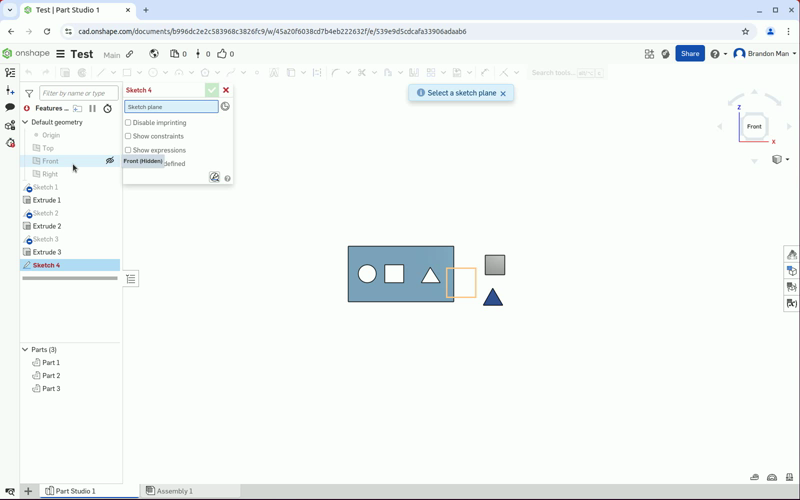
click(73, 163)
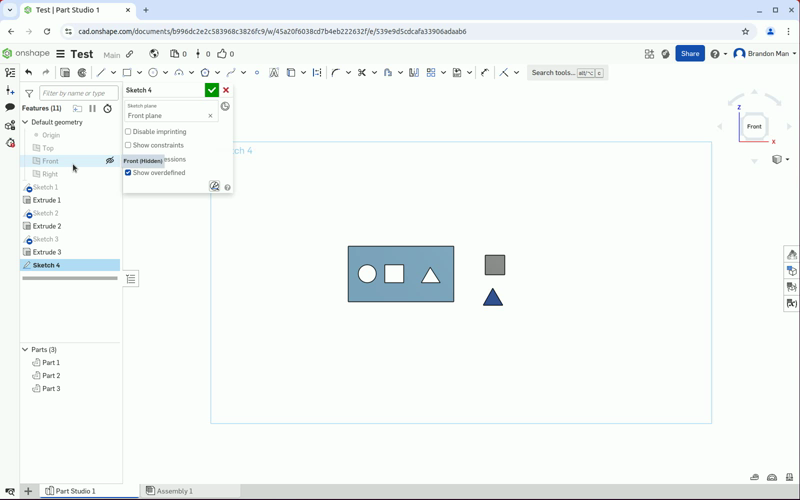
mouse_move(73, 352)
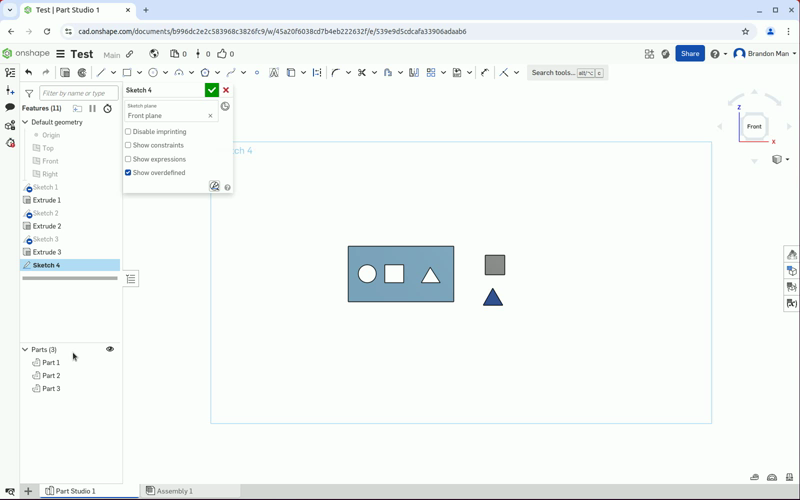
key(y)
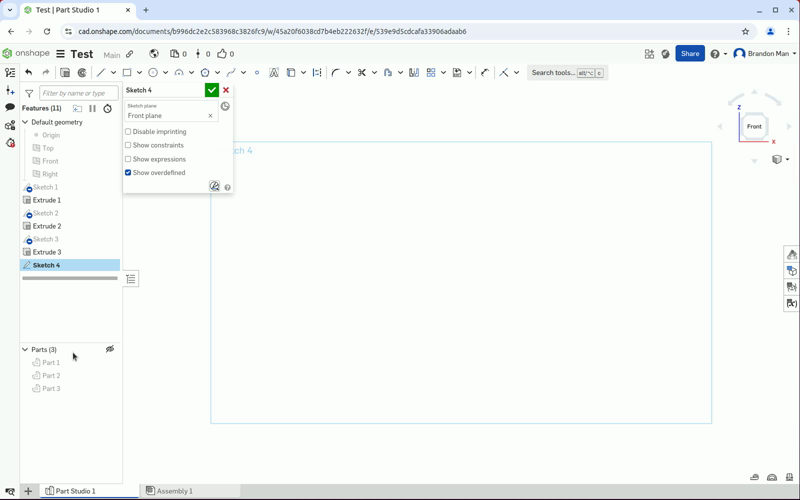
key(c)
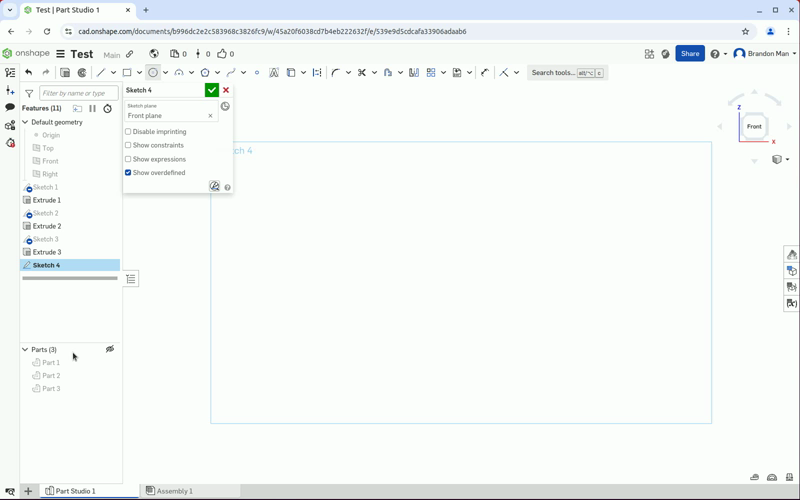
key_down(shift)
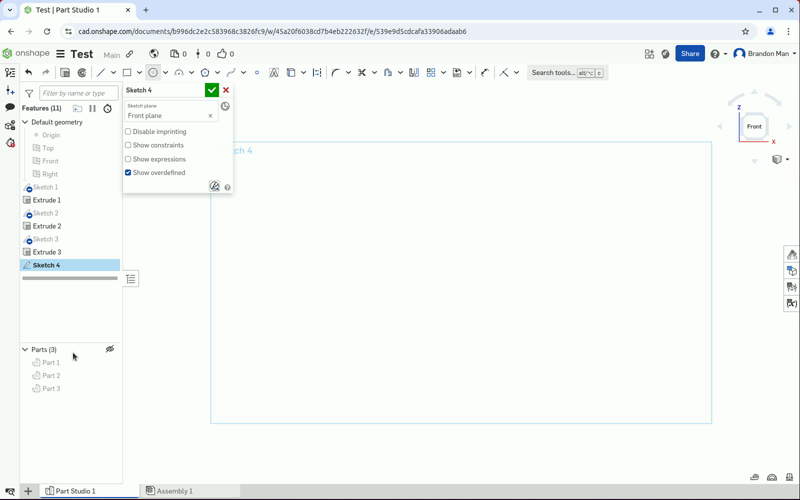
mouse_move(523, 304)
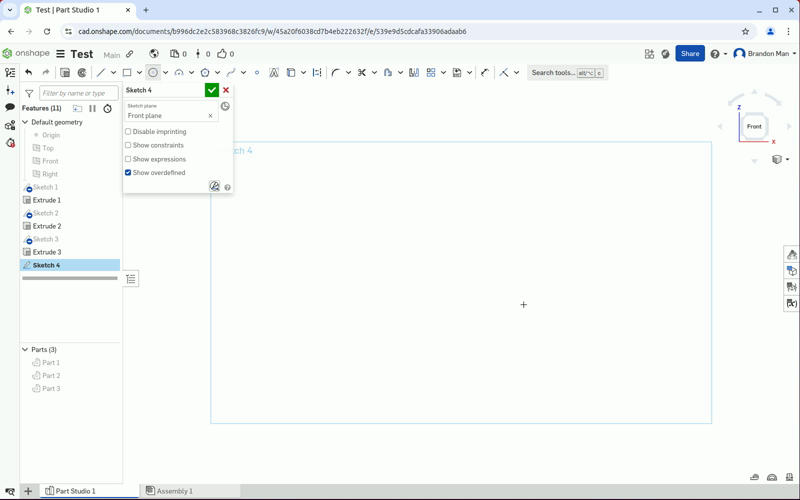
click(523, 304)
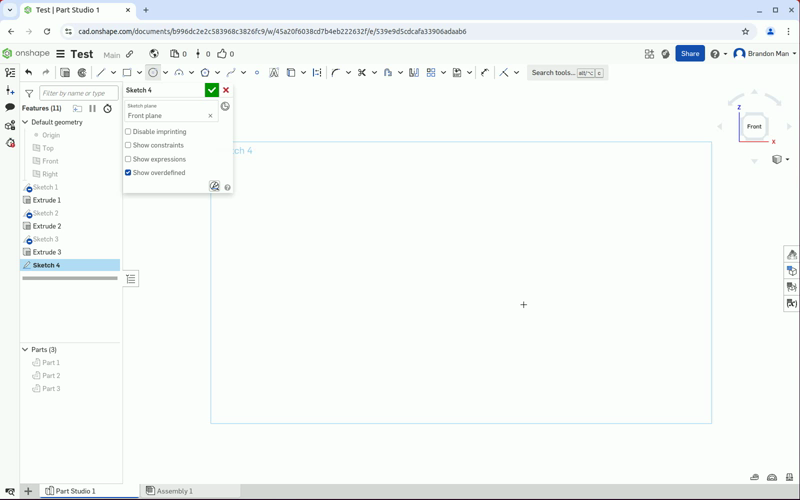
key_up(shift)
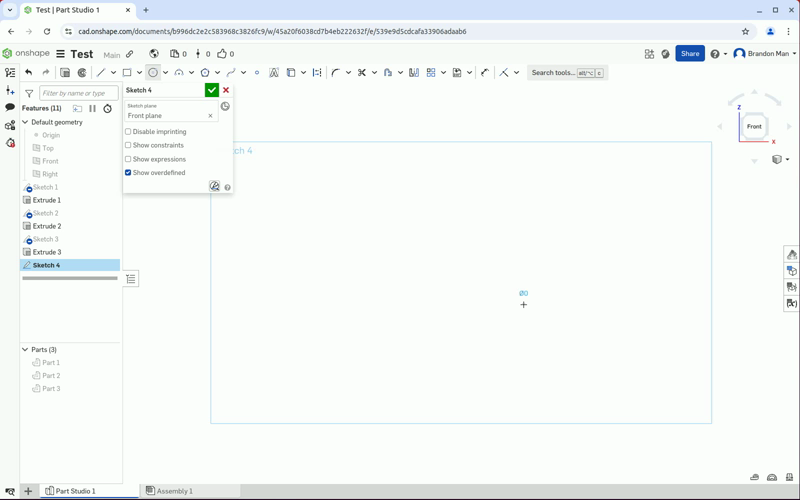
mouse_move(533, 304)
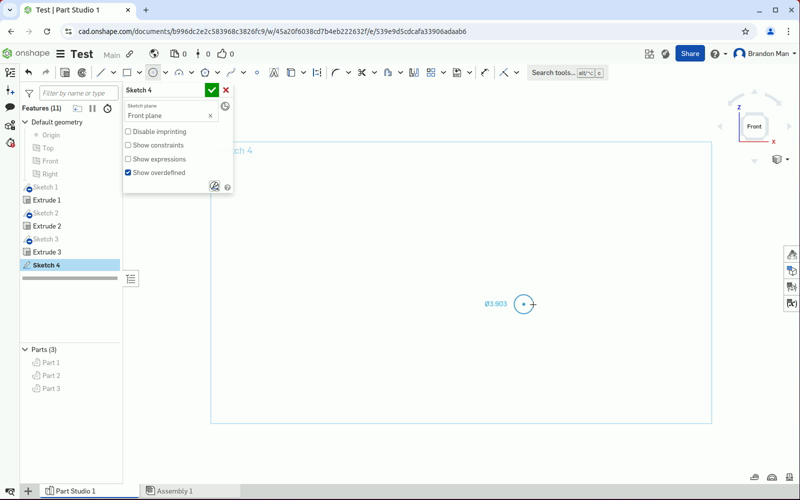
click(533, 304)
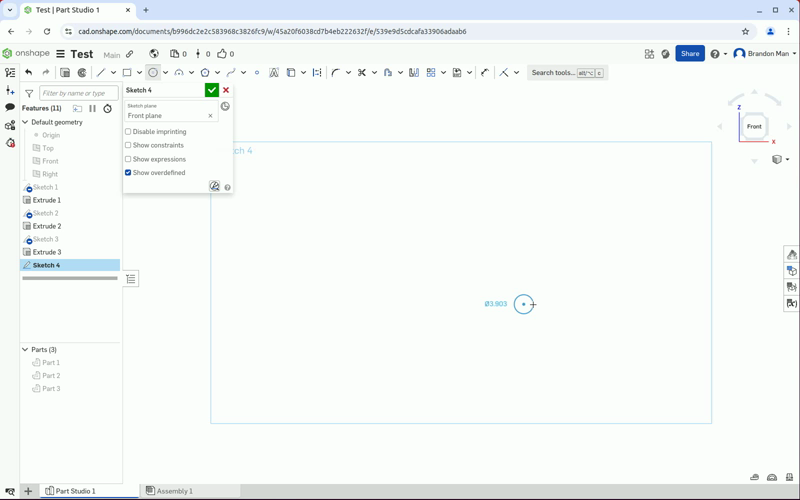
key(esc)
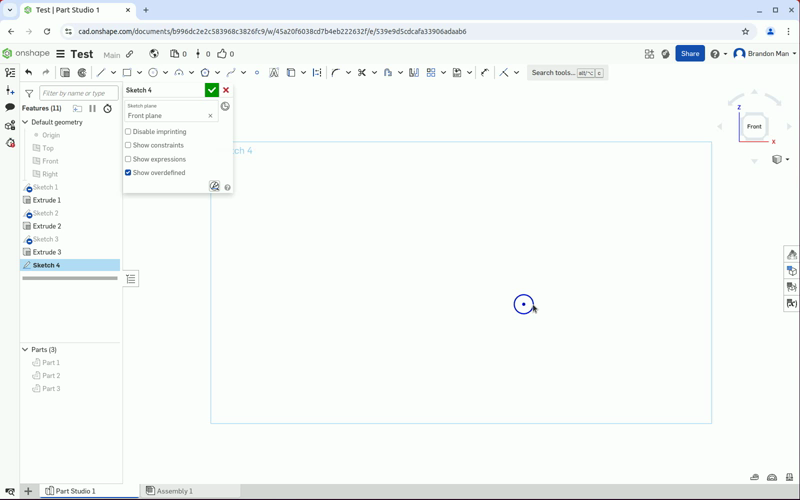
mouse_move(517, 304)
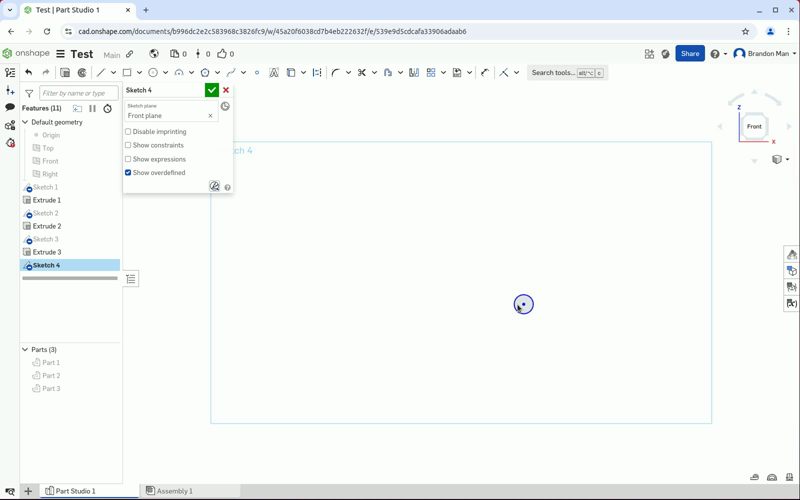
scroll(6)
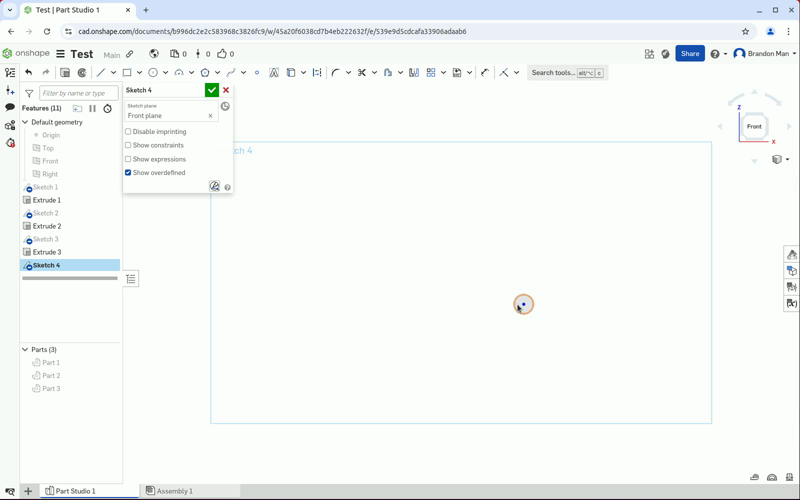
scroll(6)
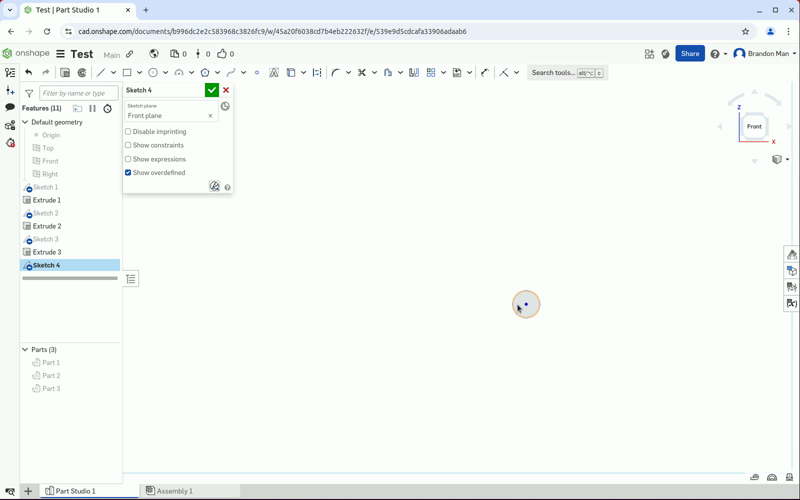
scroll(6)
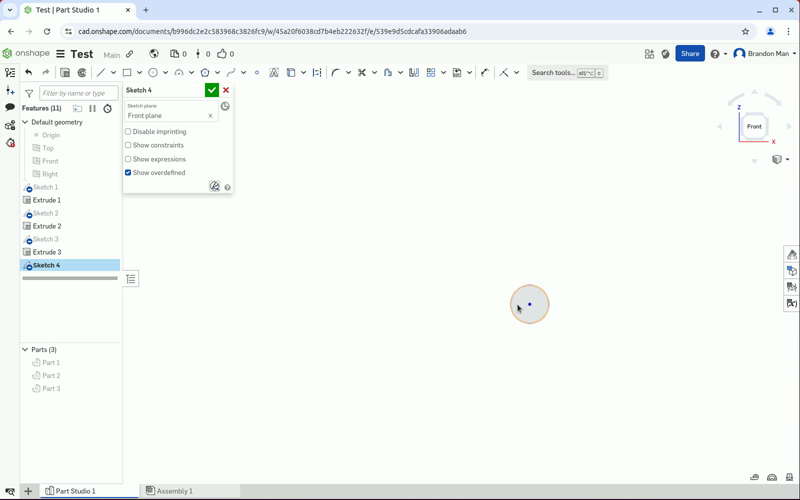
scroll(6)
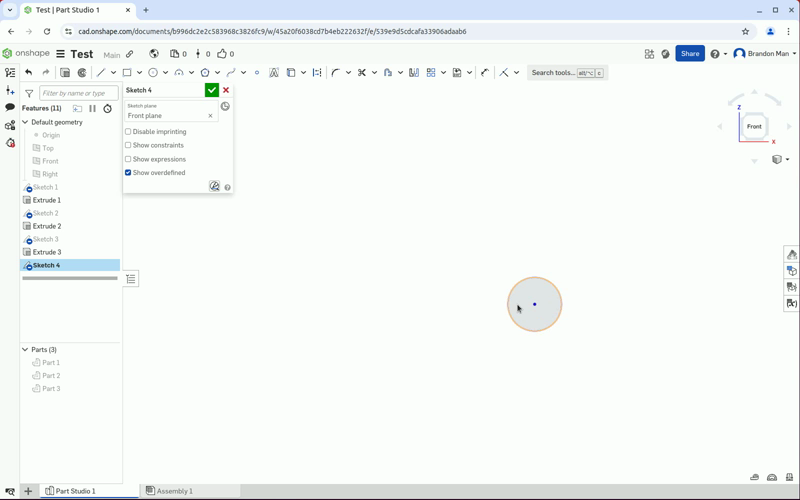
scroll(6)
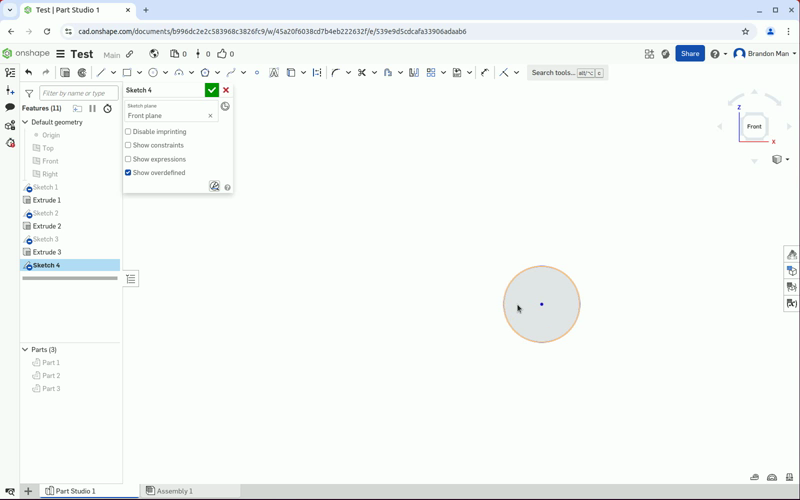
scroll(6)
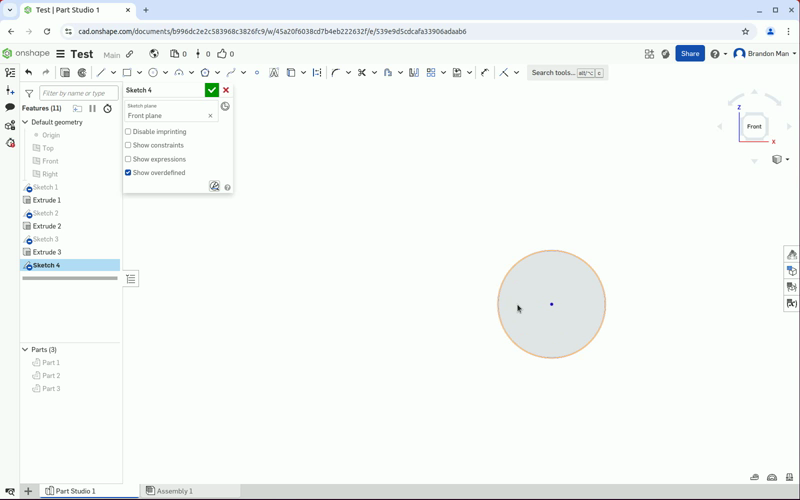
scroll(6)
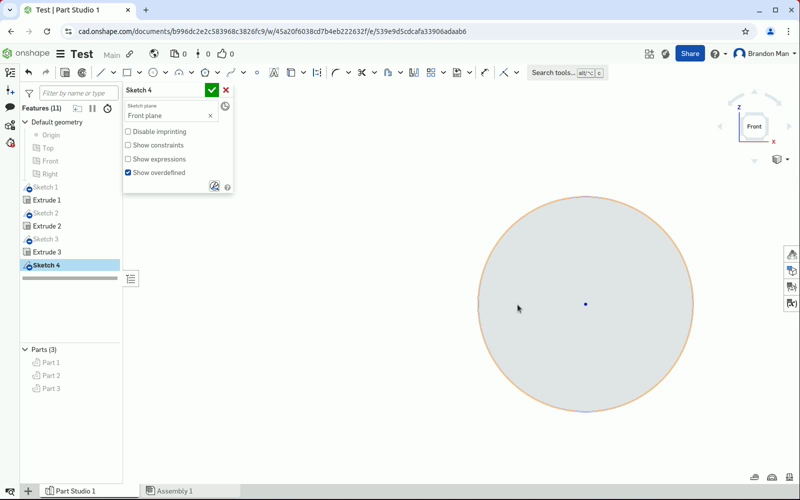
click(517, 304)
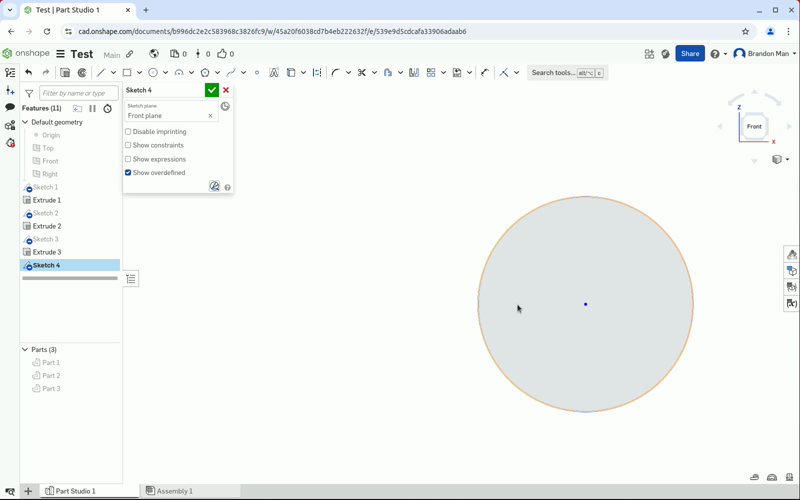
scroll(-6)
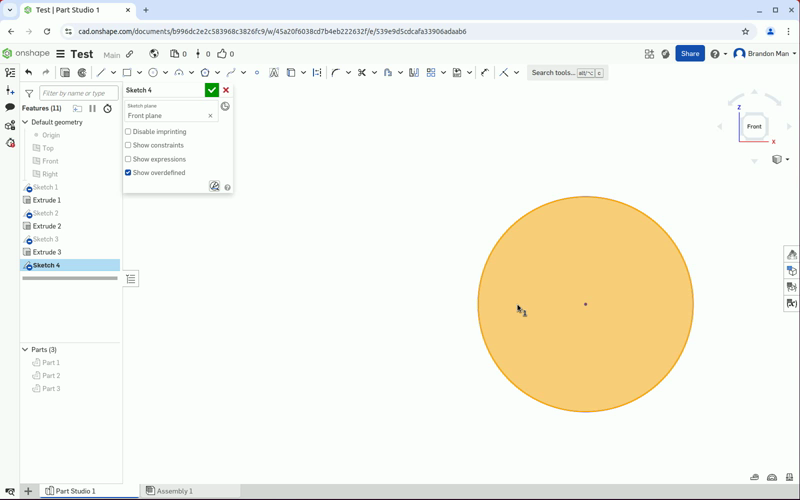
scroll(-6)
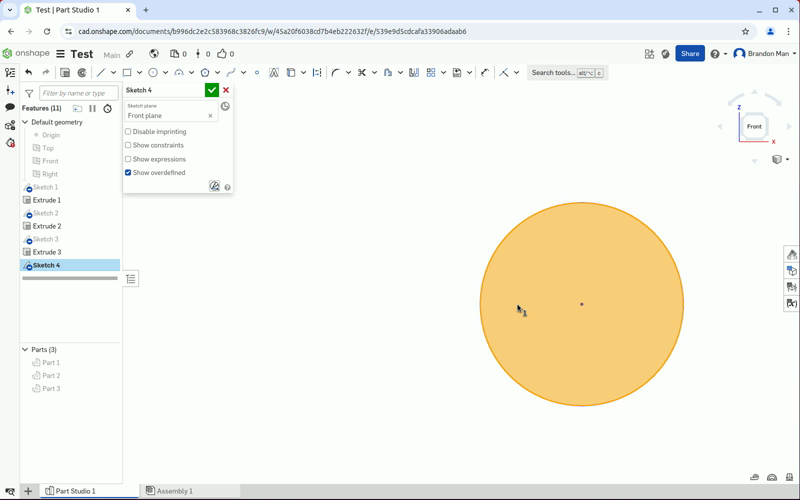
scroll(-6)
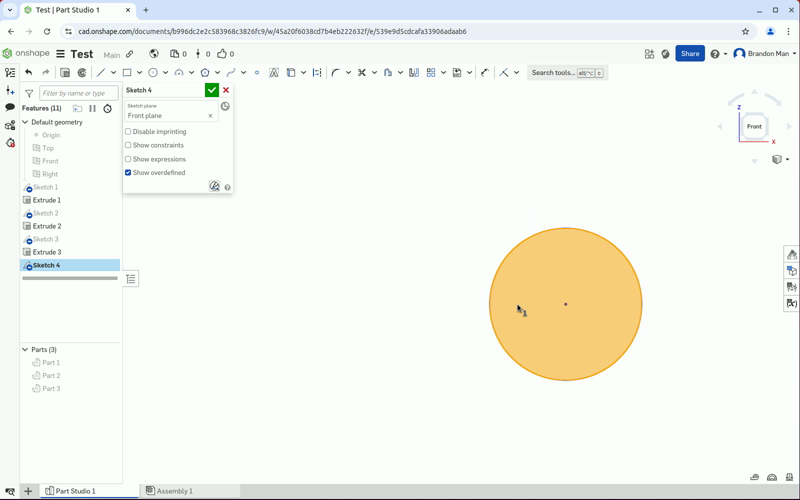
scroll(-6)
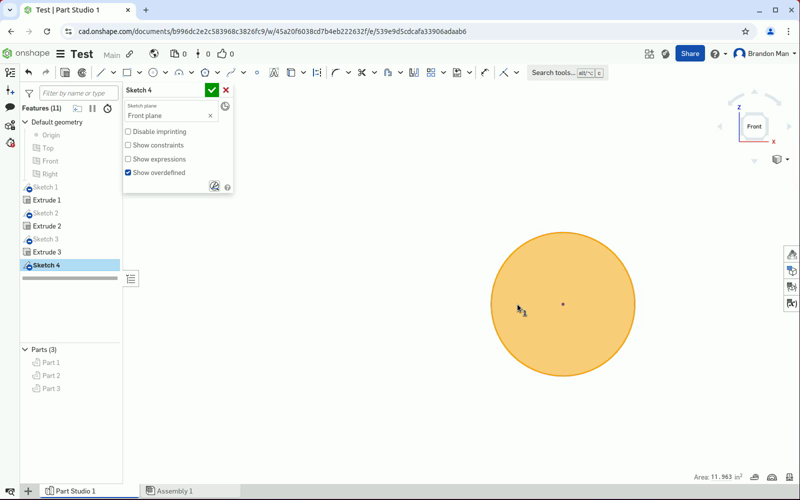
scroll(-6)
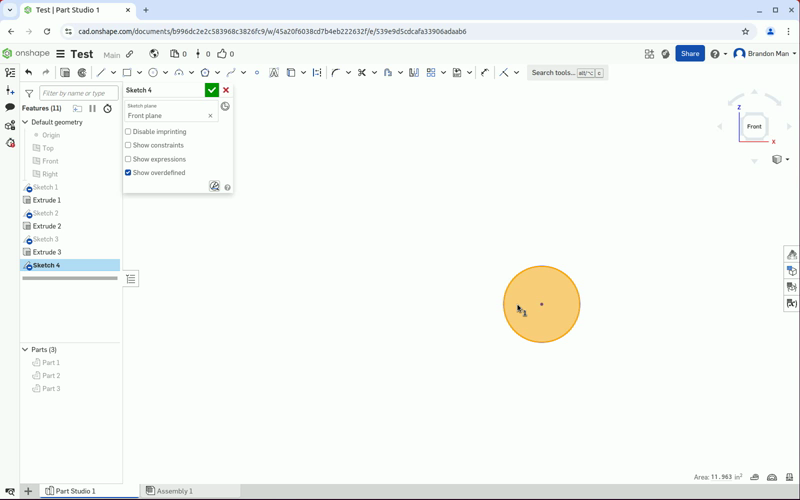
scroll(-6)
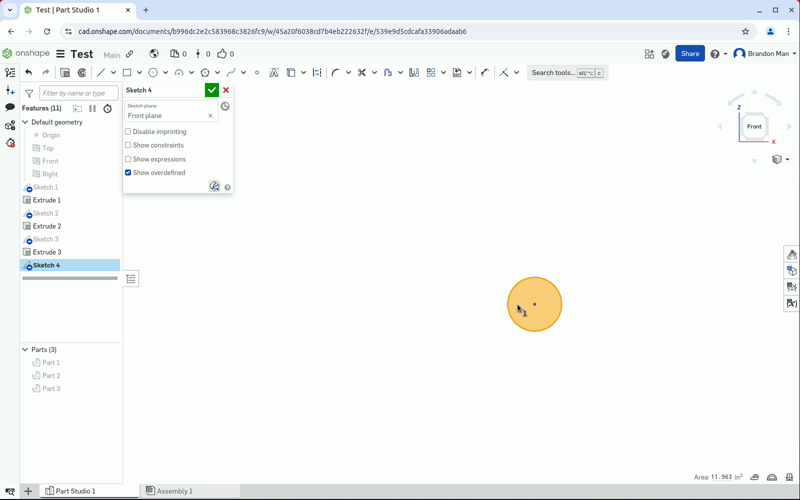
scroll(-6)
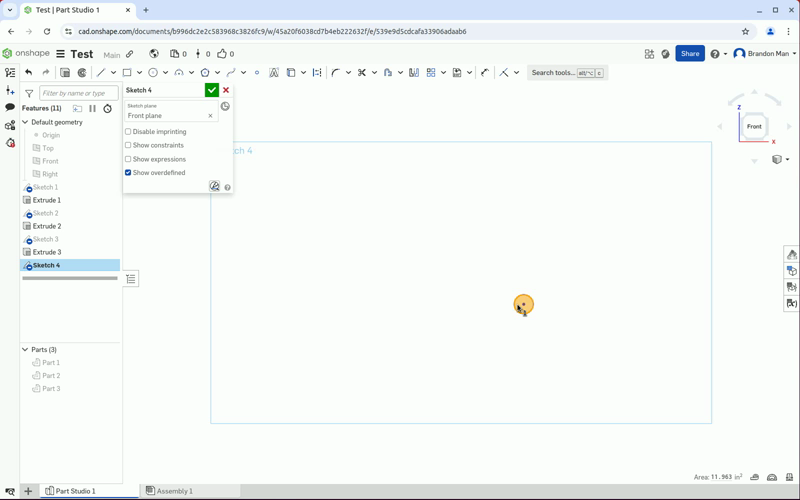
mouse_move(73, 352)
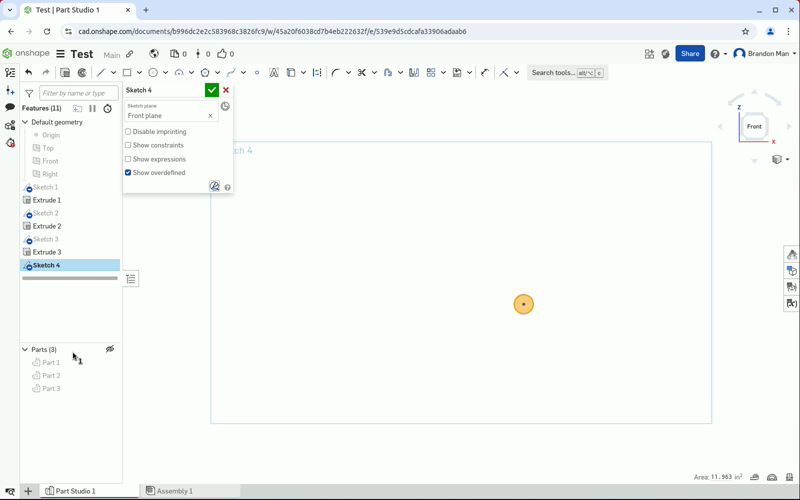
key(shift+y)
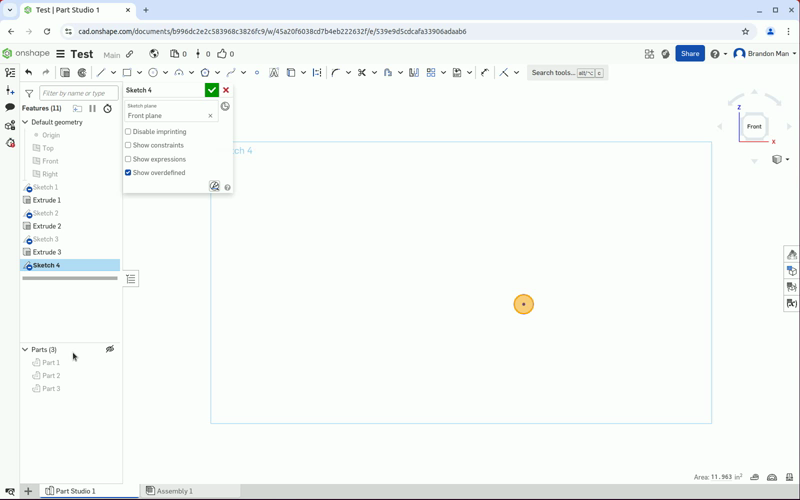
key(shift+e)
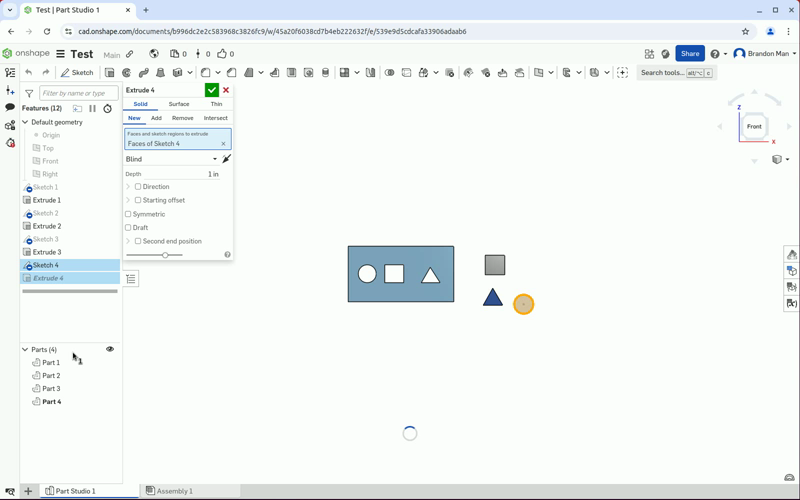
mouse_move(143, 106)
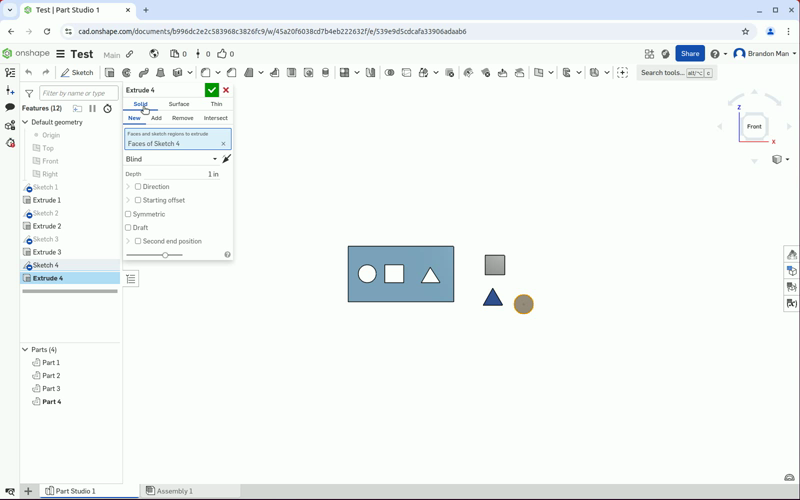
click(143, 106)
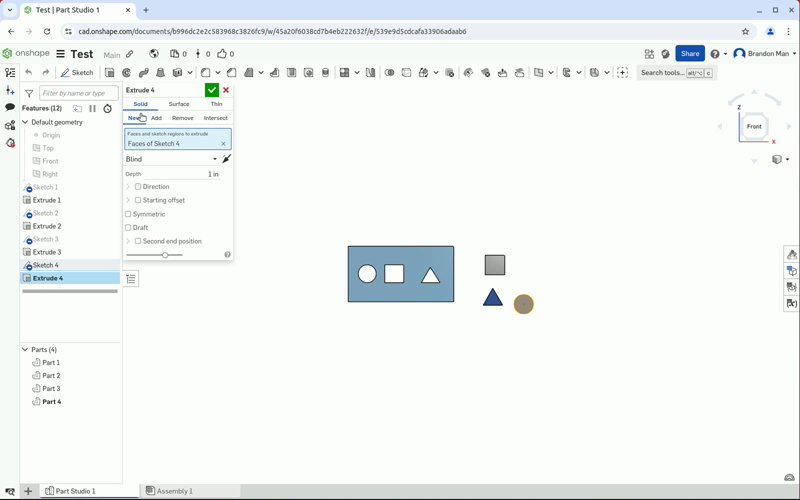
mouse_move(137, 120)
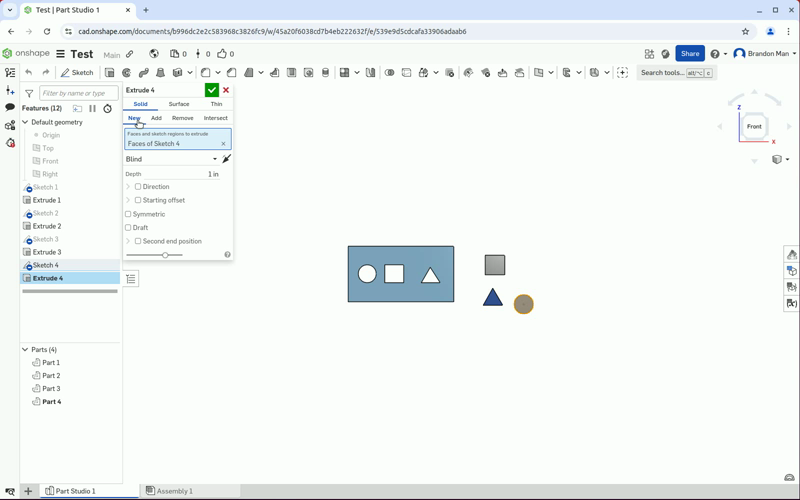
click(137, 120)
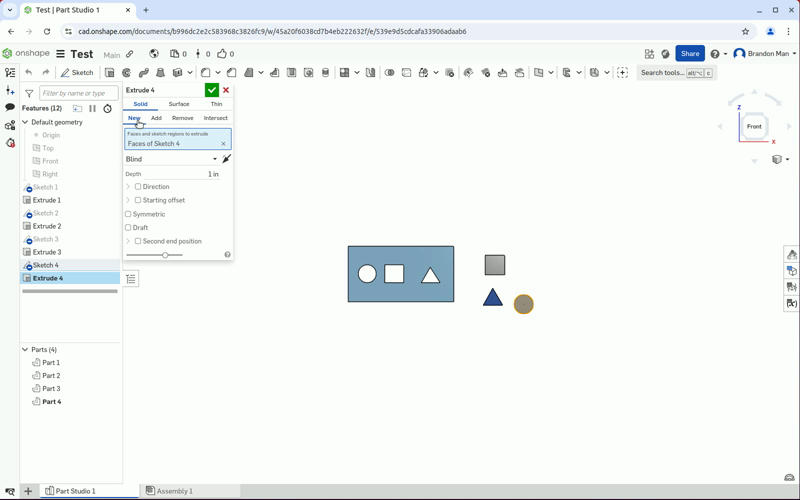
key(tab, 4)
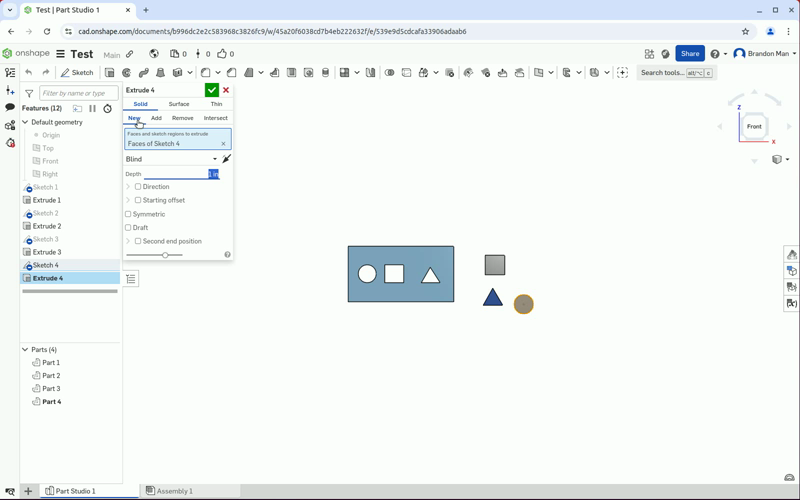
text(7.462)
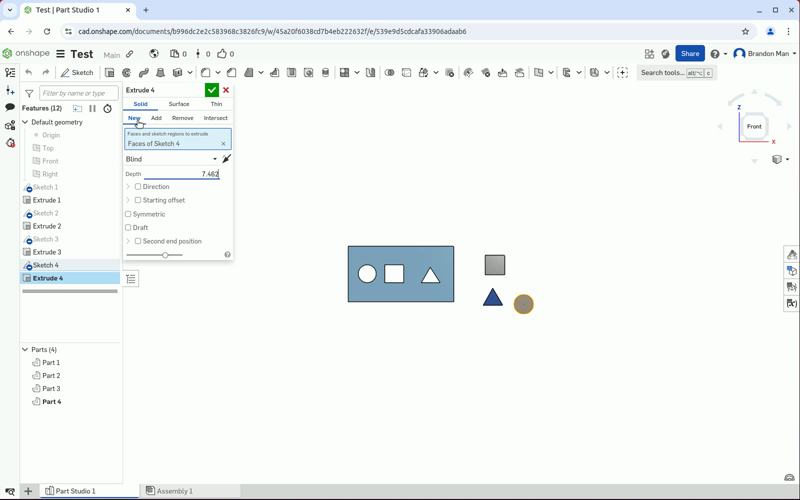
key(enter)
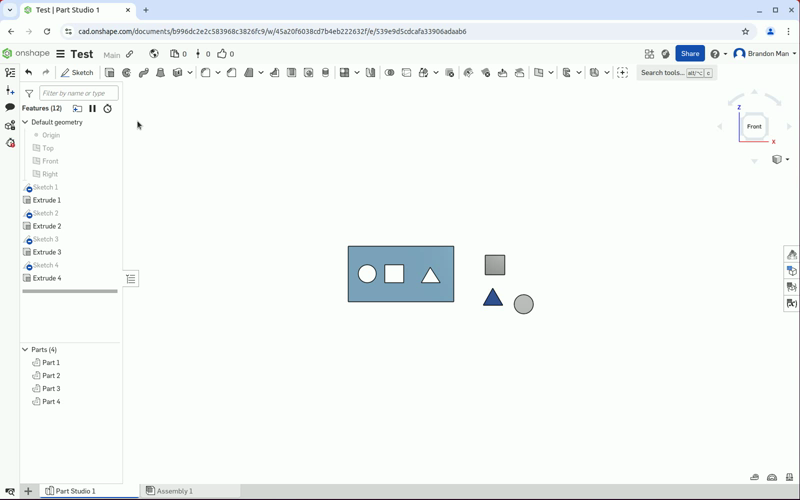
key(shift+h)
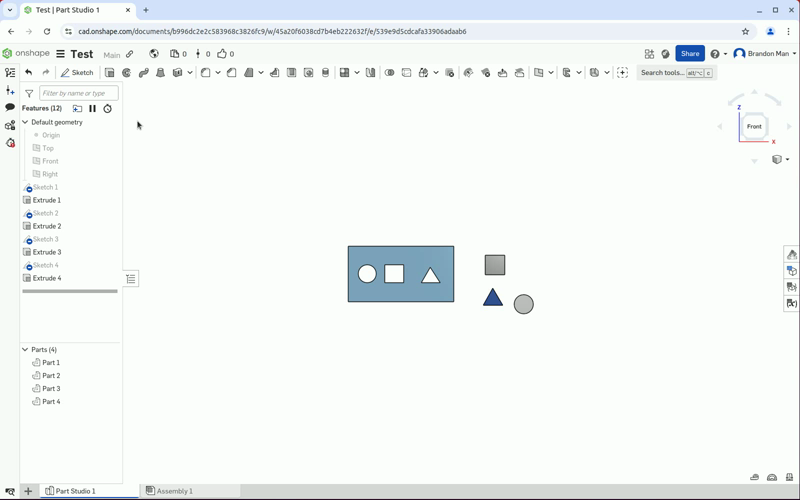
key(shift+h)
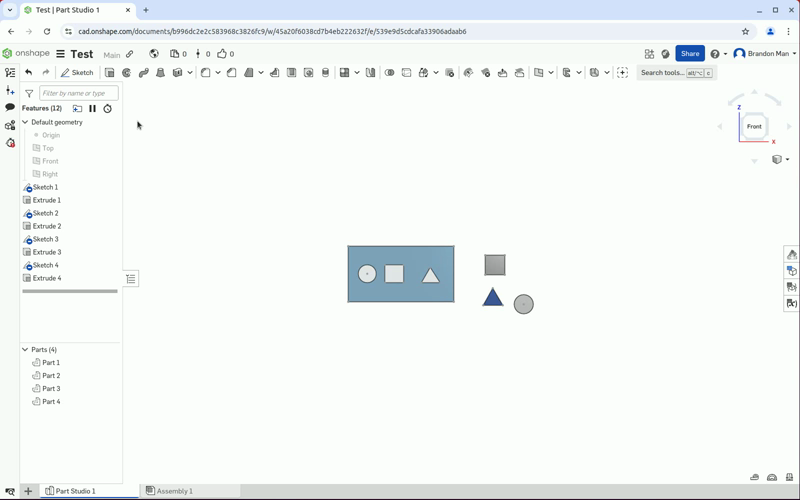
key(shift+7)
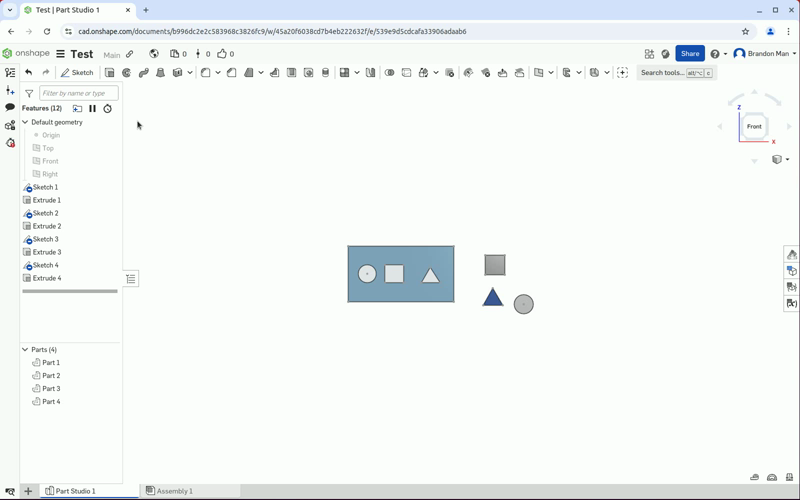
key(left, 2)
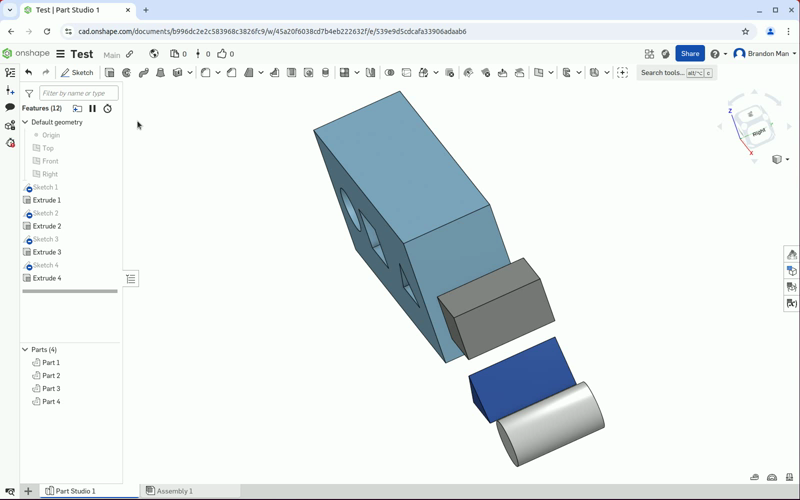
key(down, 2)
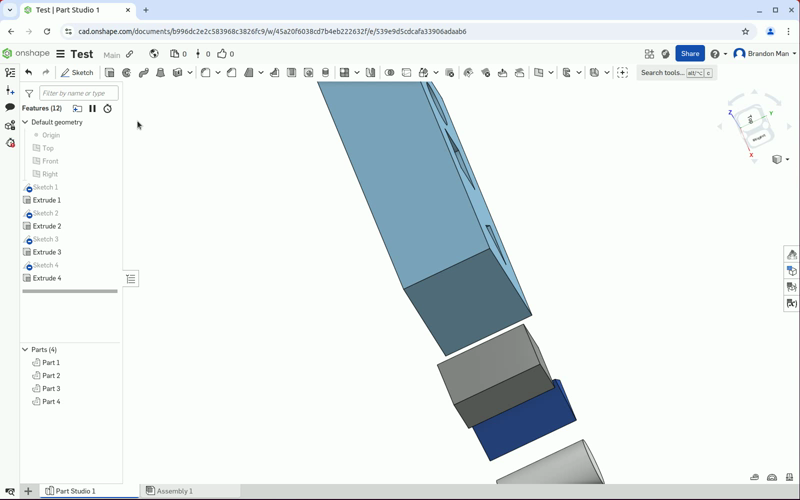
key(up, 2)
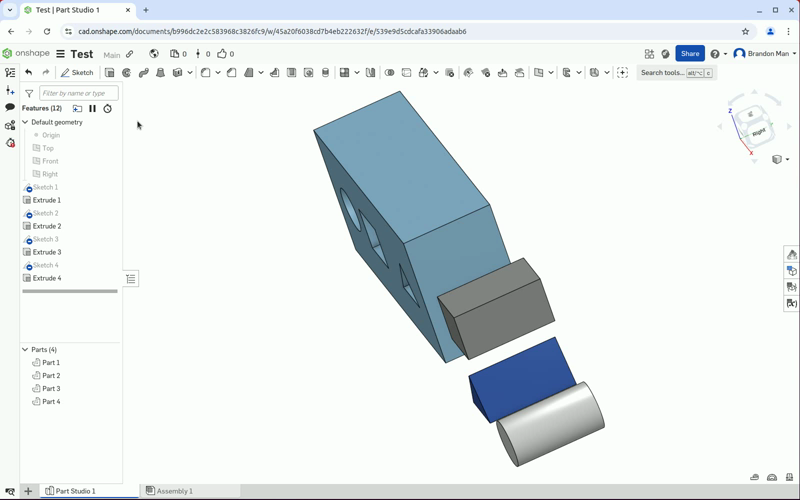
key(right, 2)
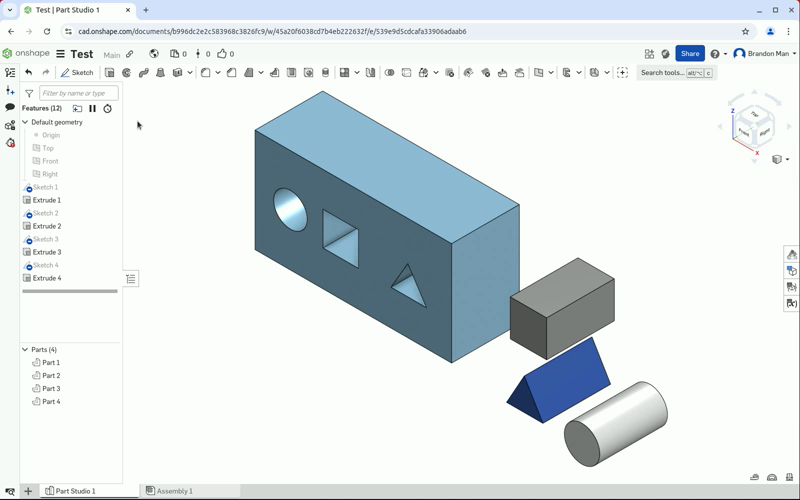
mouse_move(73, 189)
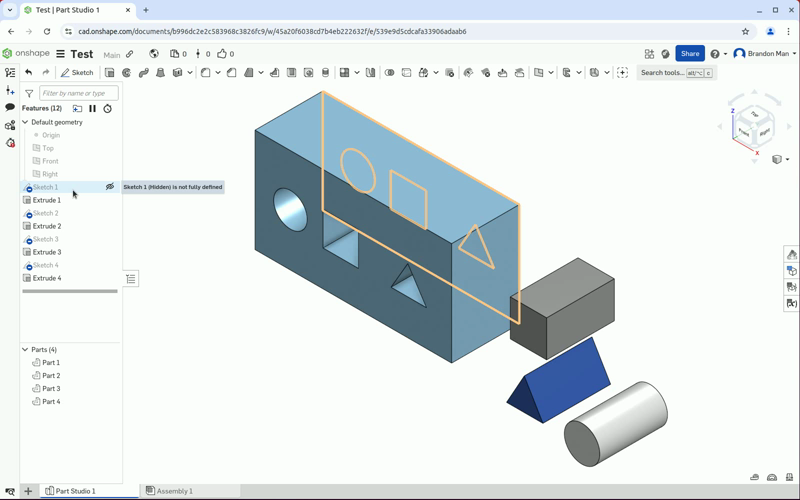
click(73, 189)